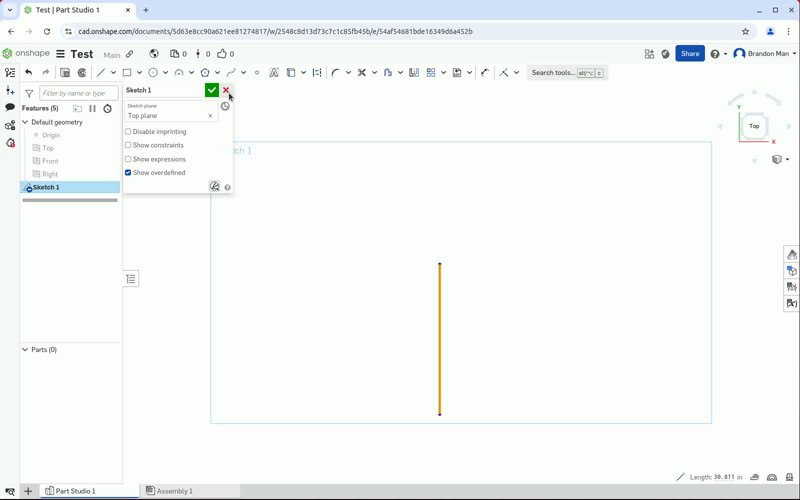
key(shift+h)
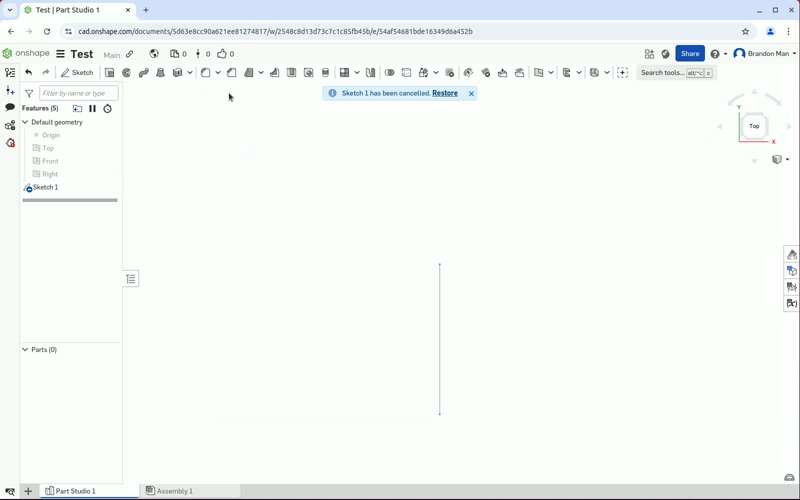
key(shift+s)
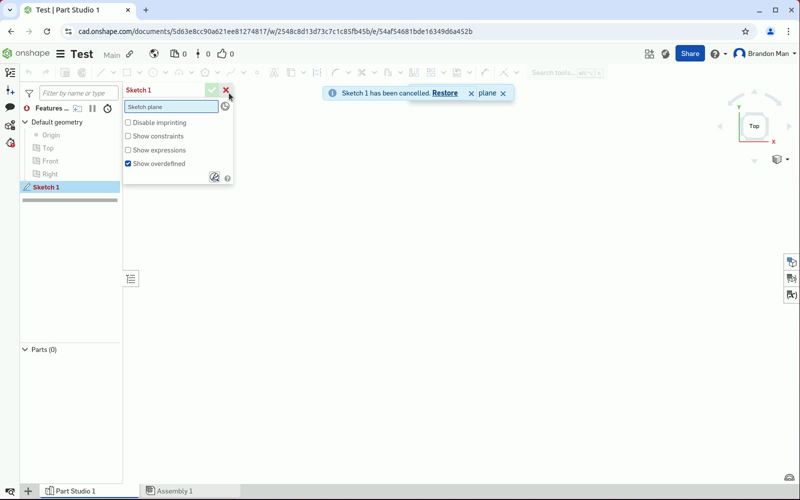
mouse_move(73, 150)
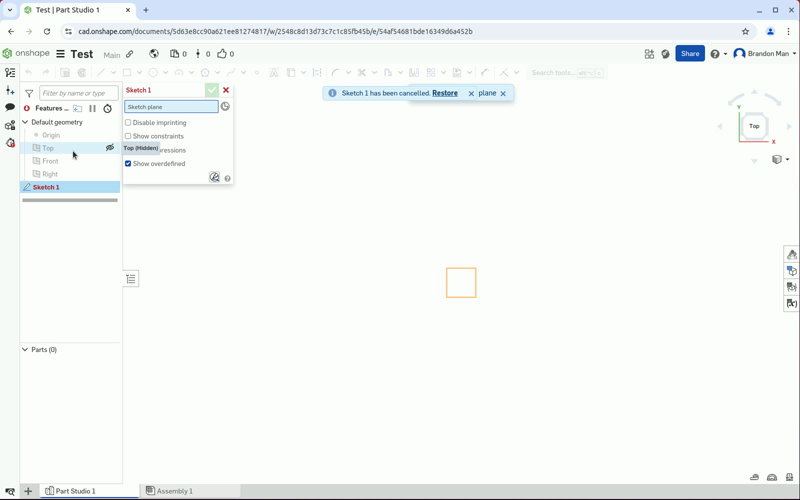
click(73, 150)
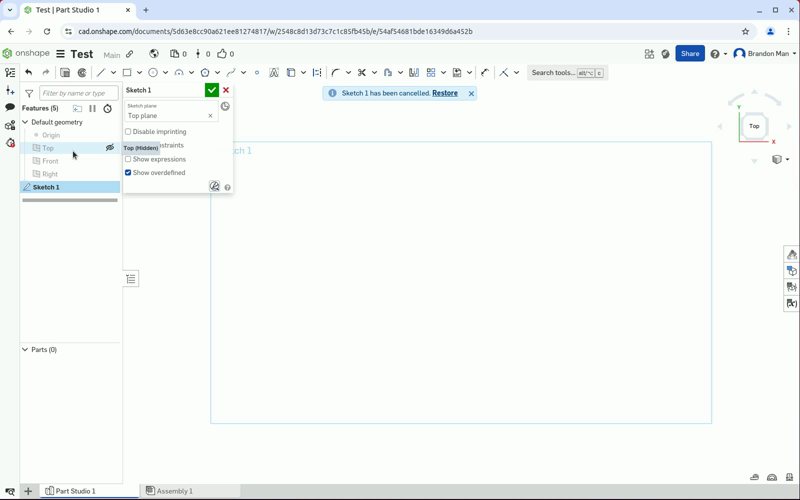
mouse_move(73, 352)
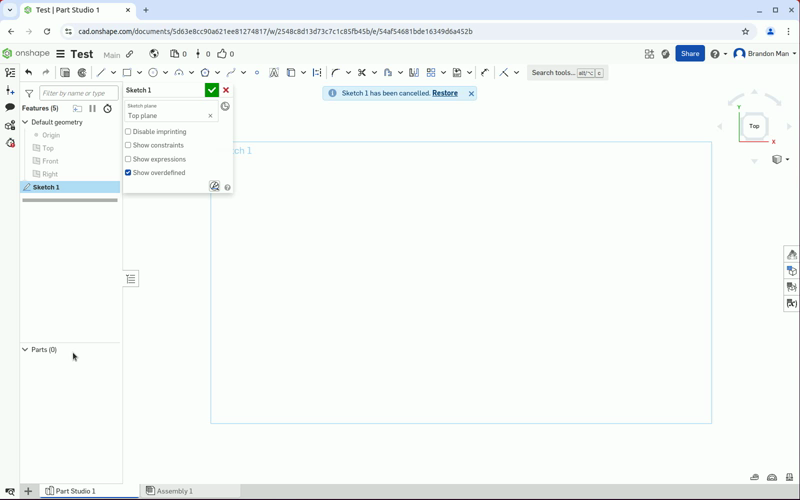
key(y)
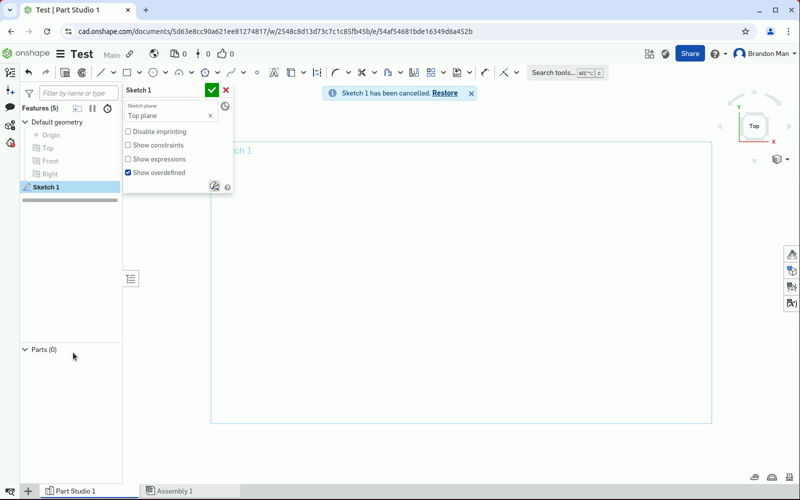
key(l)
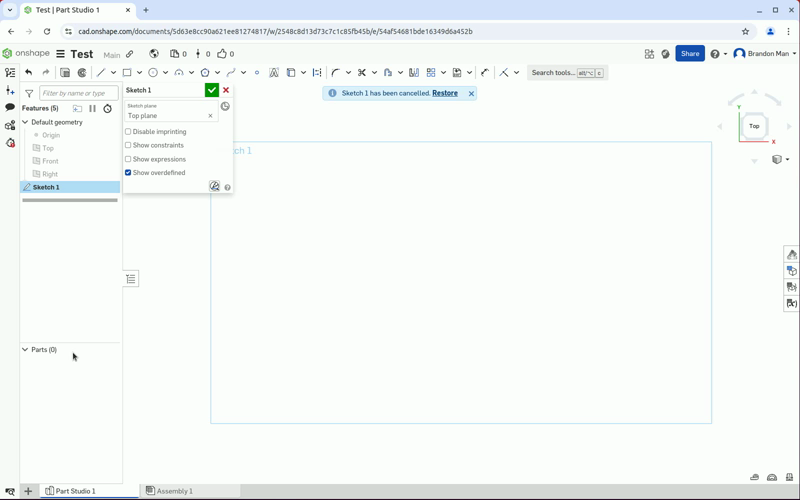
key_down(shift)
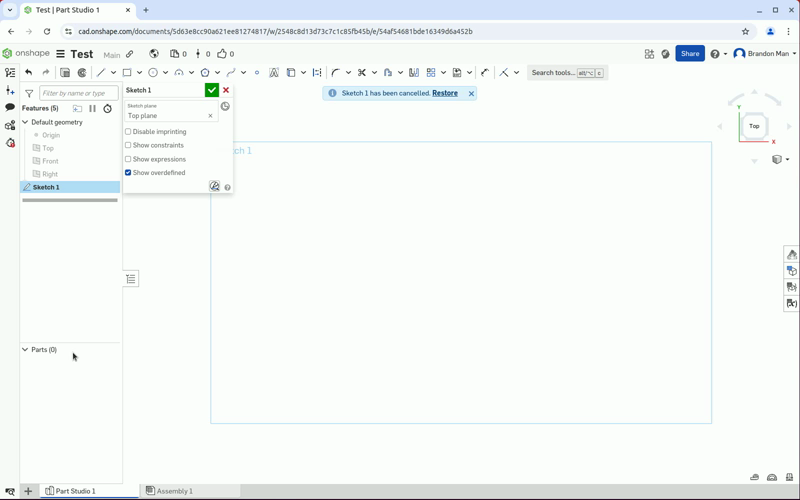
mouse_move(433, 272)
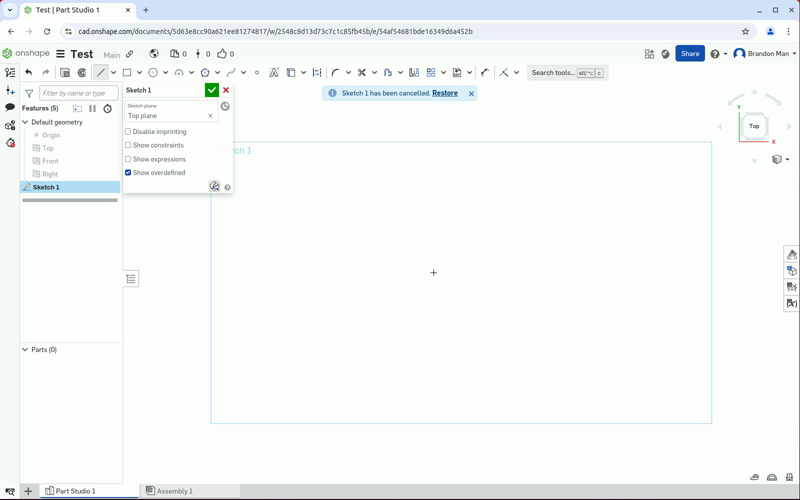
click(433, 272)
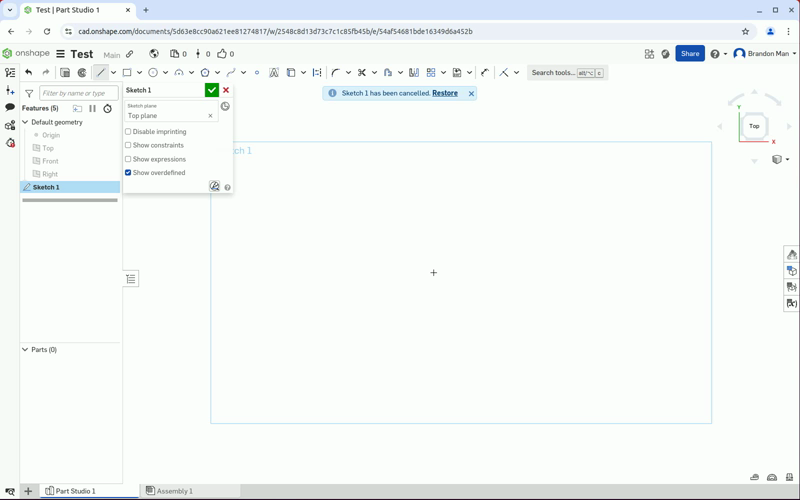
key_up(shift)
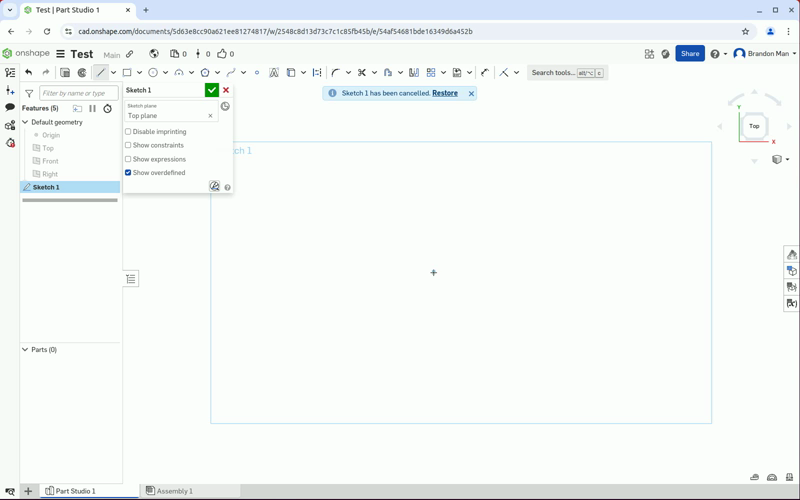
key_down(shift)
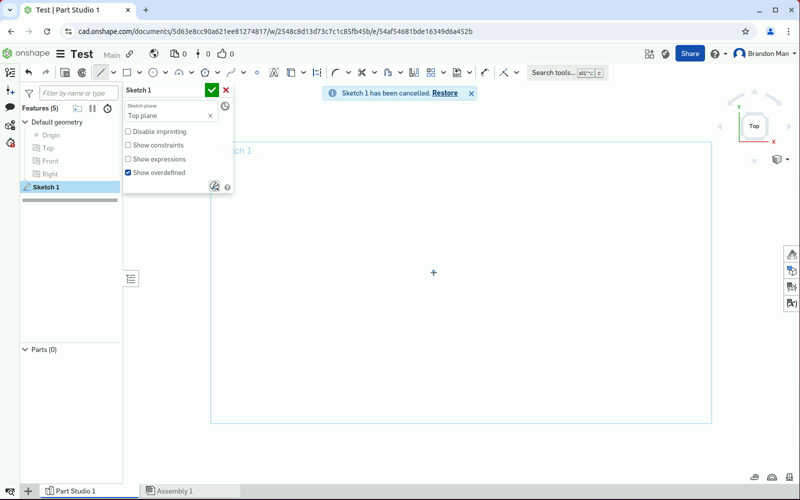
mouse_move(463, 272)
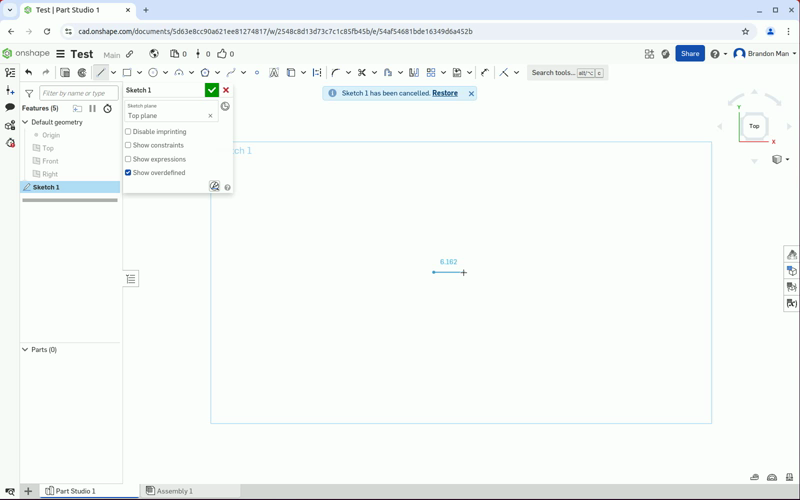
mouse_move(438, 301)
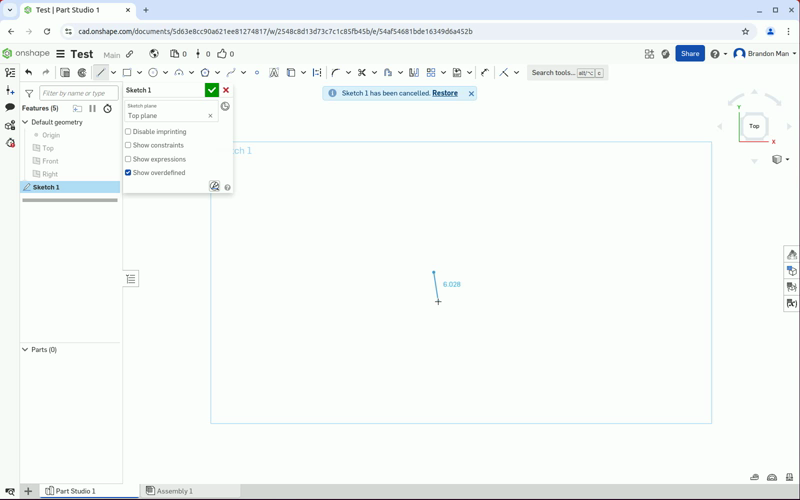
click(438, 301)
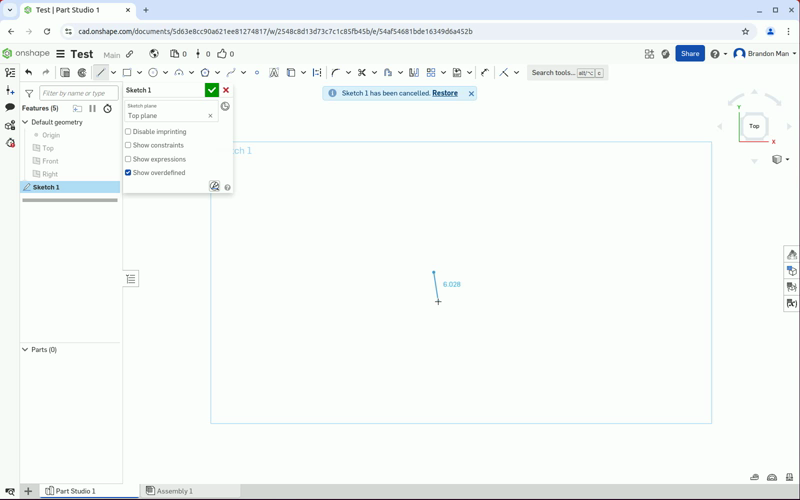
key_up(shift)
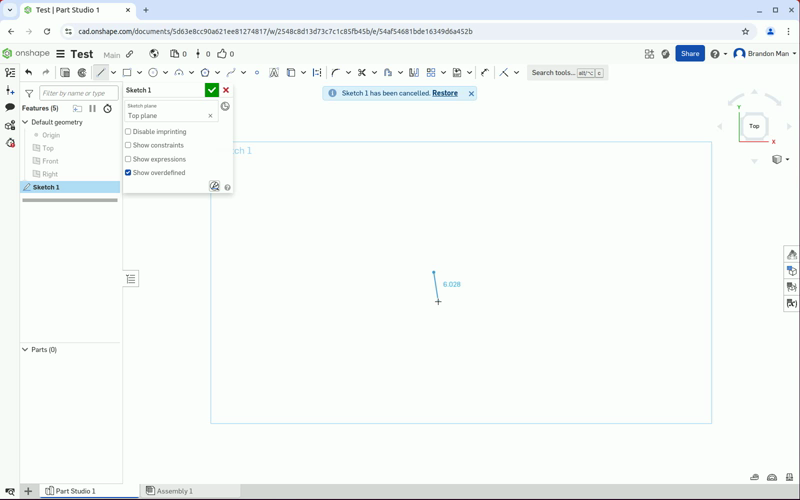
key_down(shift)
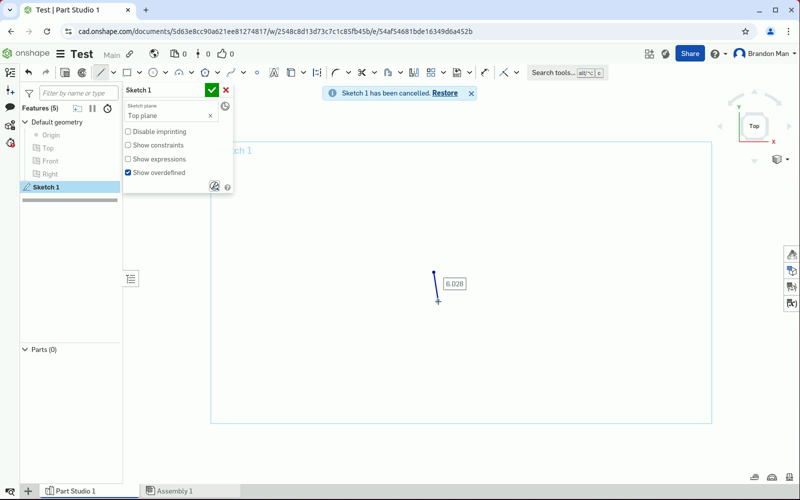
mouse_move(468, 301)
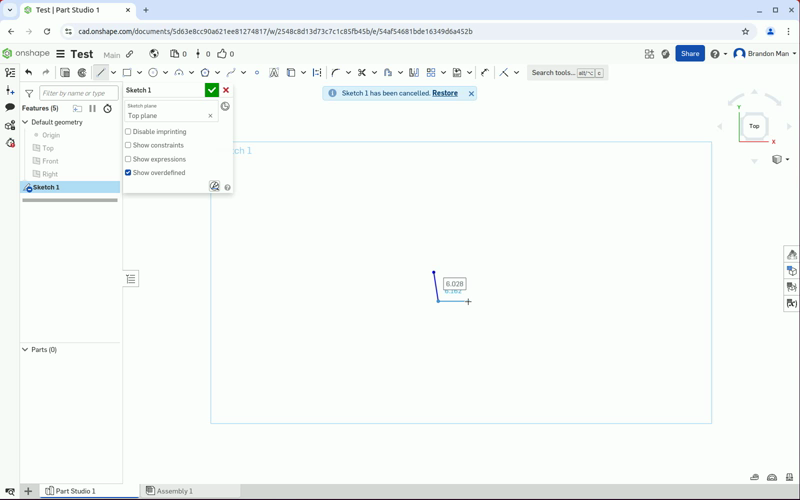
mouse_move(465, 312)
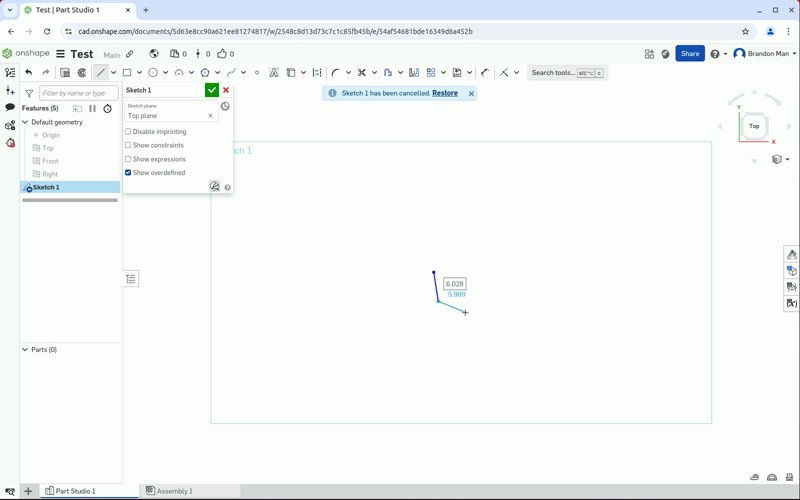
click(465, 312)
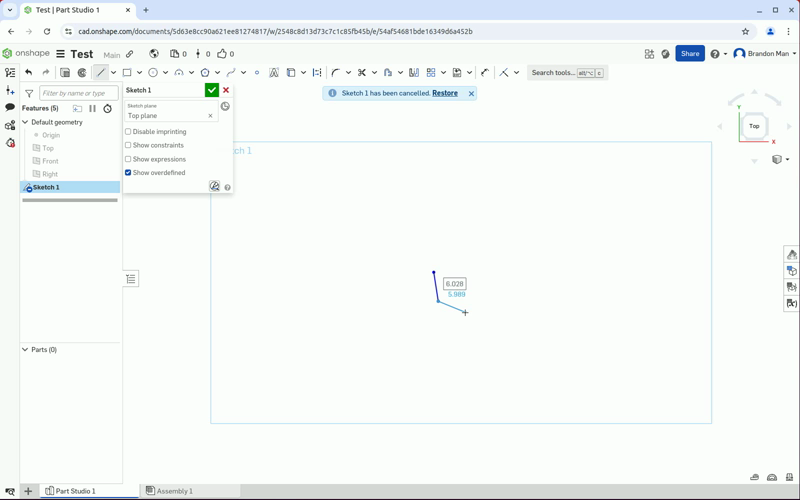
key_up(shift)
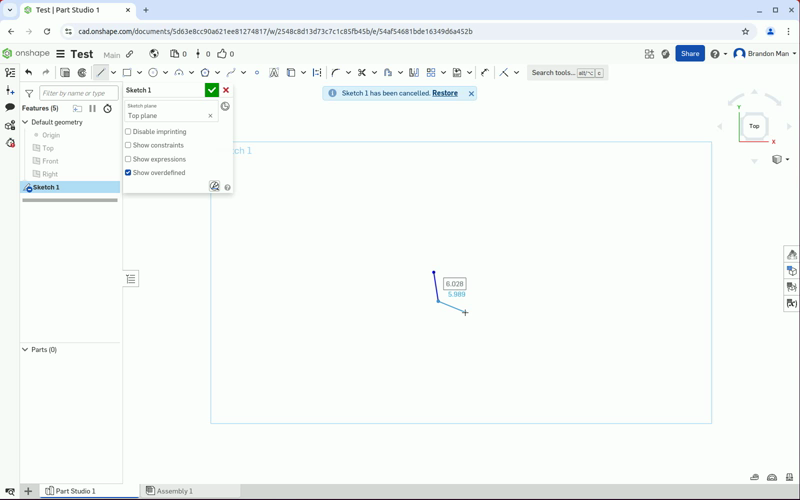
key_down(shift)
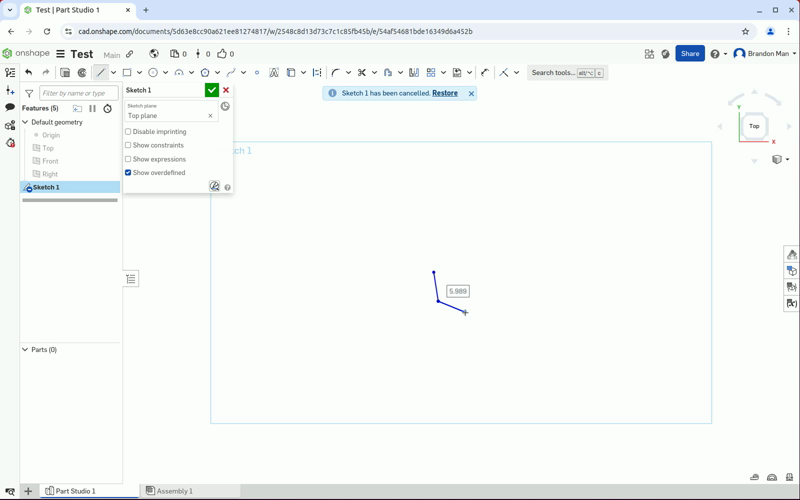
mouse_move(495, 312)
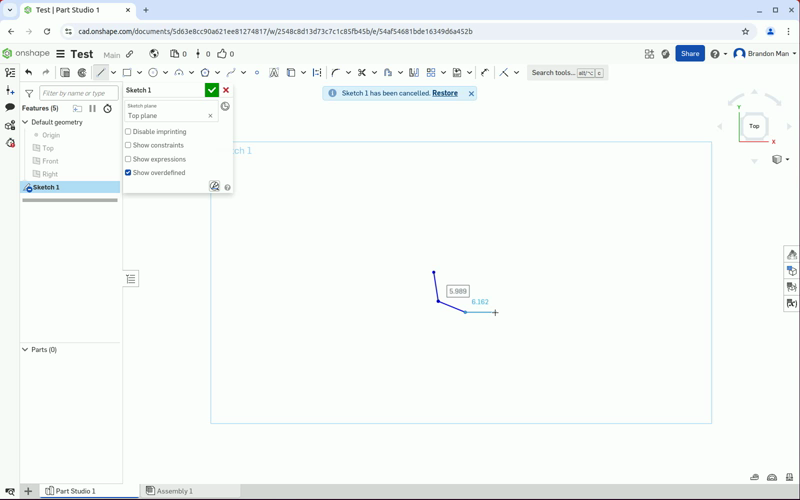
mouse_move(488, 293)
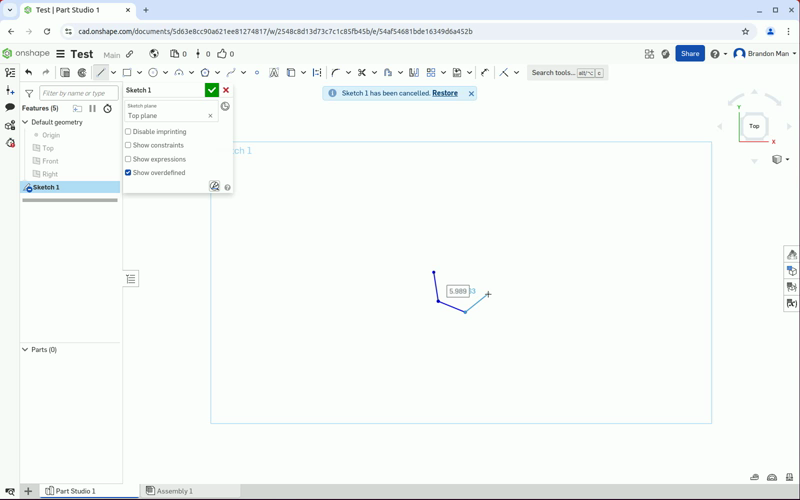
click(488, 293)
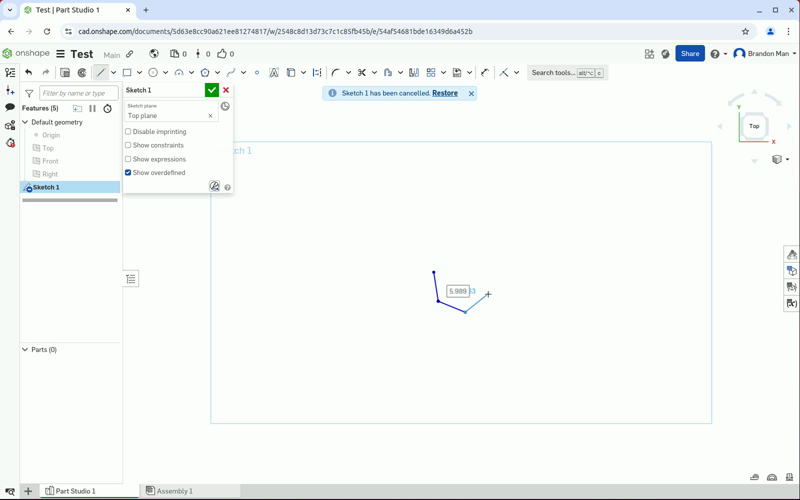
key_up(shift)
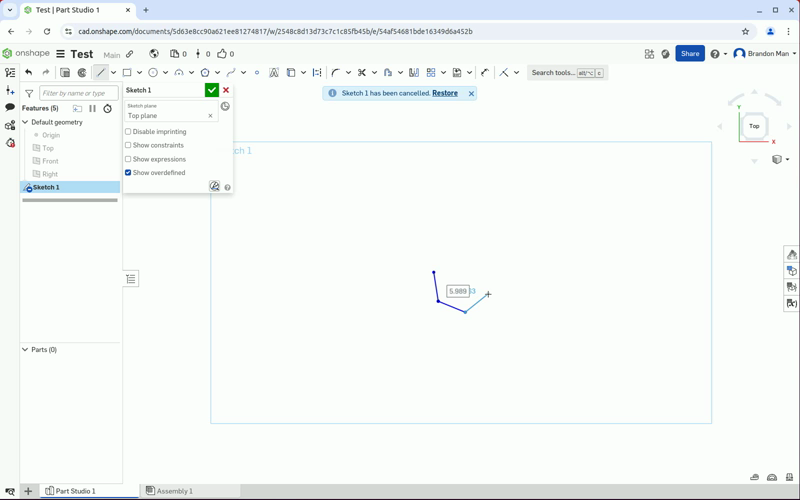
key_down(shift)
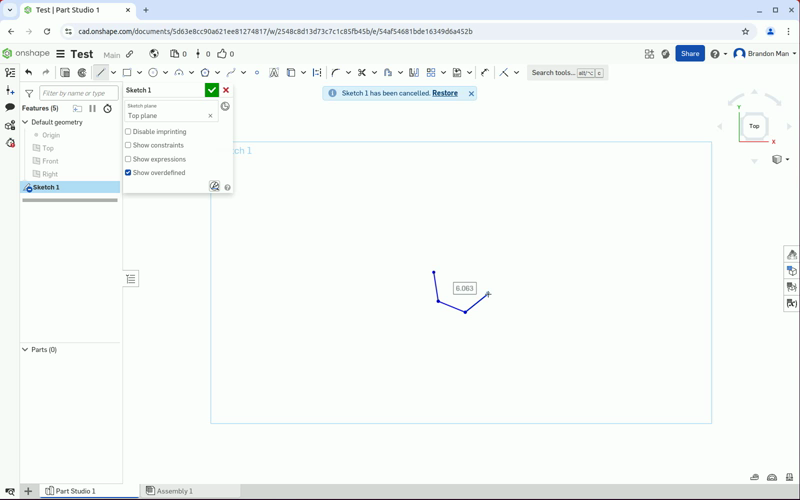
mouse_move(518, 293)
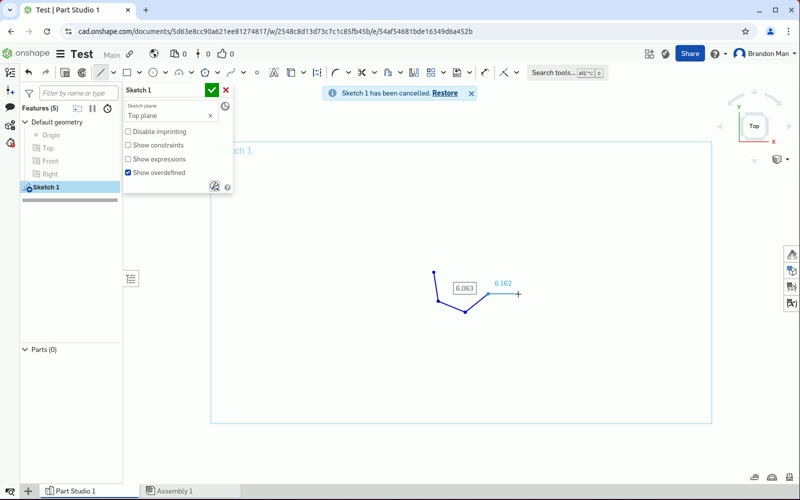
mouse_move(483, 264)
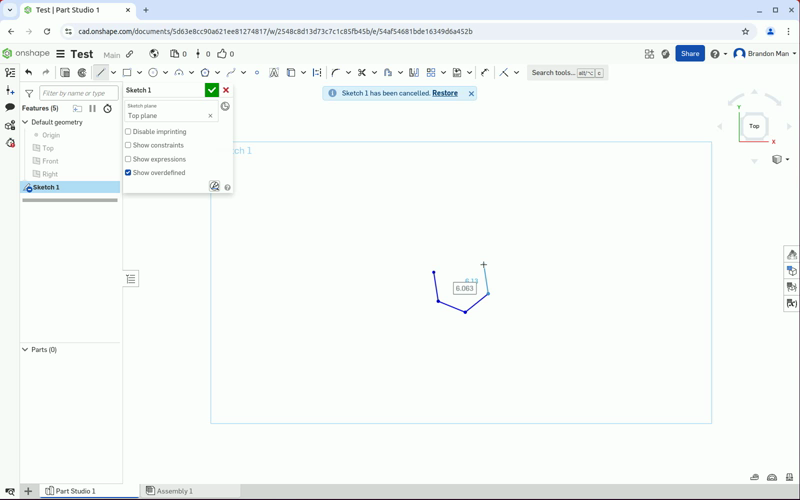
click(483, 264)
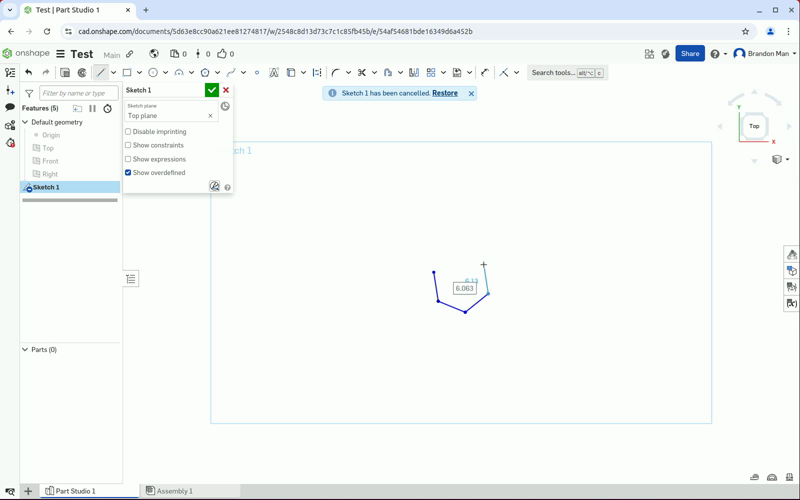
key_up(shift)
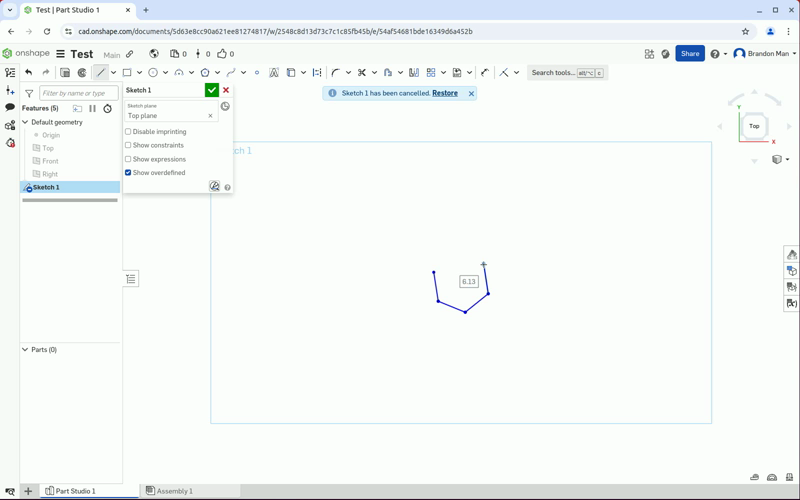
key_down(shift)
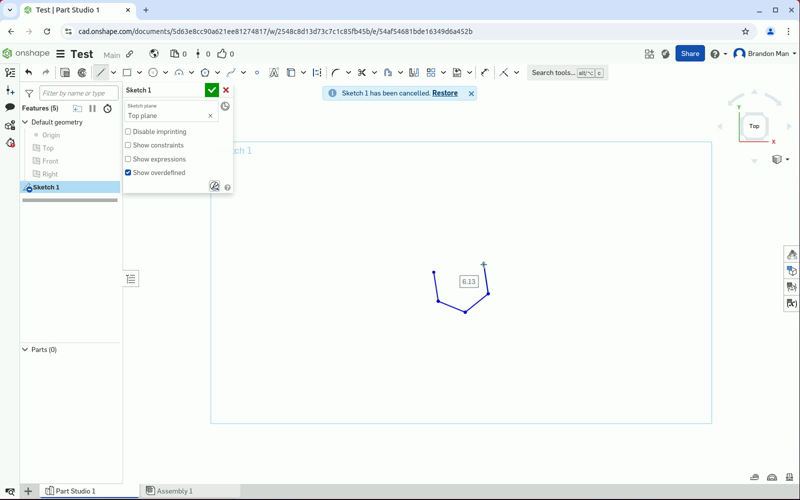
mouse_move(513, 264)
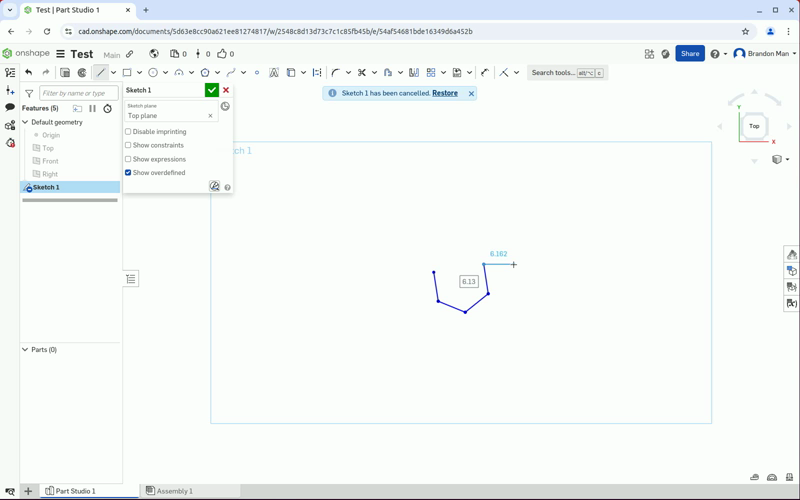
mouse_move(456, 254)
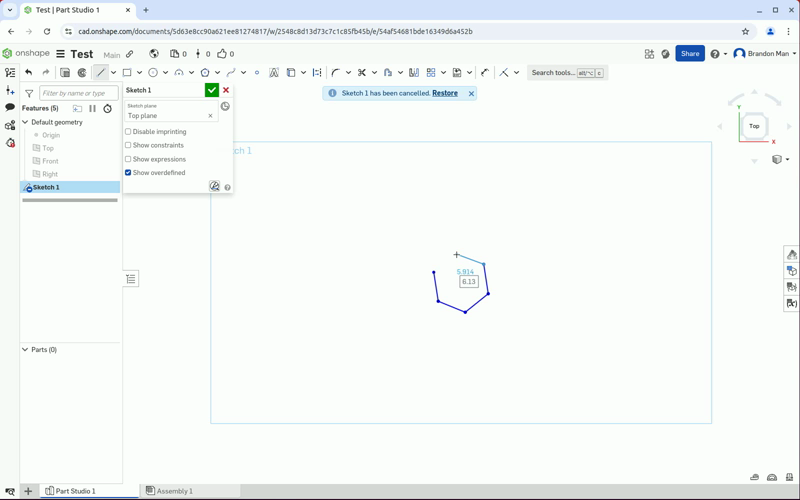
click(456, 254)
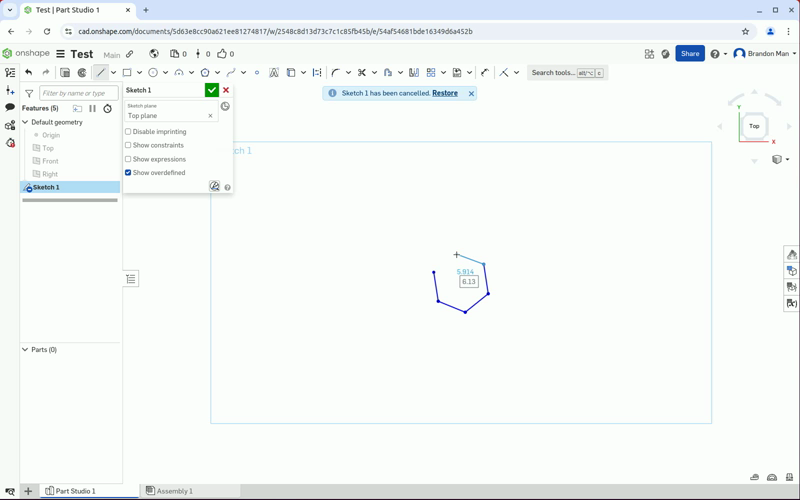
key_up(shift)
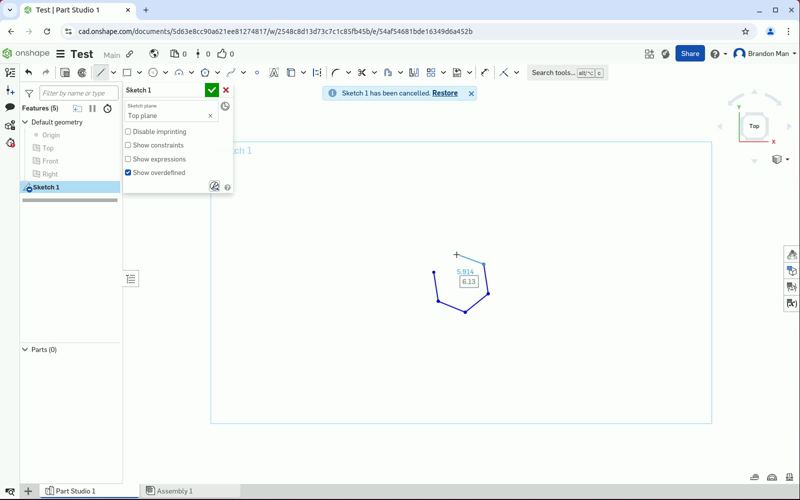
mouse_move(486, 254)
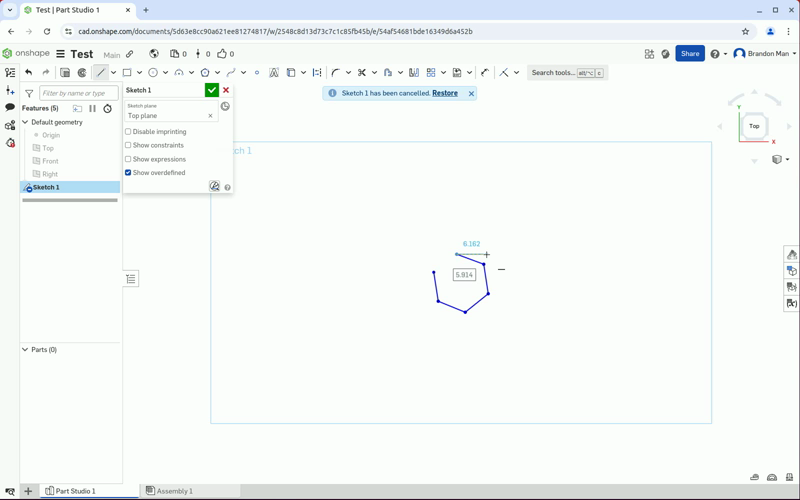
key_down(shift)
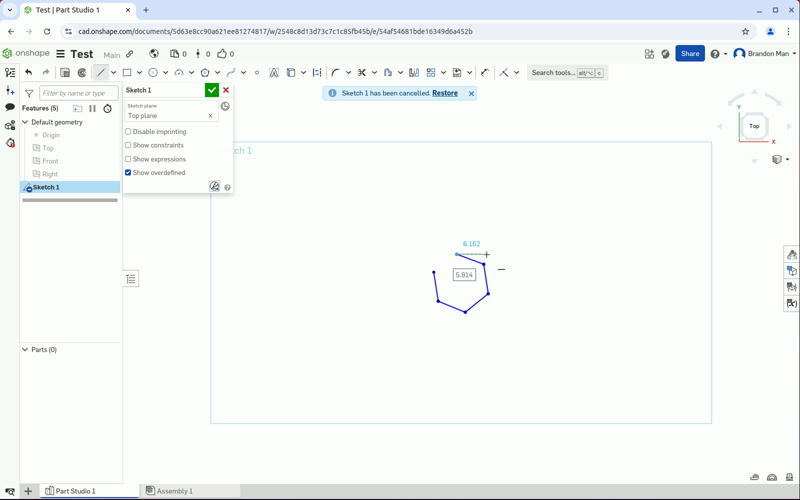
mouse_move(433, 272)
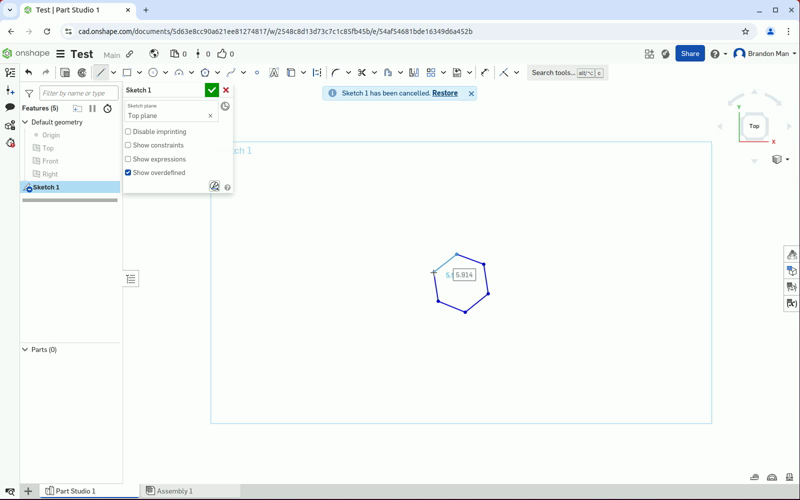
key_up(shift)
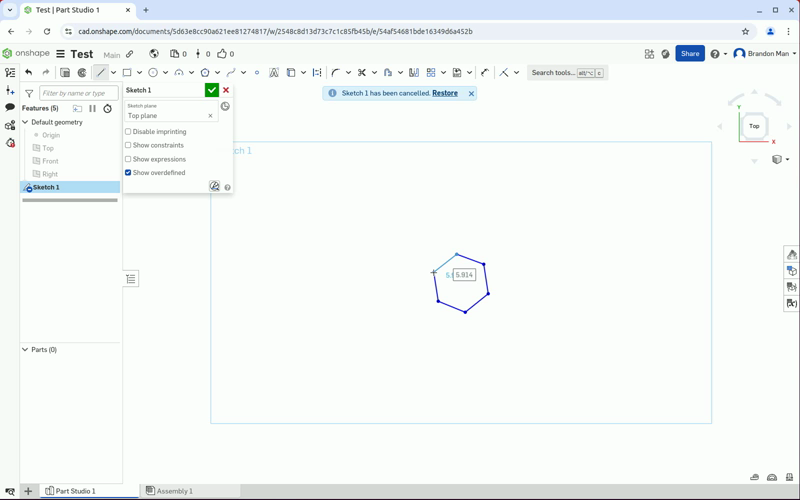
click(433, 272)
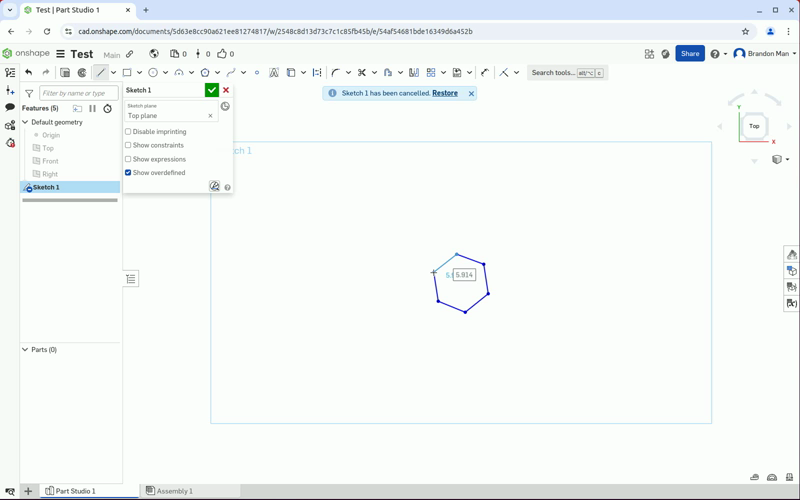
key(esc)
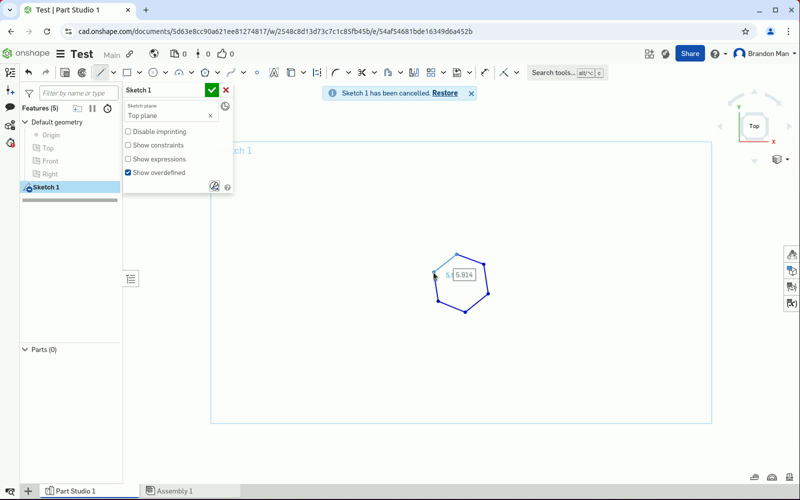
key(c)
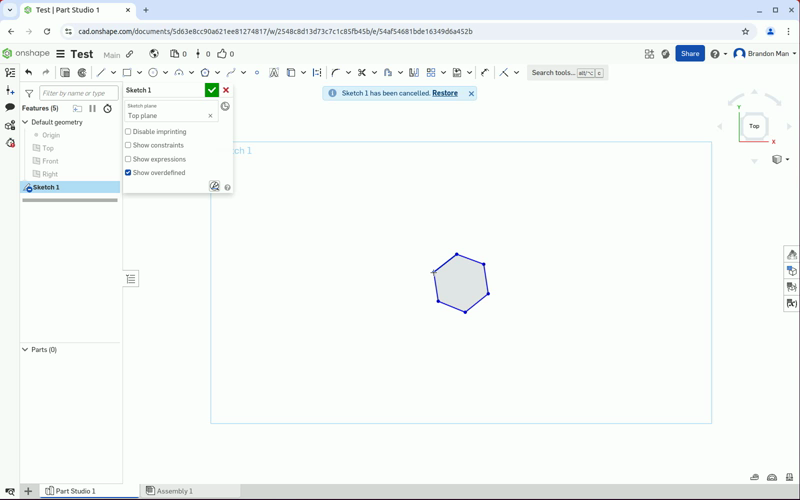
key_down(shift)
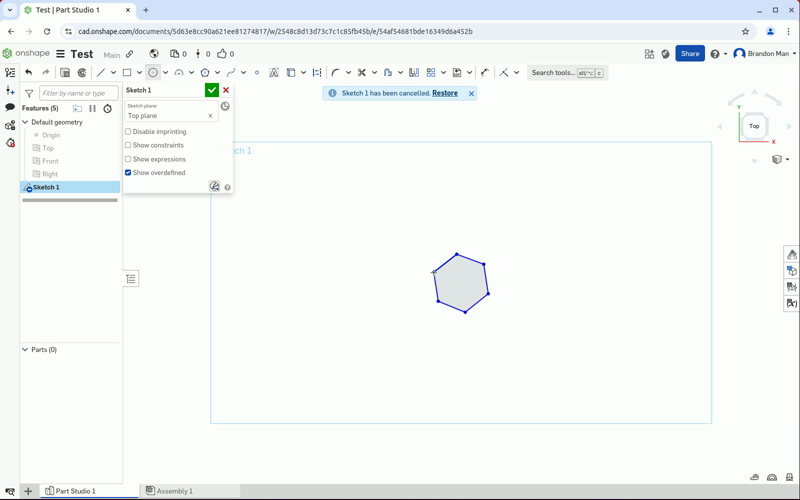
mouse_move(461, 282)
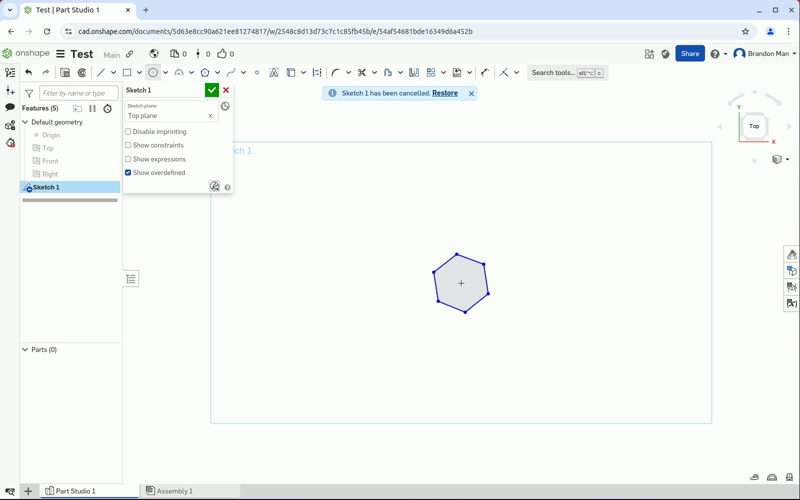
click(461, 282)
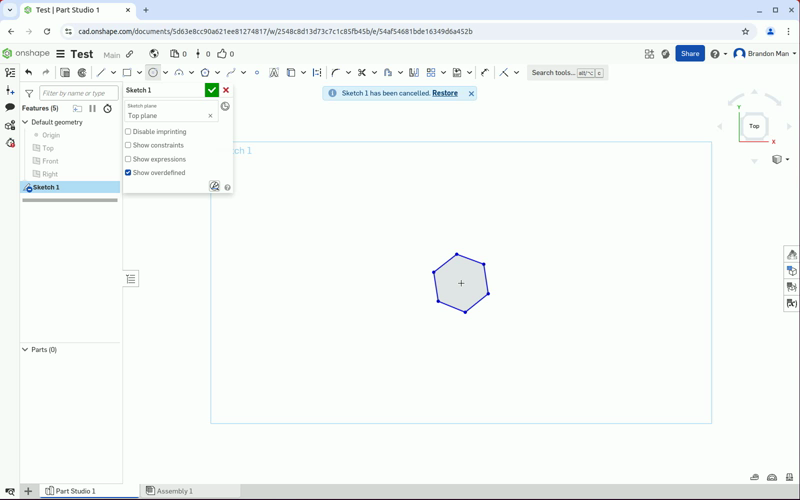
key_up(shift)
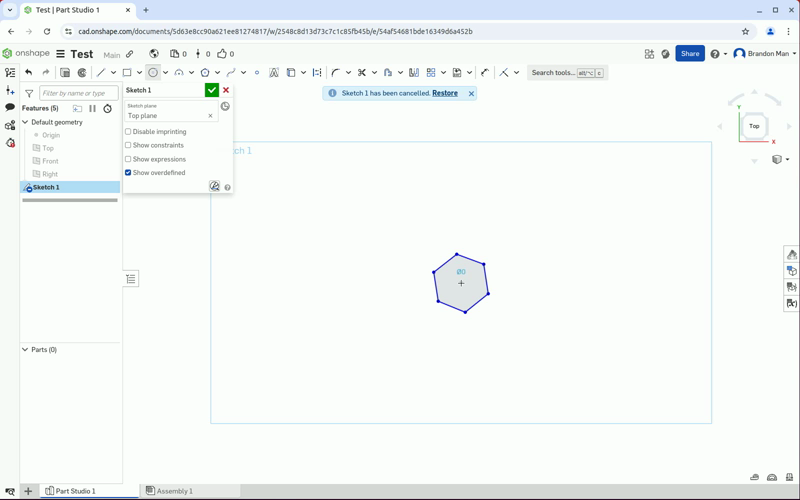
mouse_move(469, 282)
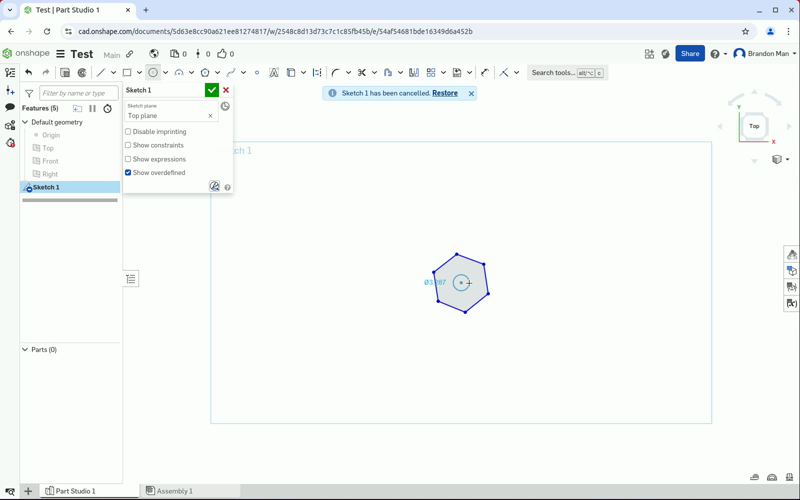
click(469, 282)
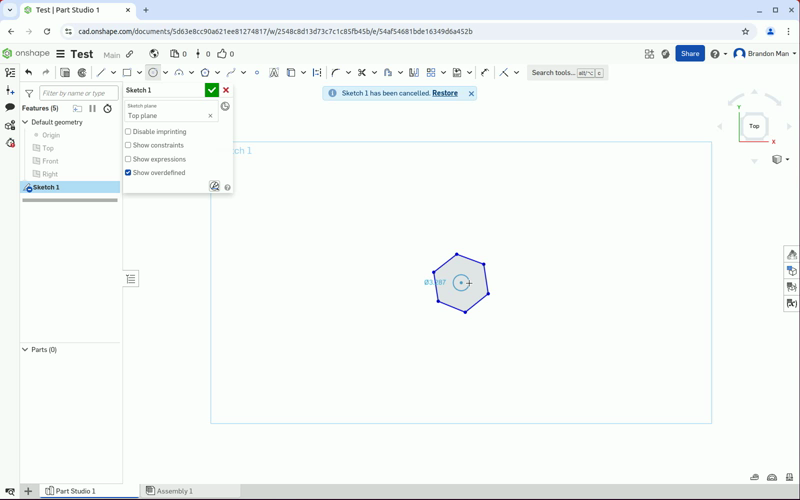
key(esc)
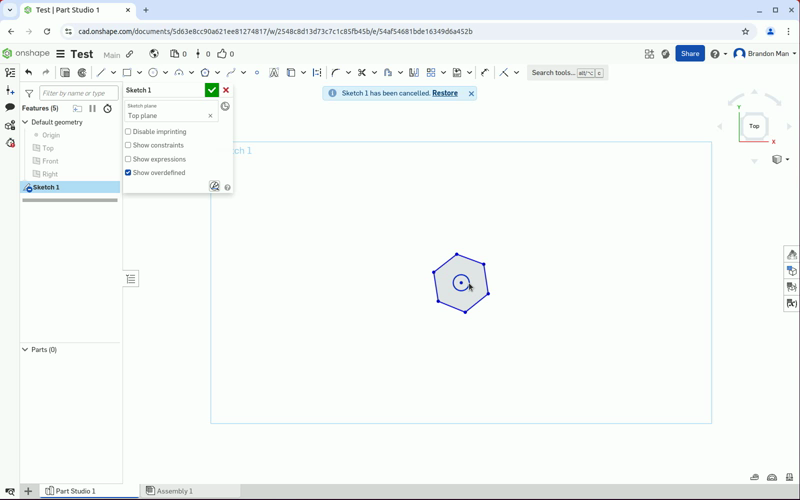
mouse_move(482, 265)
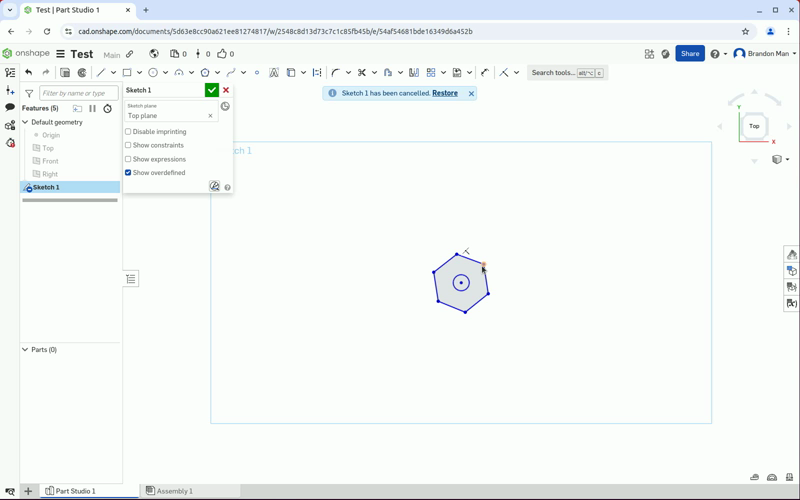
click(482, 265)
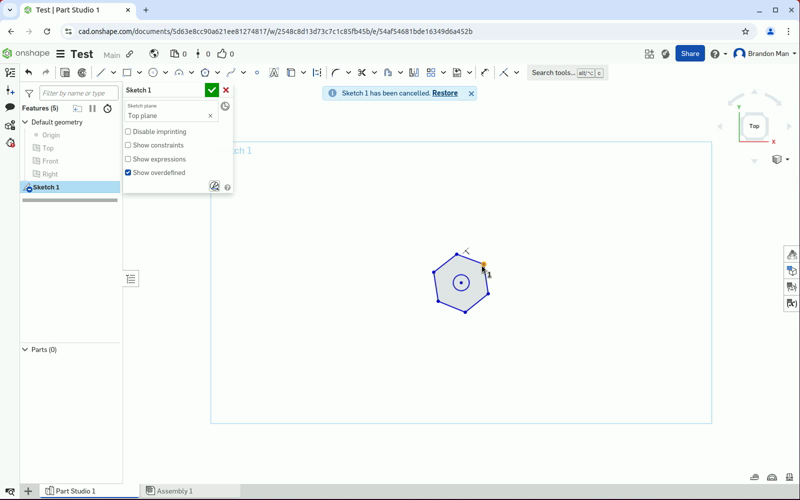
mouse_move(73, 352)
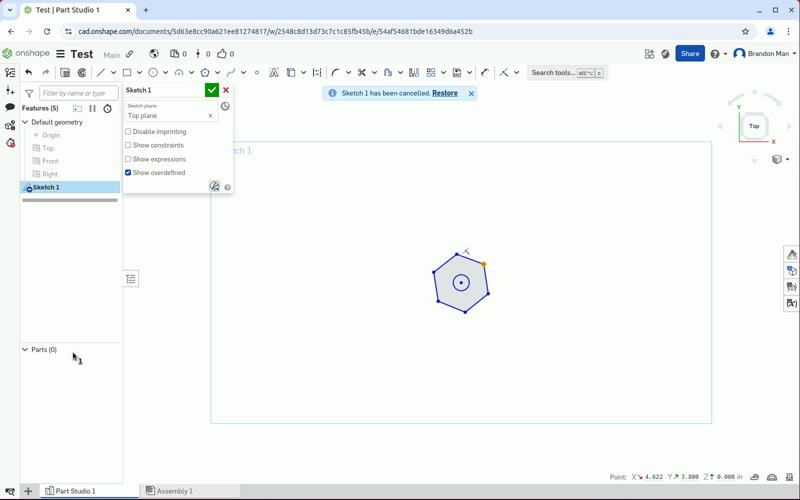
key(shift+y)
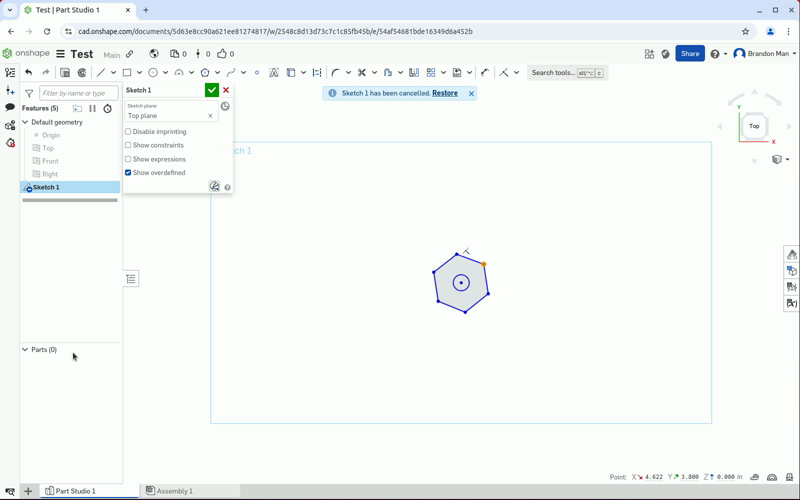
key(shift+e)
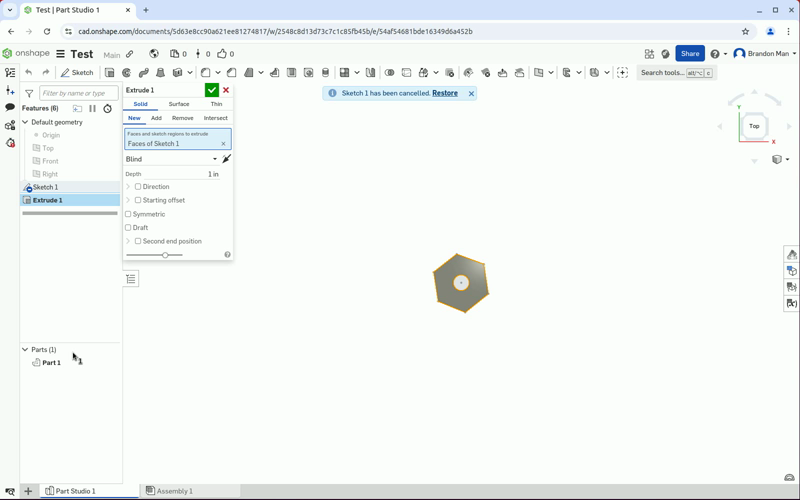
mouse_move(143, 106)
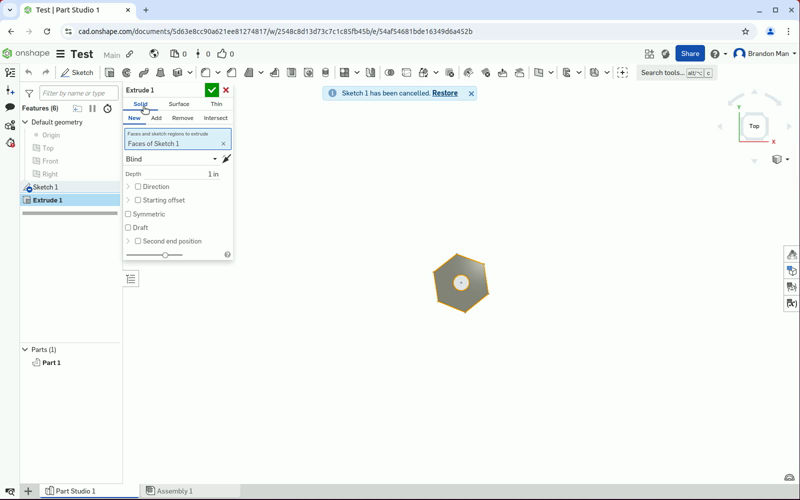
click(143, 106)
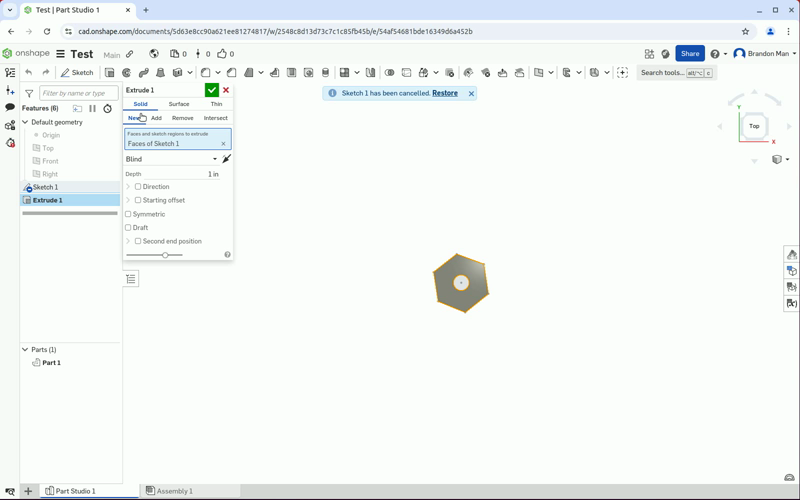
mouse_move(137, 120)
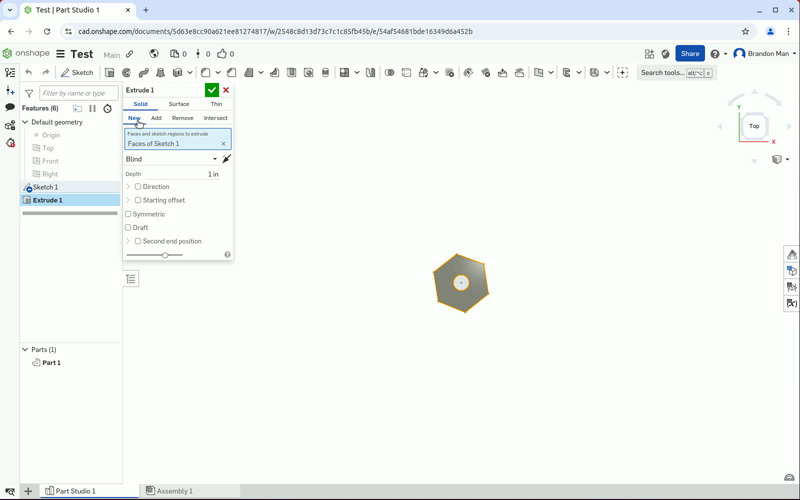
click(137, 120)
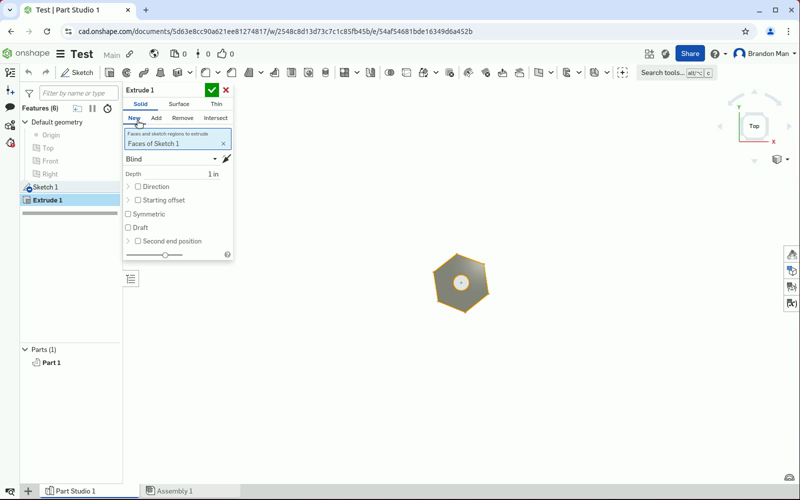
key(tab, 4)
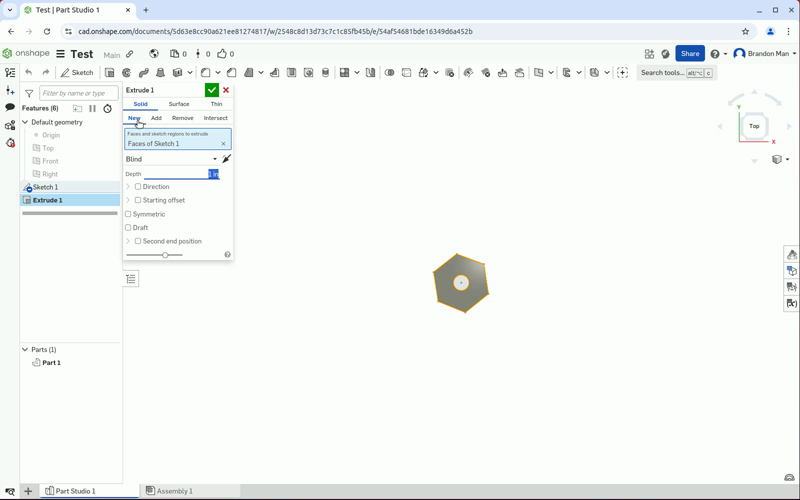
text(5.296)
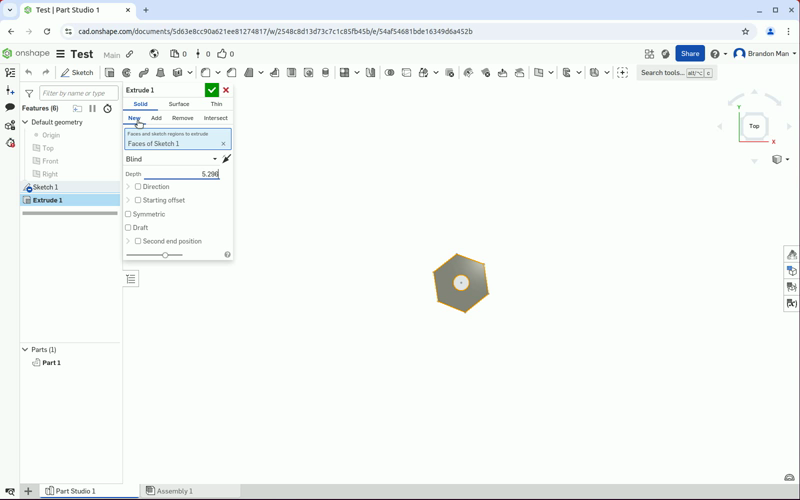
key(enter)
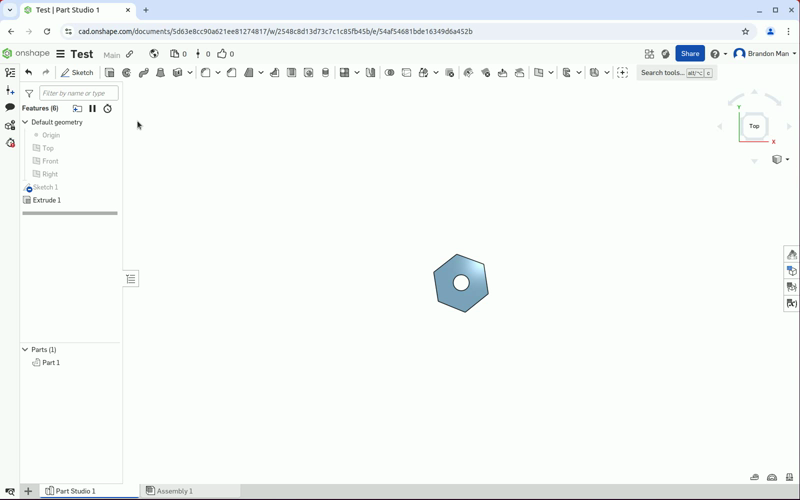
key(shift+h)
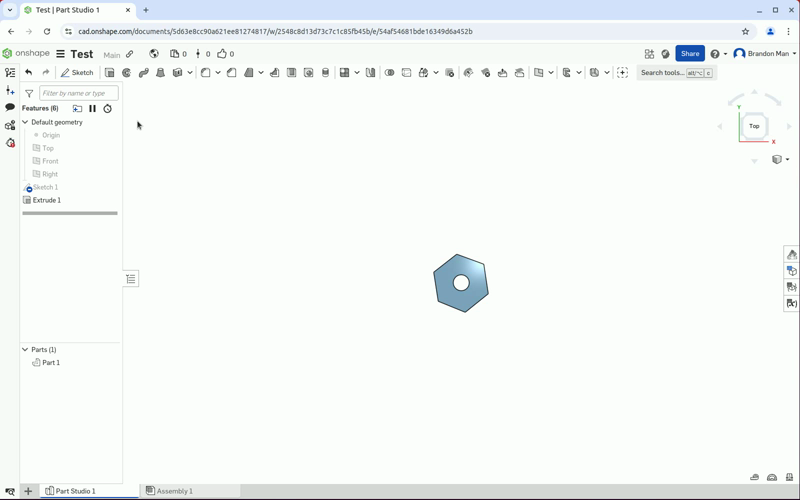
key(shift+h)
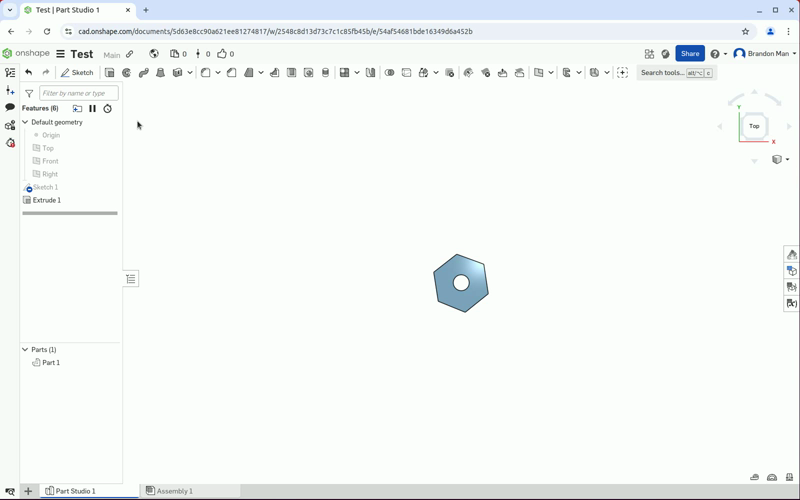
mouse_move(73, 189)
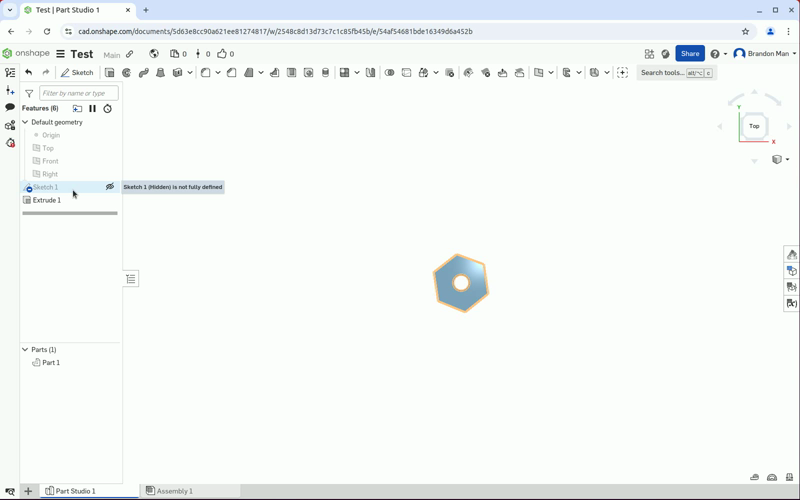
click(73, 189)
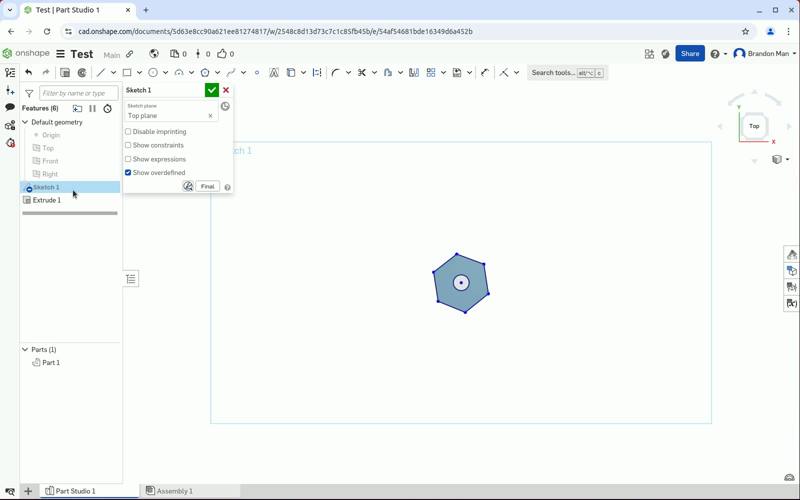
mouse_move(229, 92)
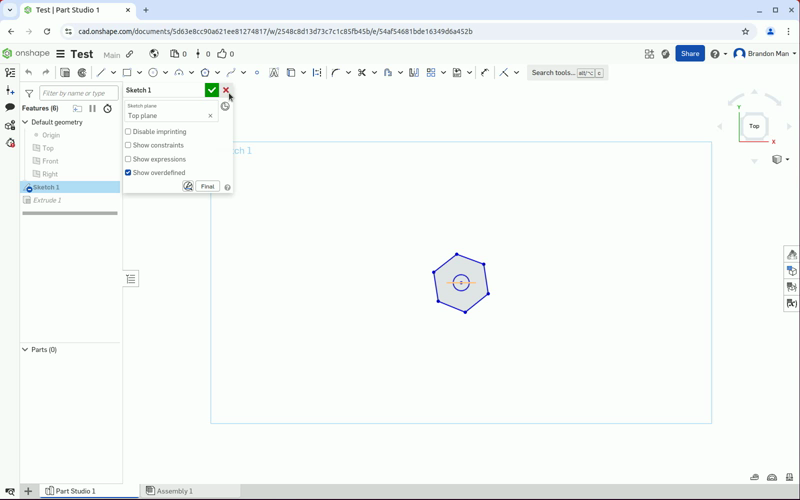
click(229, 92)
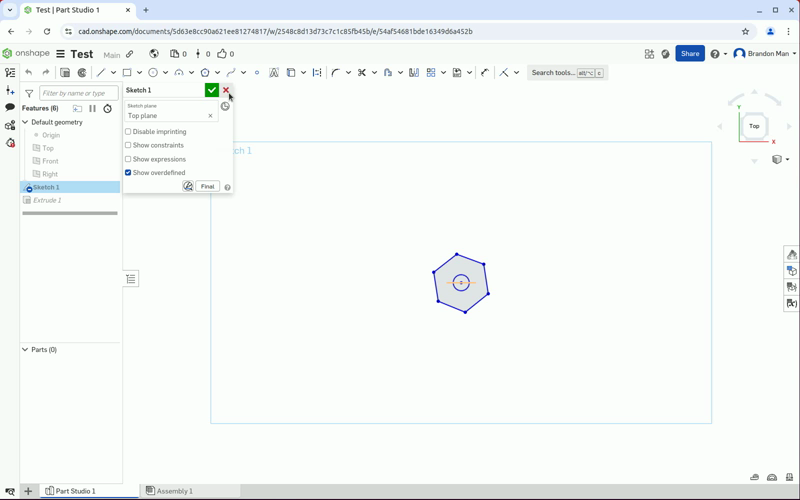
key(shift+s)
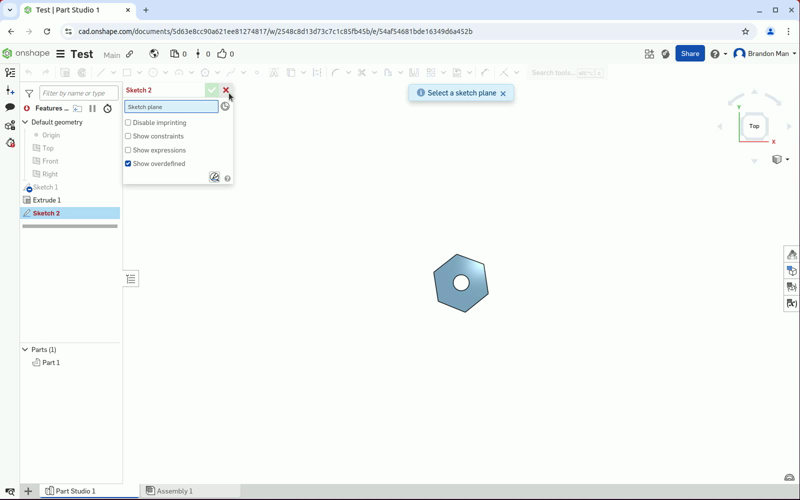
mouse_move(73, 150)
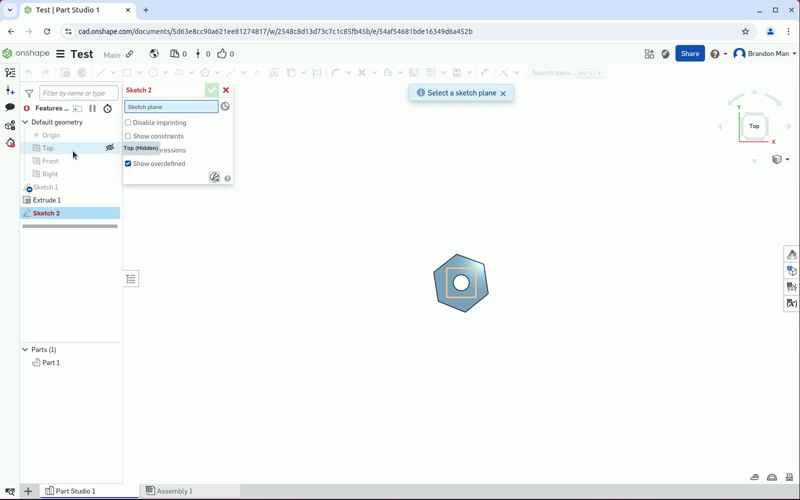
click(73, 150)
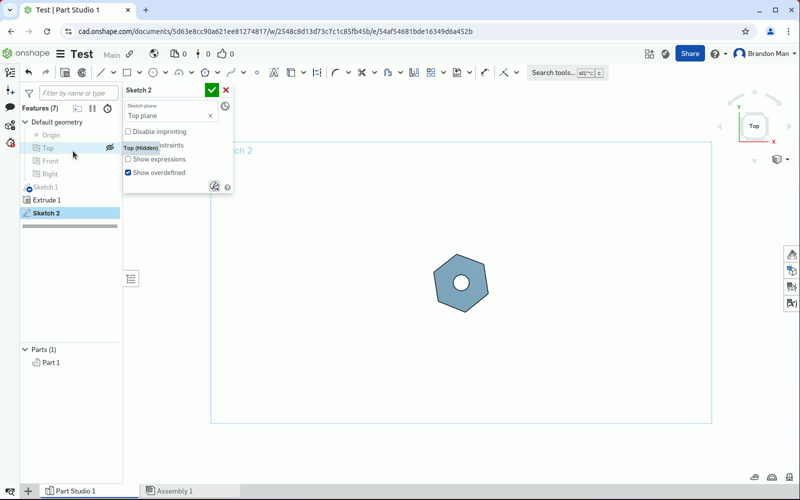
mouse_move(73, 352)
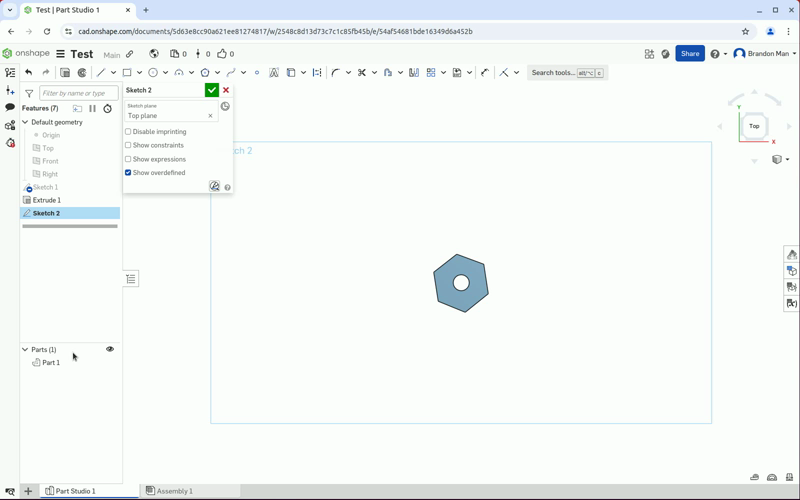
key(y)
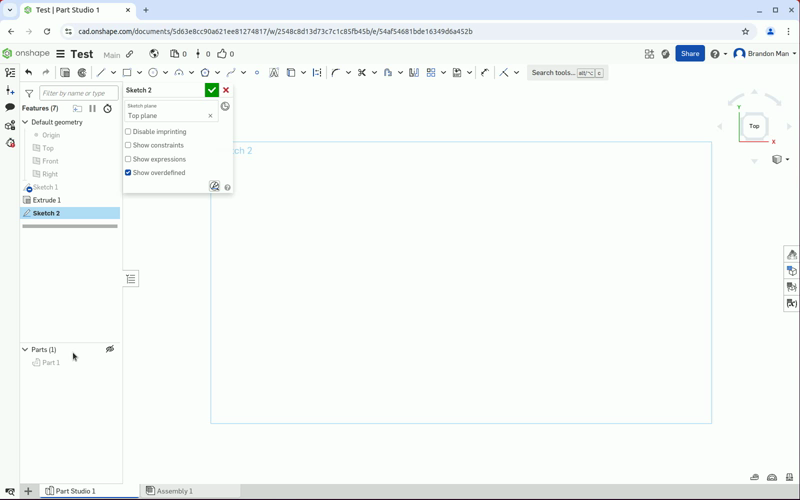
key(c)
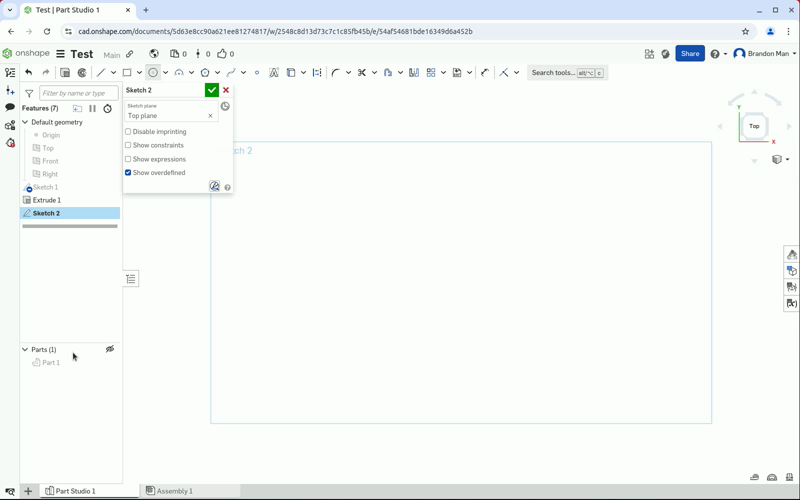
key_down(shift)
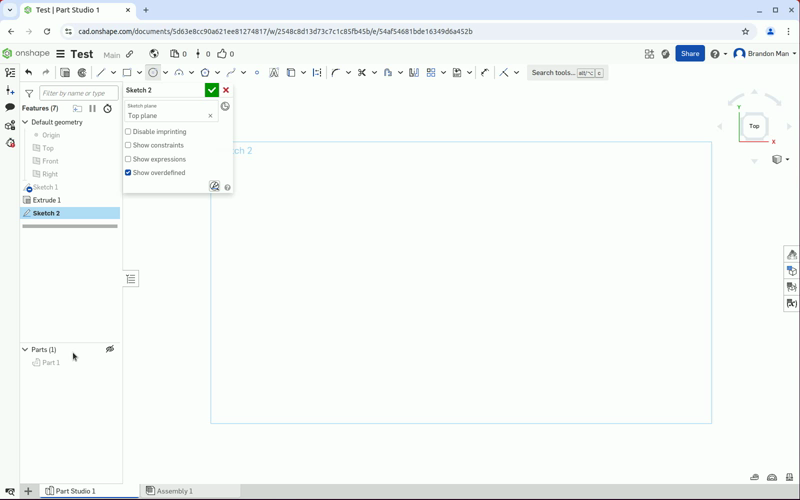
mouse_move(461, 282)
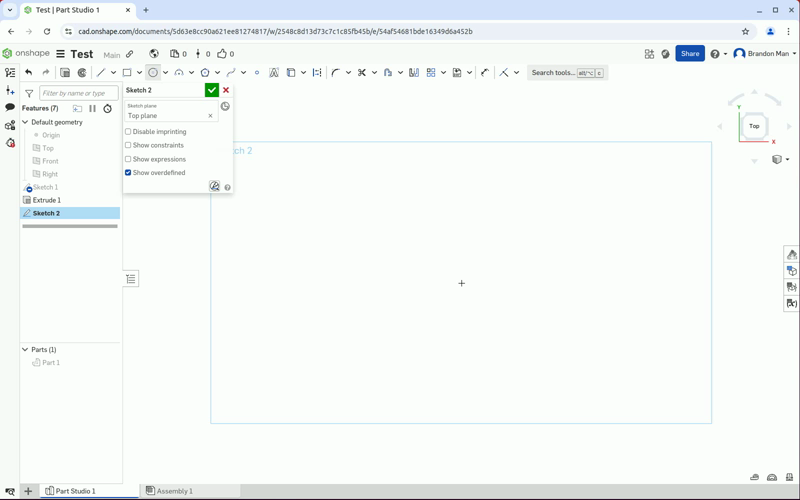
click(461, 282)
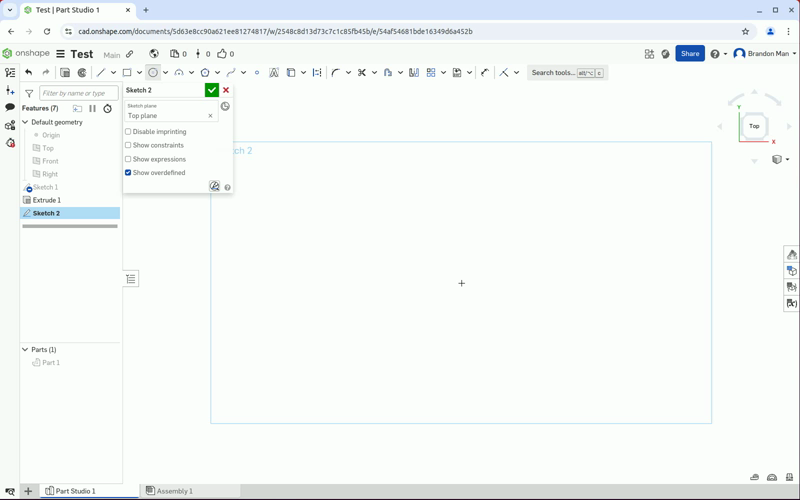
key_up(shift)
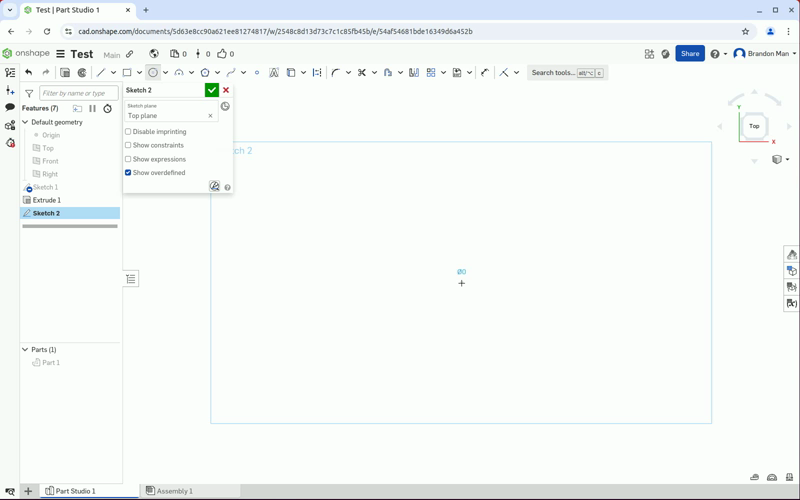
mouse_move(494, 282)
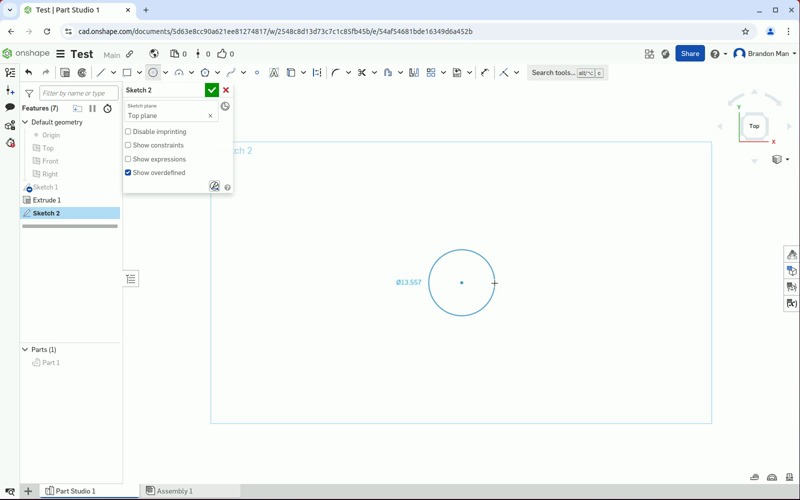
click(494, 282)
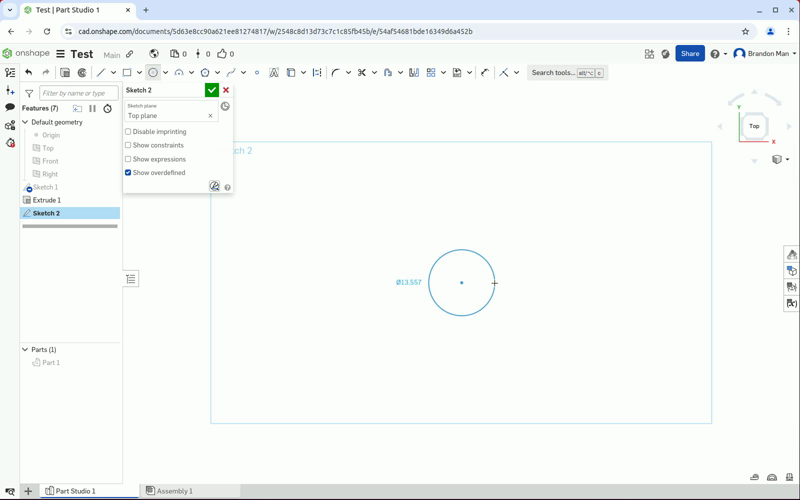
key(esc)
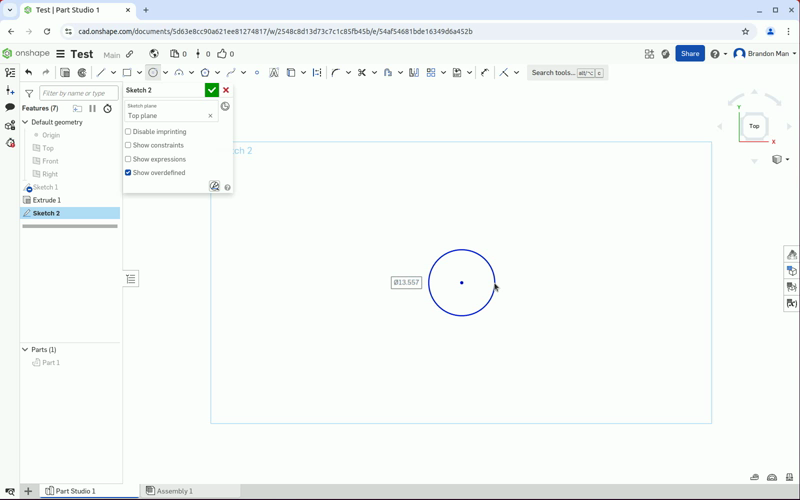
key(l)
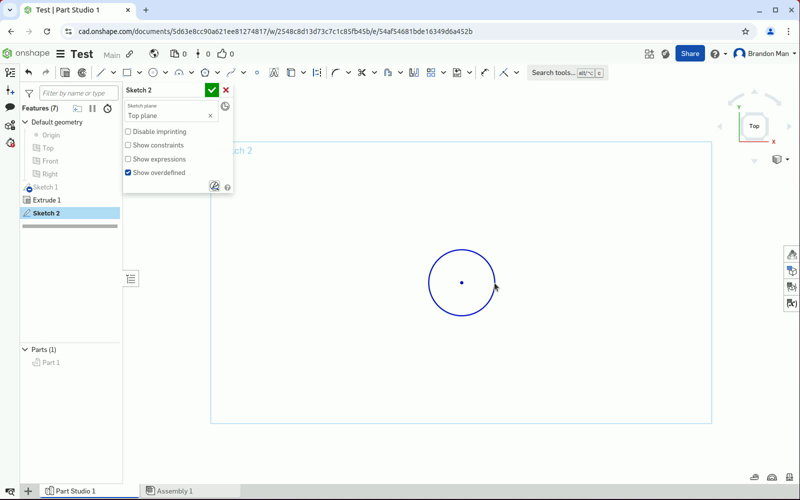
key_down(shift)
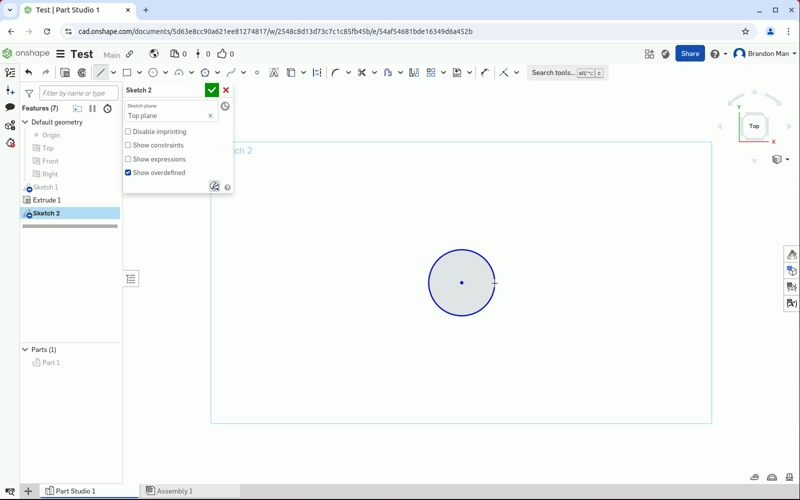
mouse_move(434, 272)
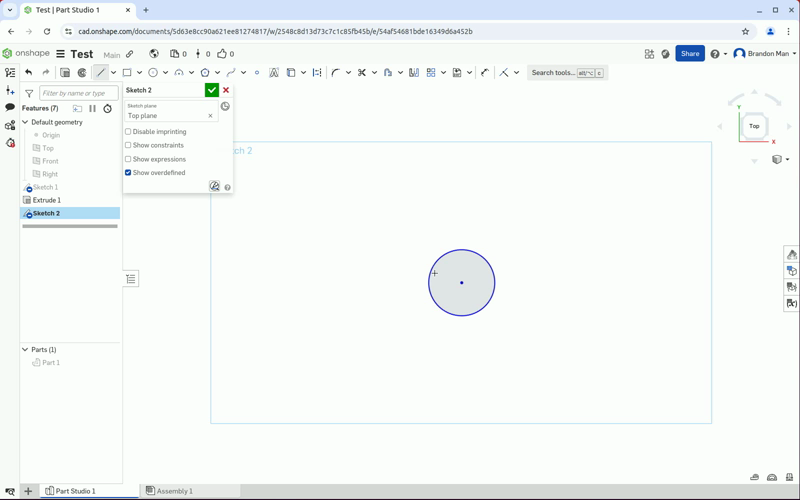
click(434, 272)
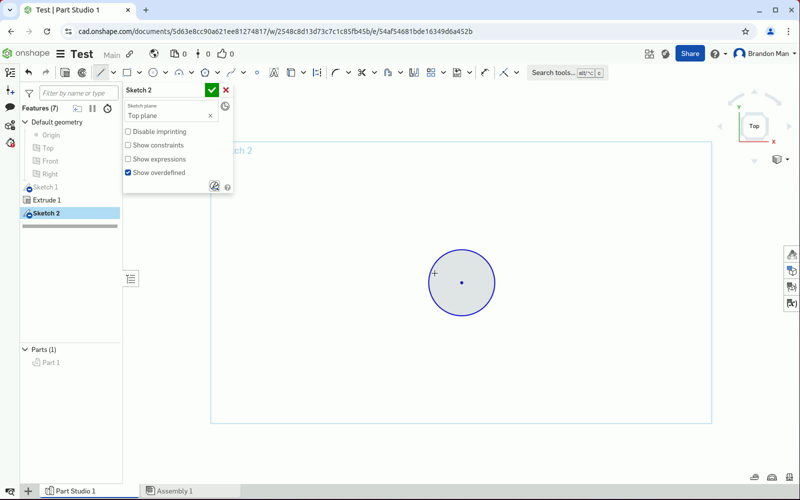
key_up(shift)
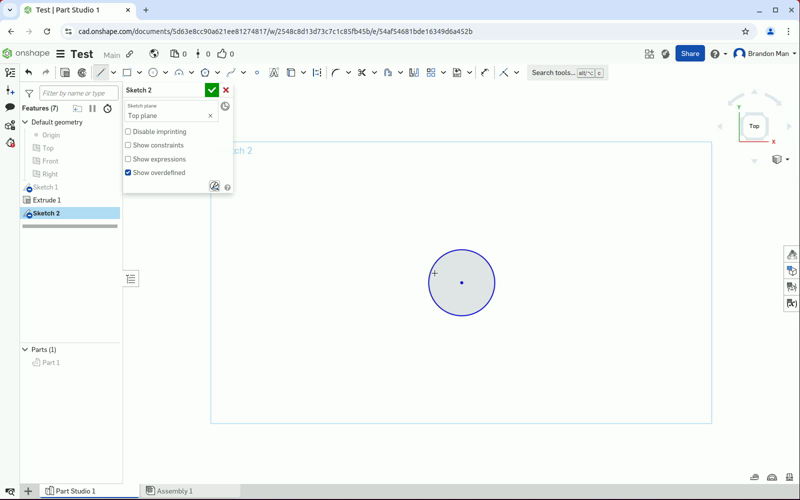
key_down(shift)
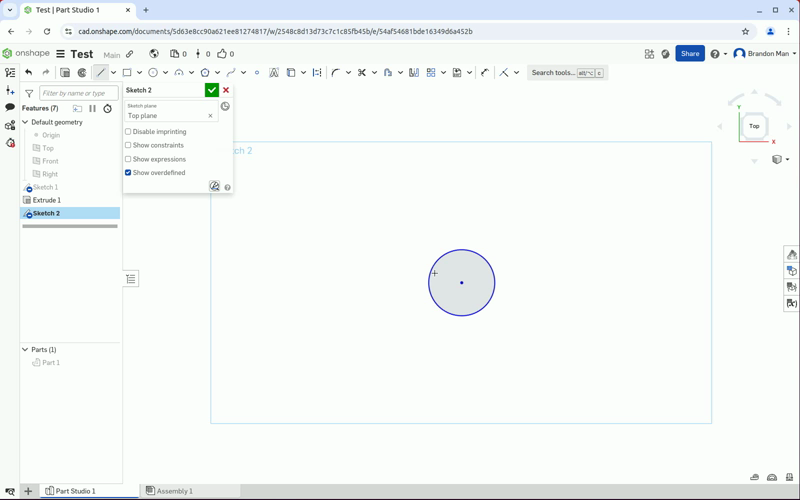
mouse_move(464, 272)
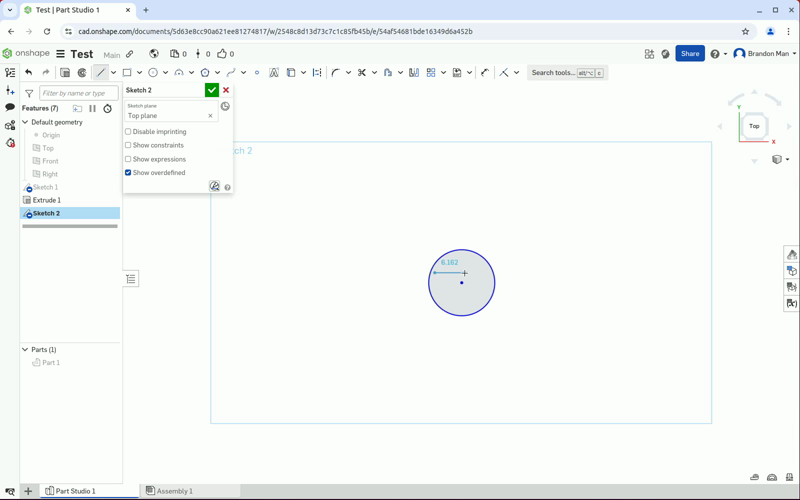
mouse_move(438, 301)
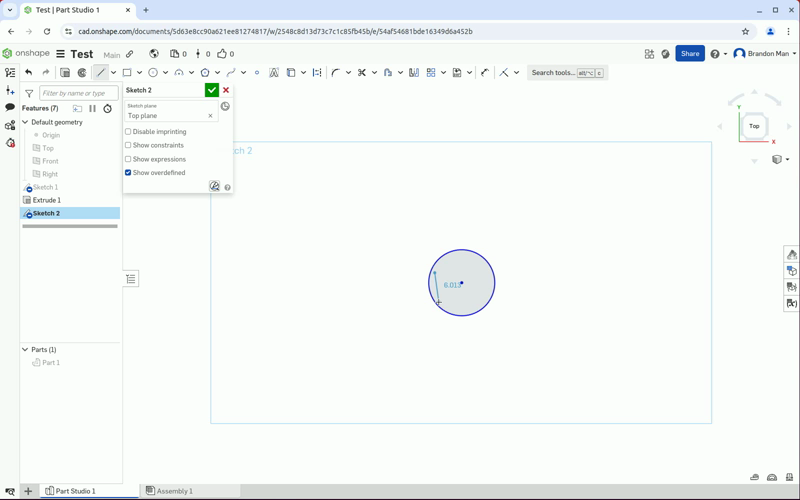
click(438, 301)
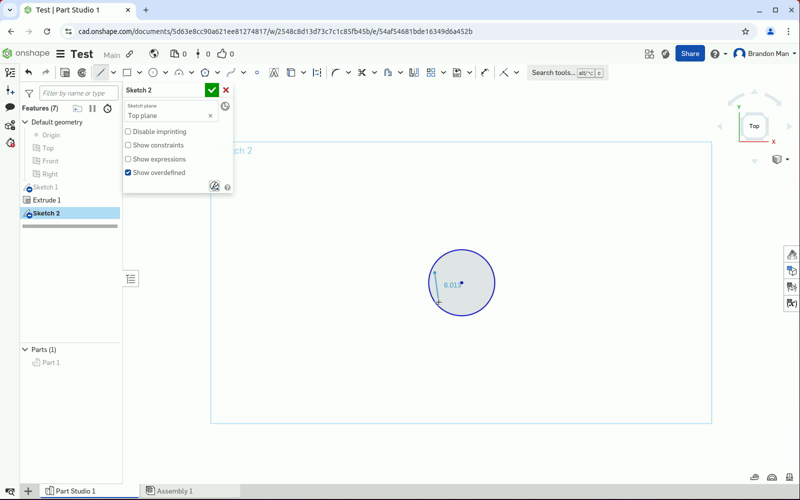
key_up(shift)
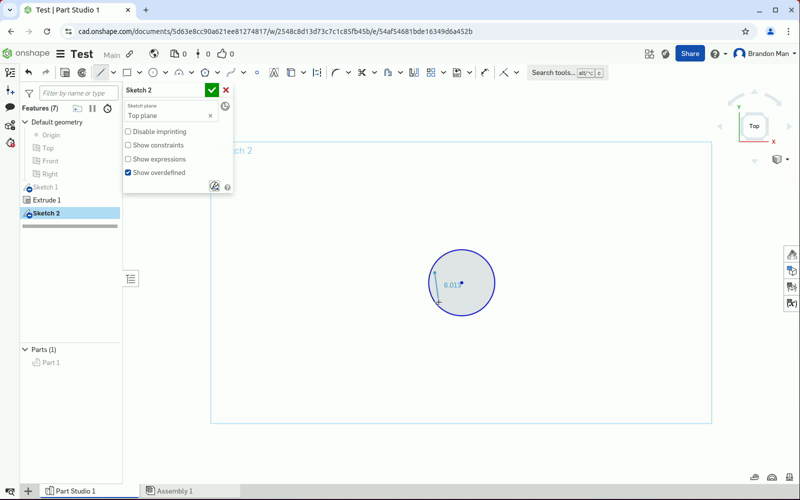
key_down(shift)
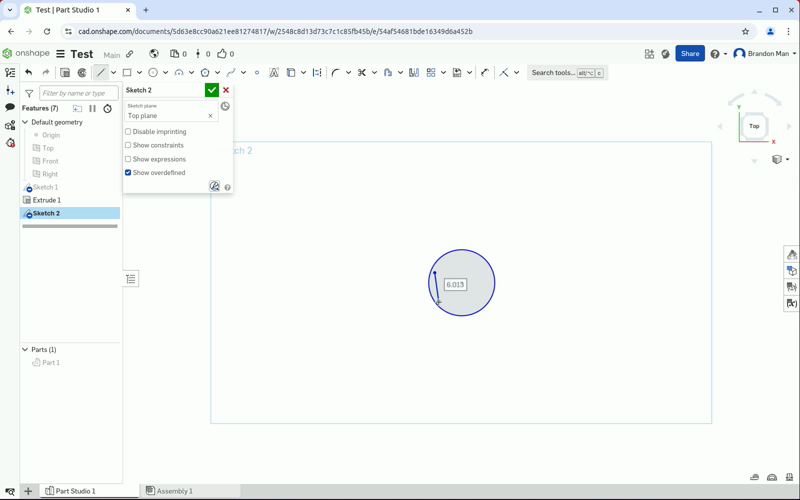
mouse_move(468, 301)
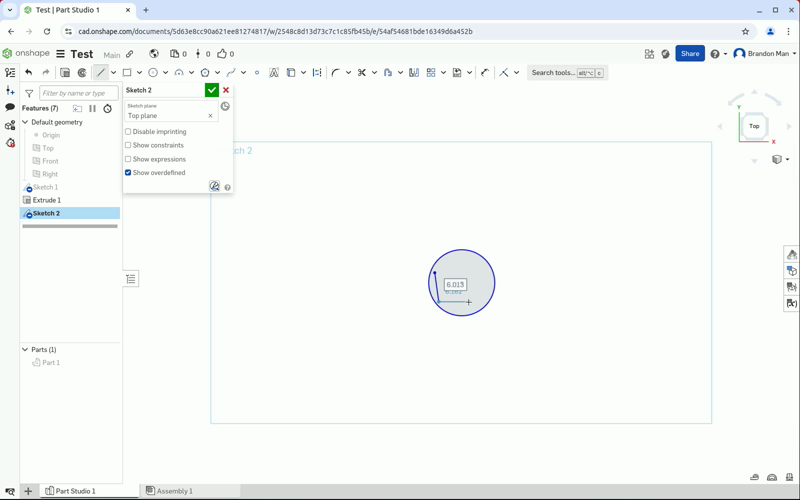
mouse_move(466, 311)
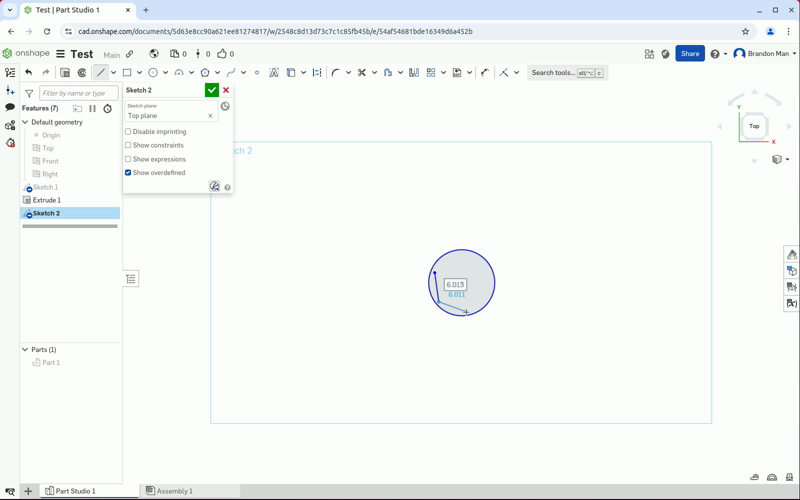
click(466, 311)
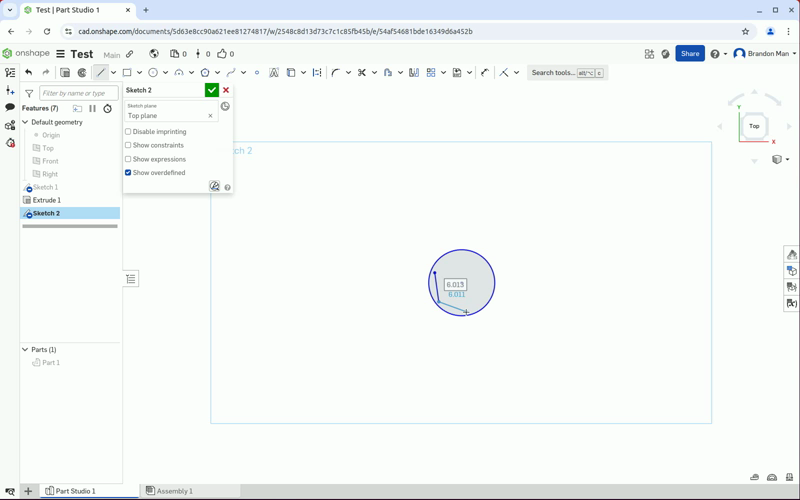
key_up(shift)
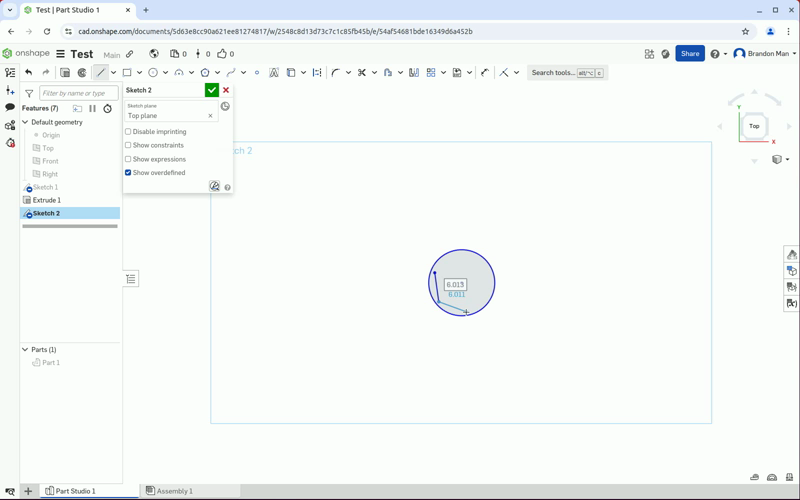
key_down(shift)
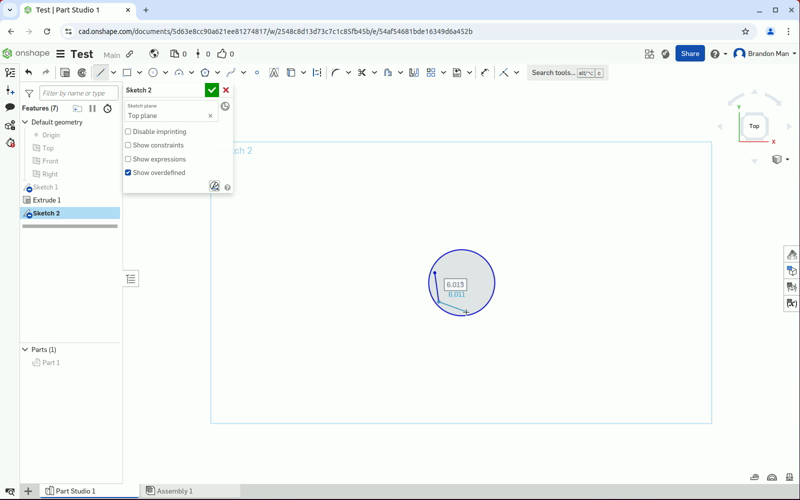
mouse_move(496, 311)
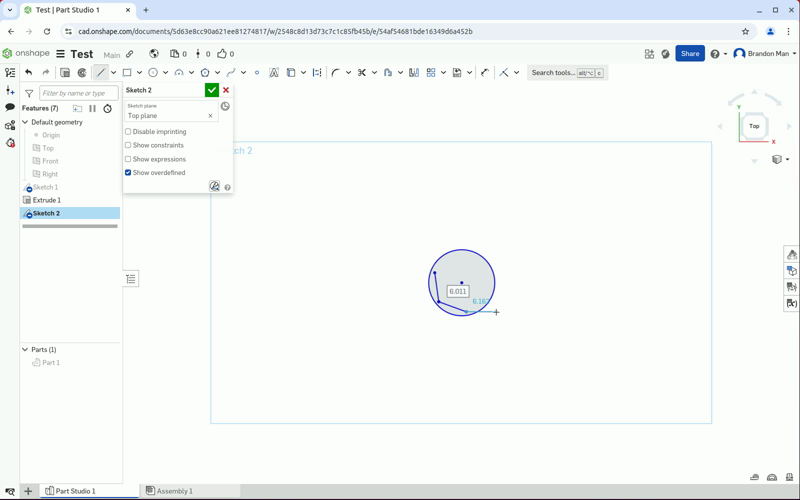
mouse_move(488, 293)
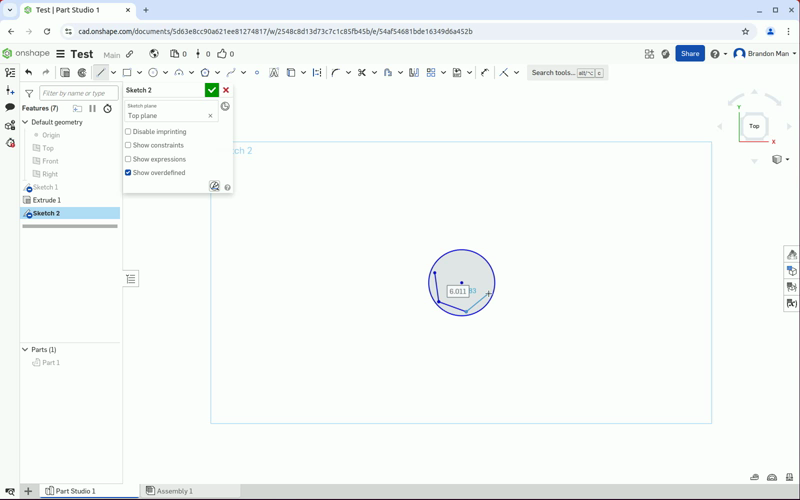
click(488, 293)
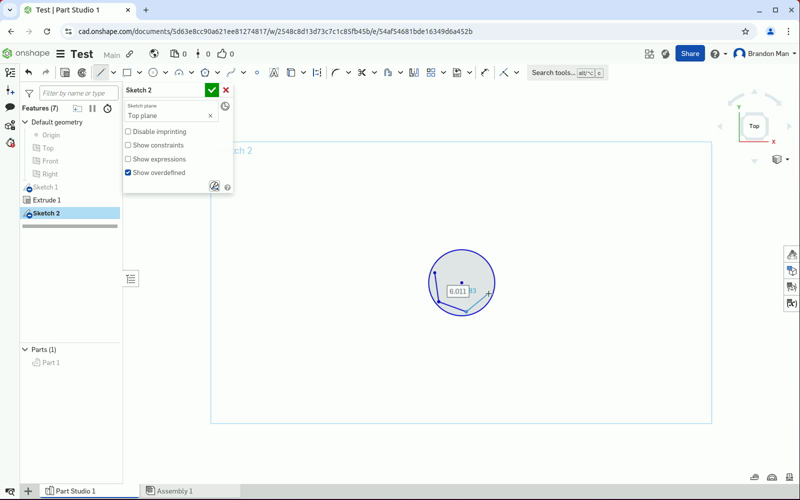
key_up(shift)
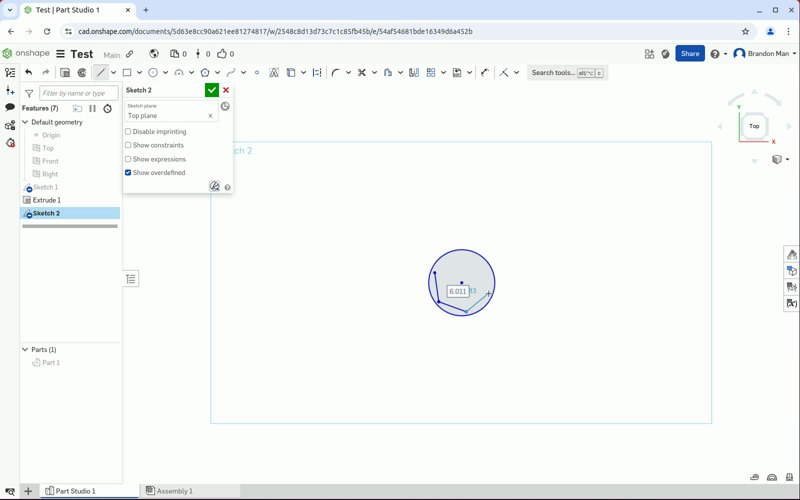
key_down(shift)
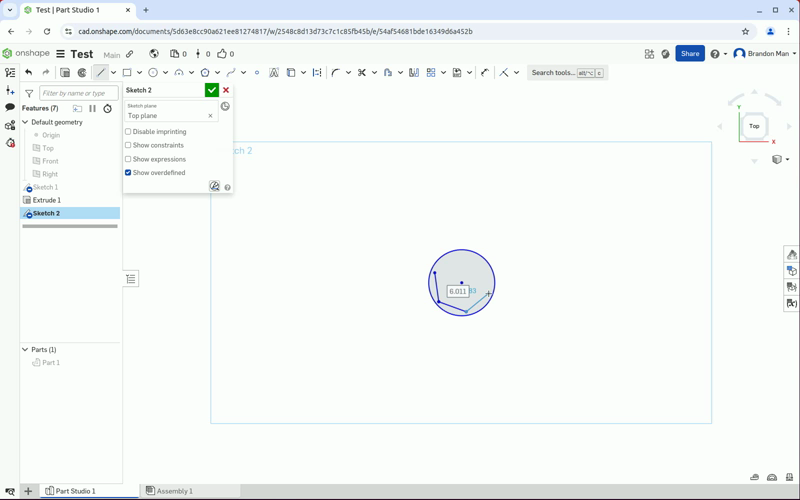
mouse_move(518, 293)
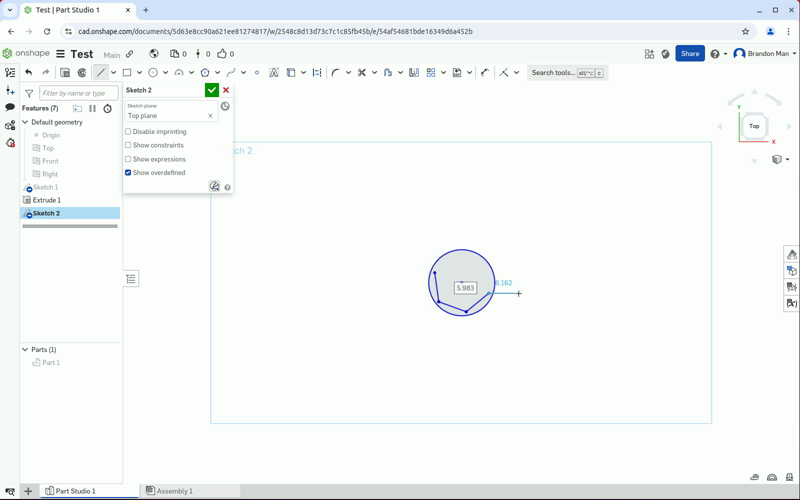
mouse_move(484, 264)
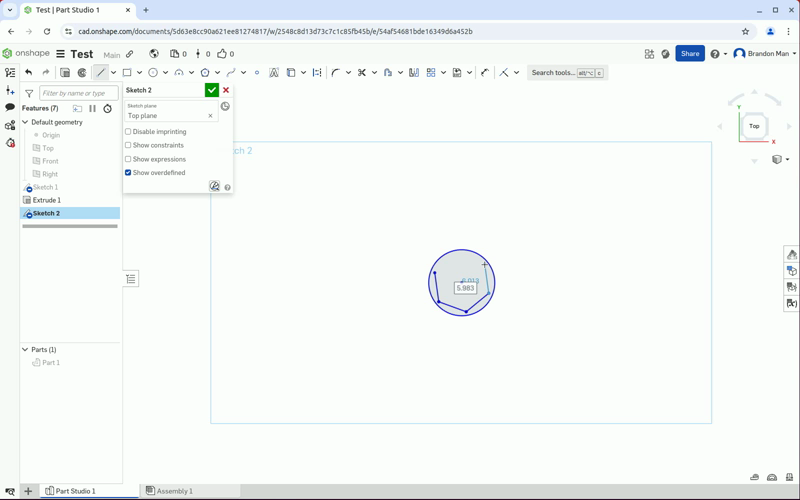
click(484, 264)
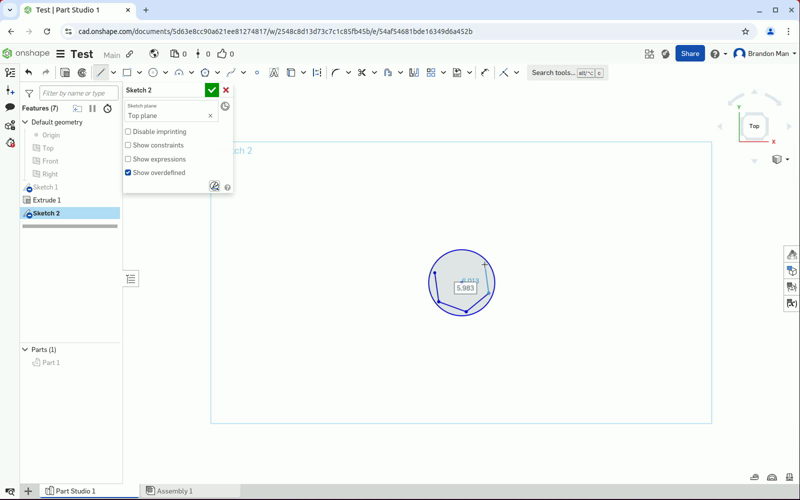
key_up(shift)
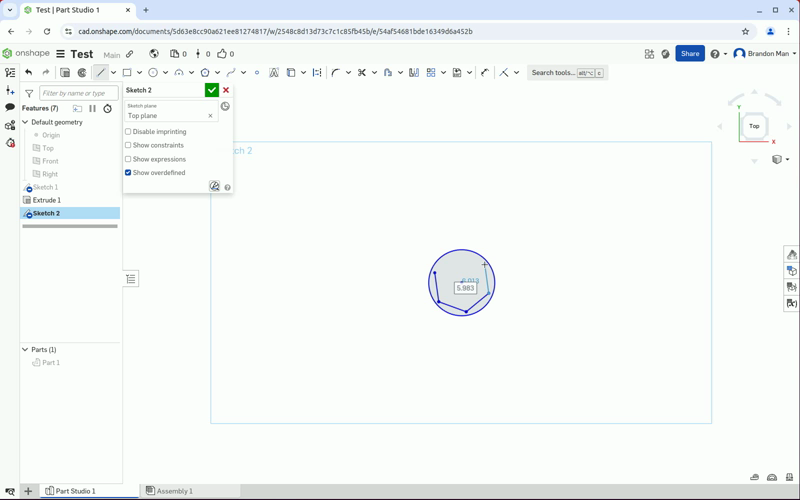
key_down(shift)
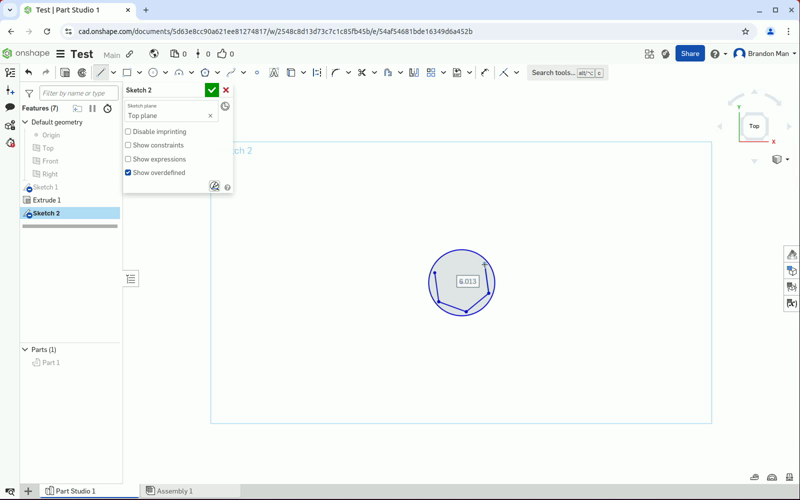
mouse_move(514, 264)
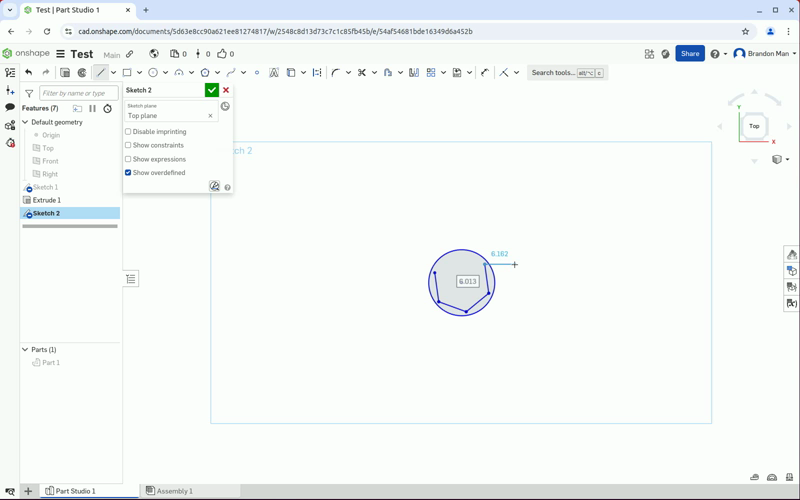
mouse_move(457, 254)
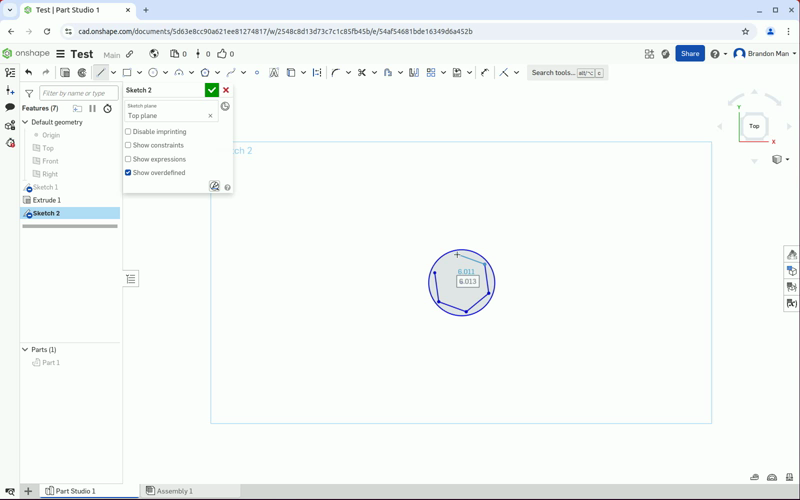
click(457, 254)
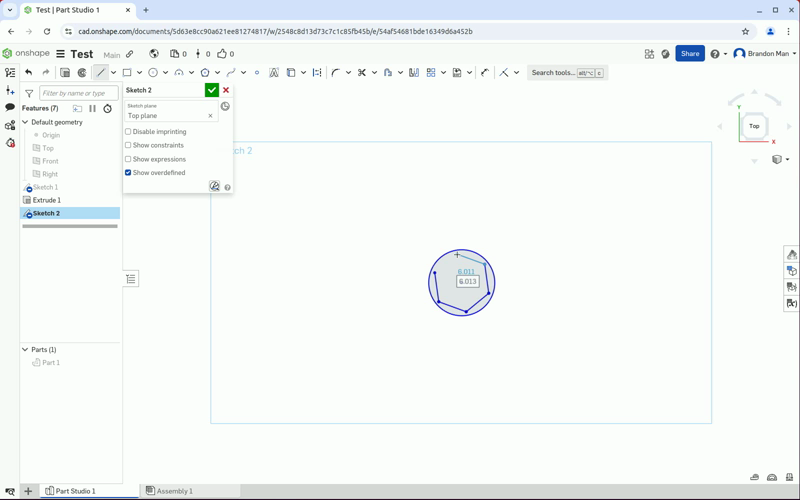
key_up(shift)
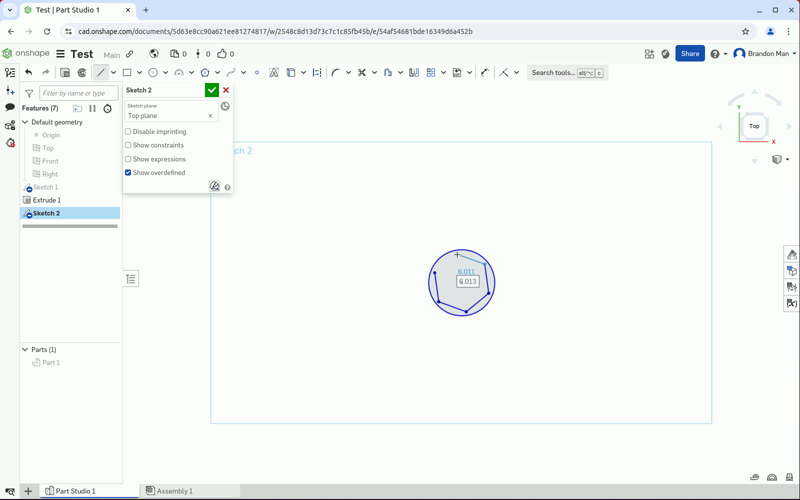
mouse_move(487, 254)
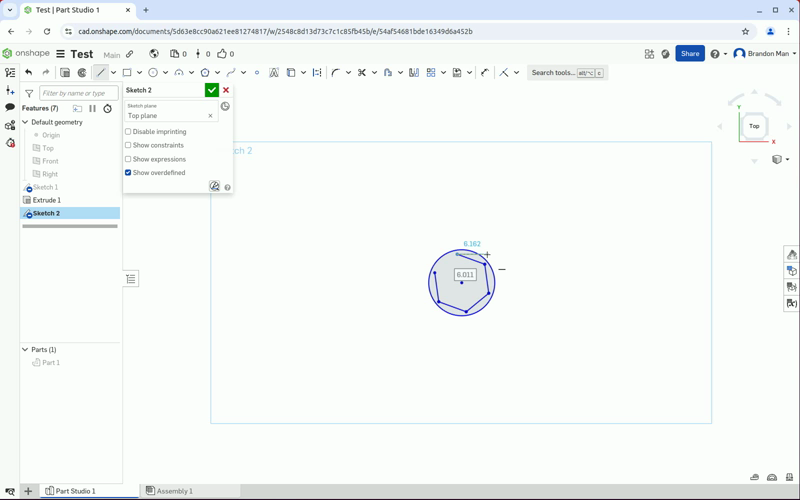
key_down(shift)
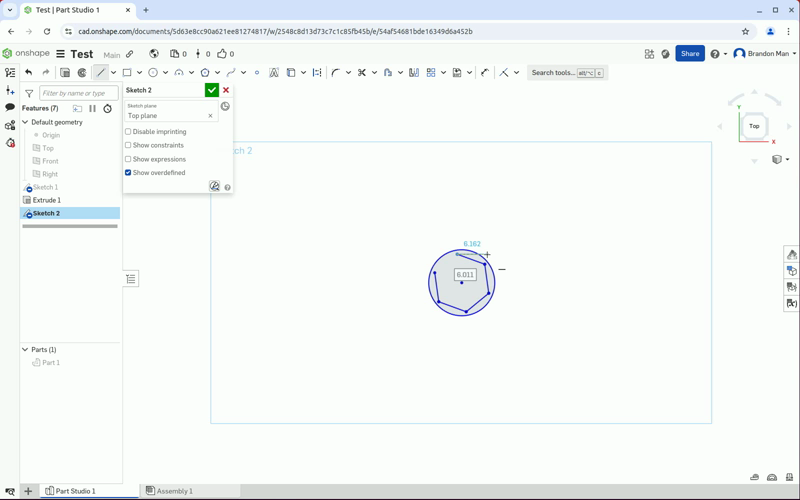
mouse_move(434, 272)
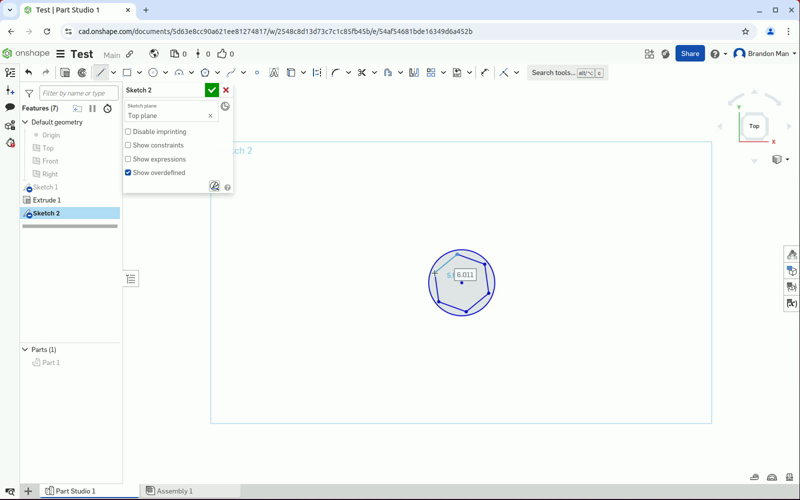
key_up(shift)
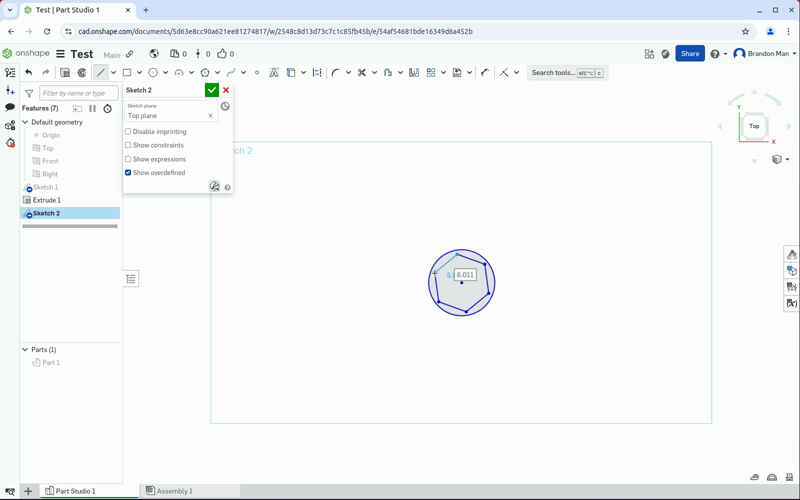
click(434, 272)
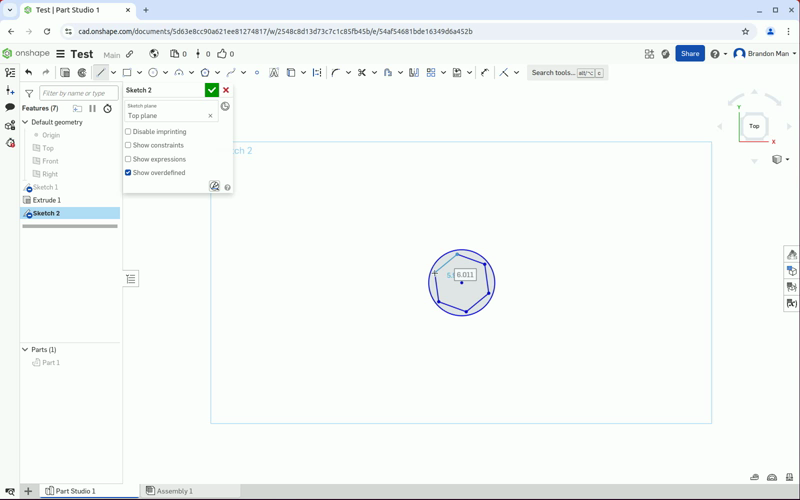
key(esc)
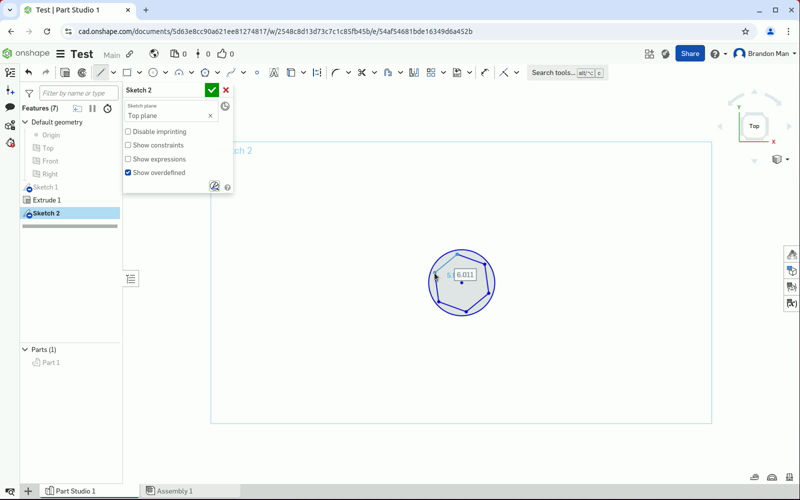
mouse_move(473, 310)
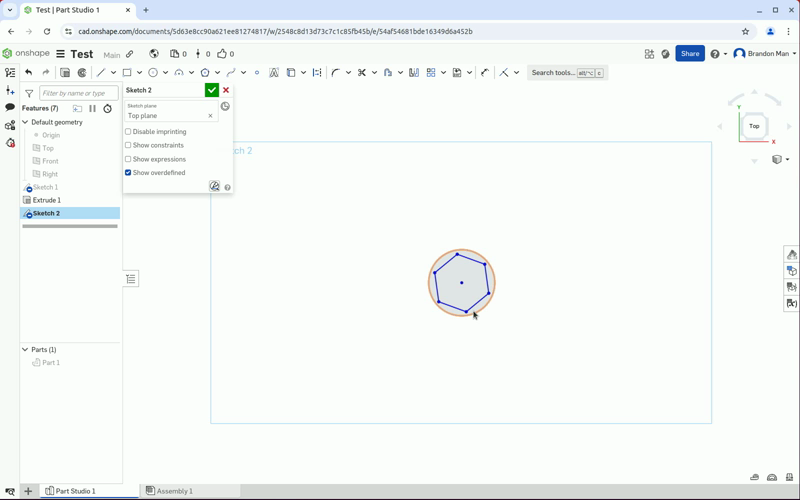
scroll(6)
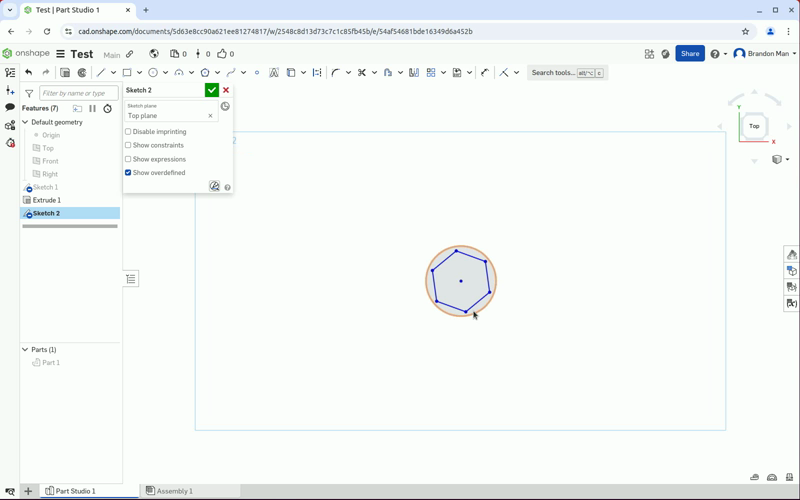
scroll(6)
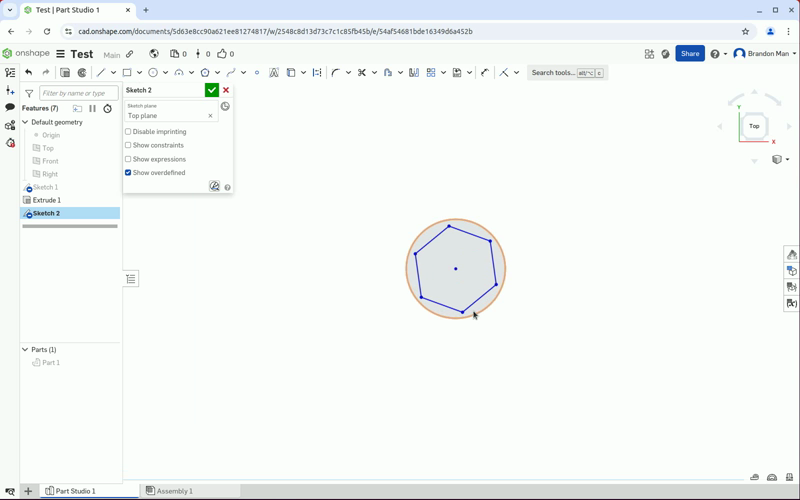
scroll(6)
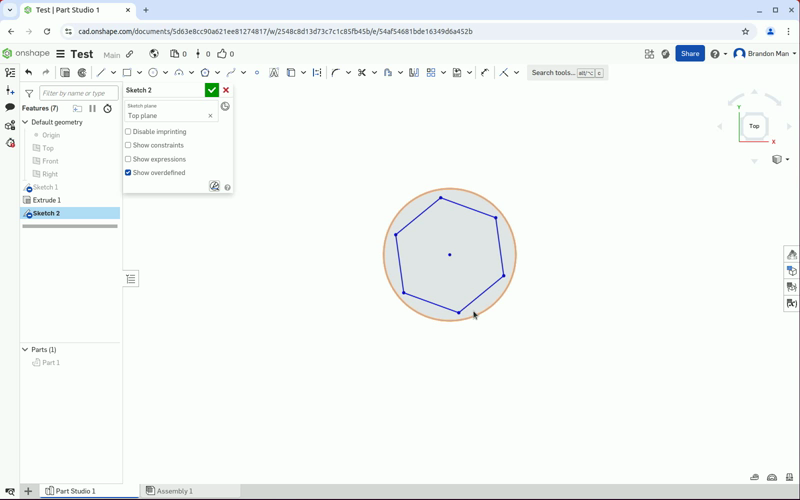
scroll(6)
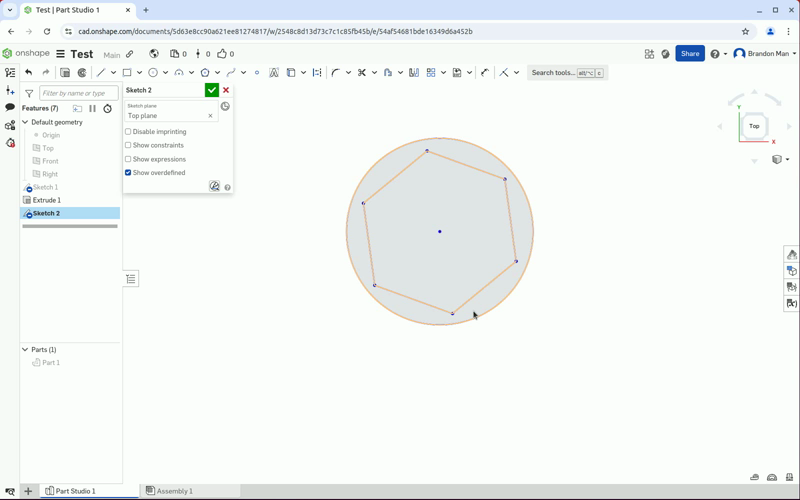
scroll(6)
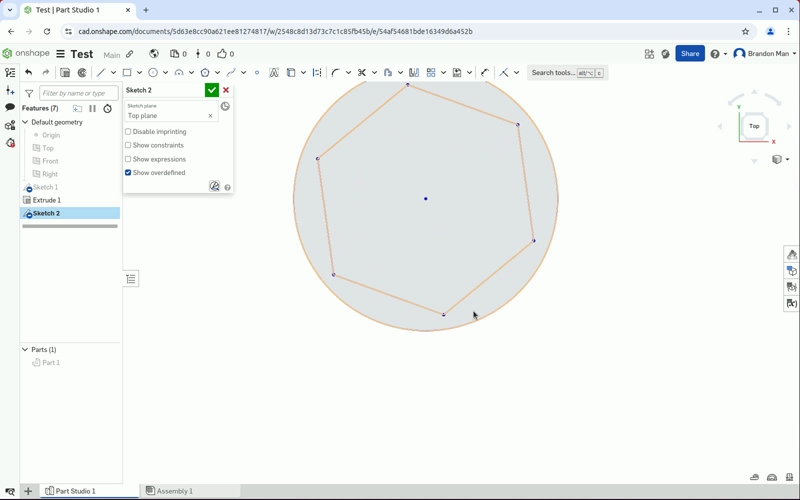
scroll(6)
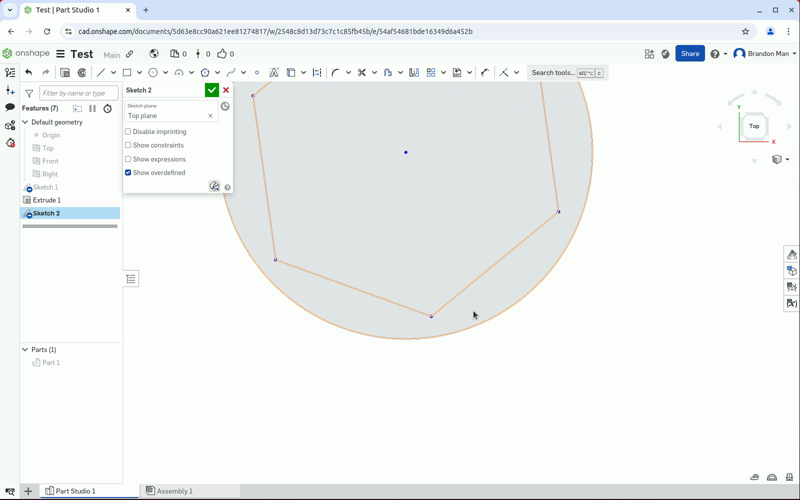
scroll(6)
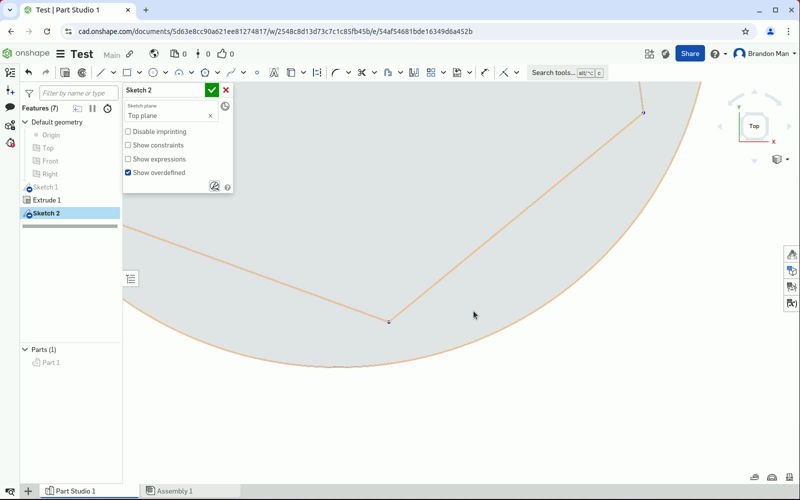
click(473, 310)
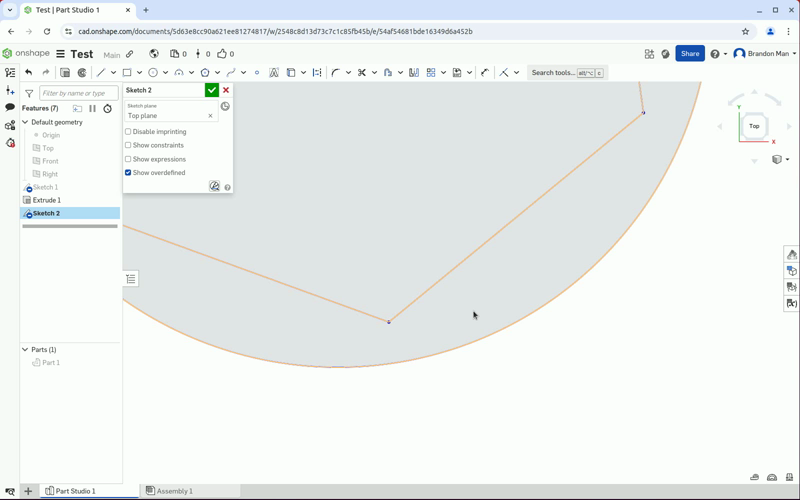
scroll(-6)
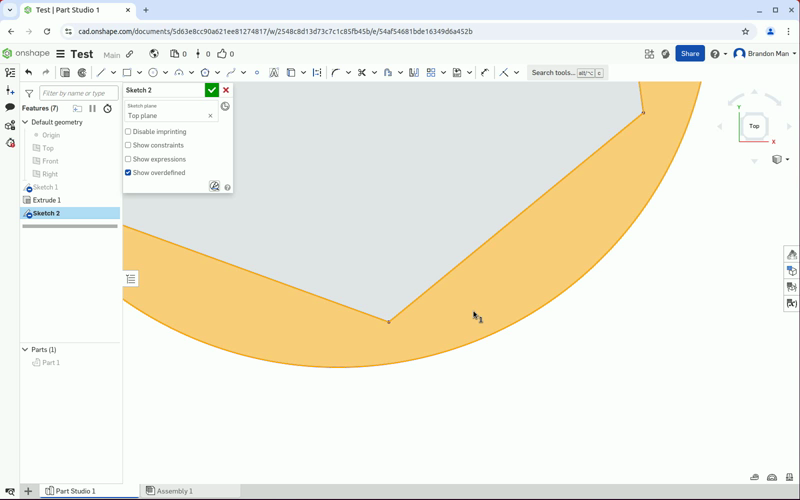
scroll(-6)
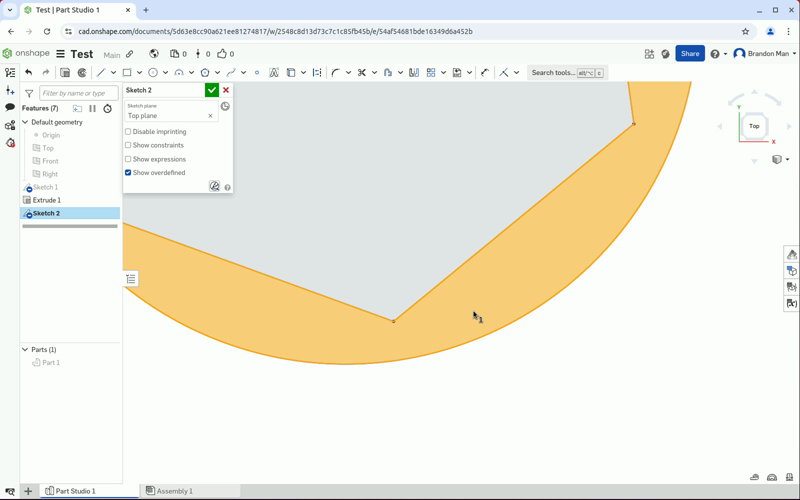
scroll(-6)
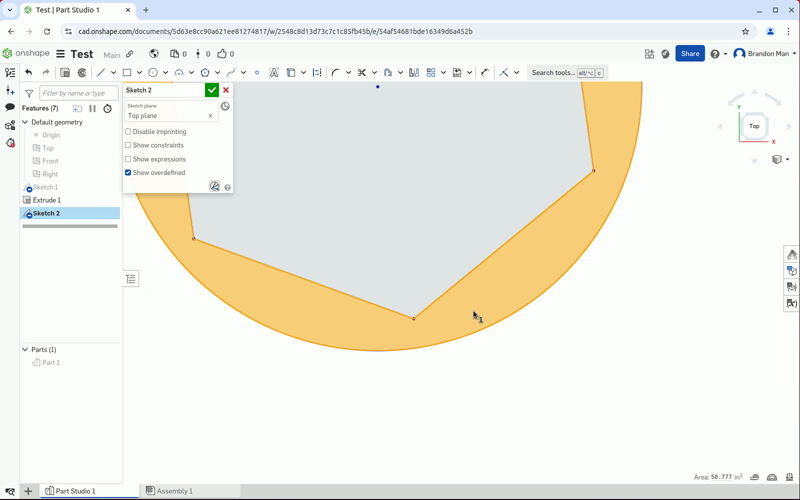
scroll(-6)
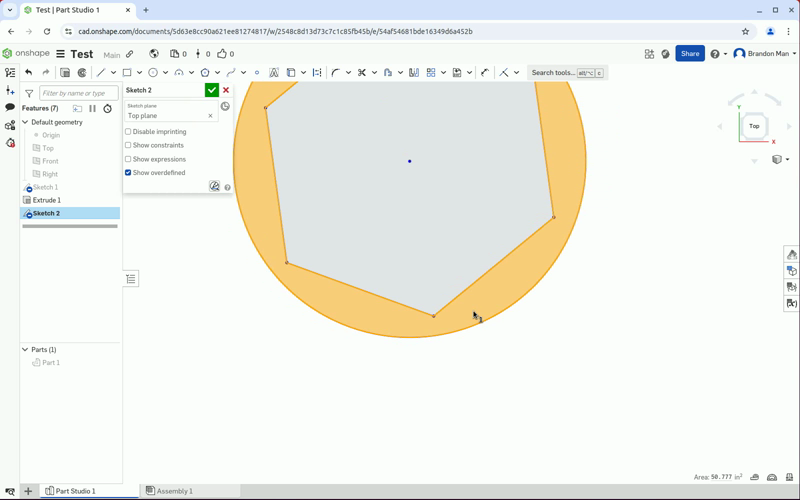
scroll(-6)
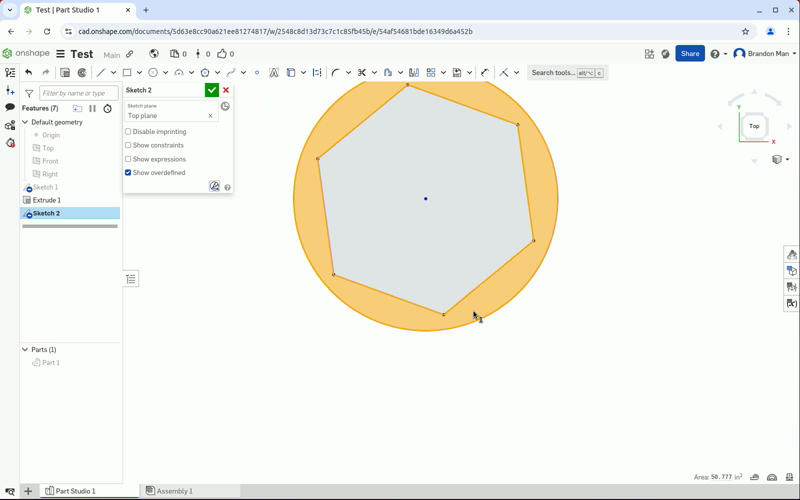
scroll(-6)
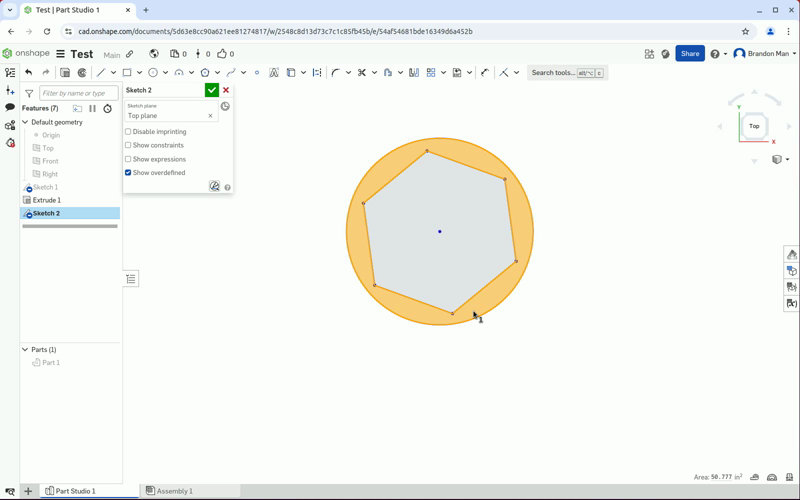
scroll(-6)
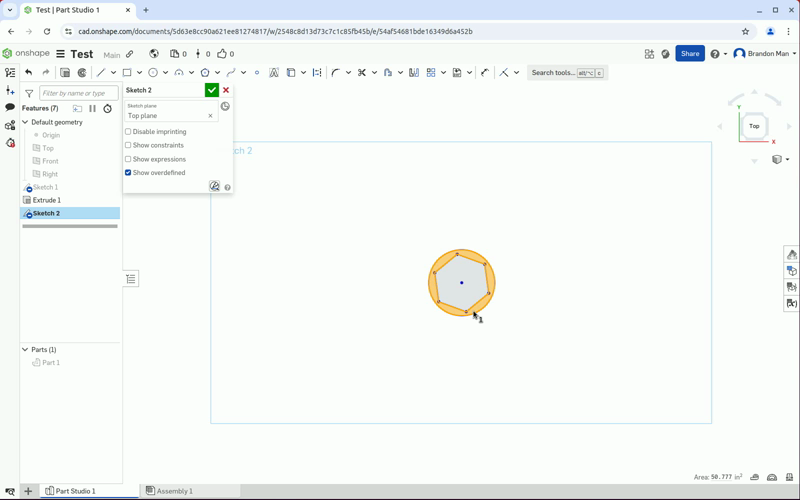
mouse_move(73, 352)
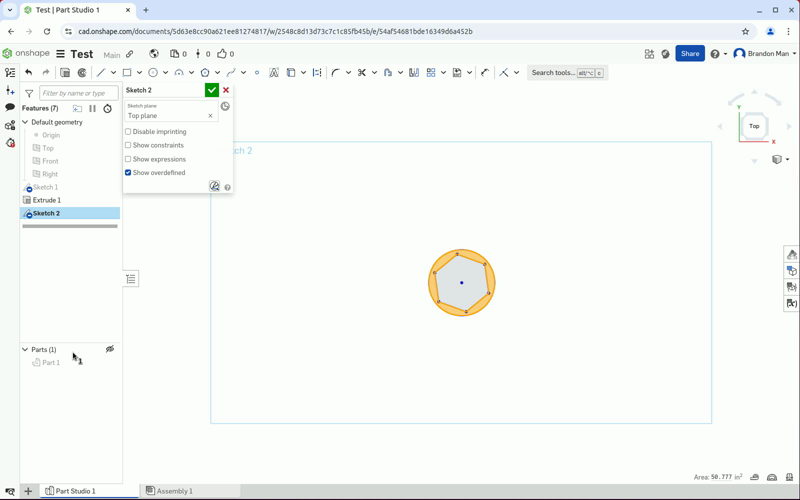
key(shift+y)
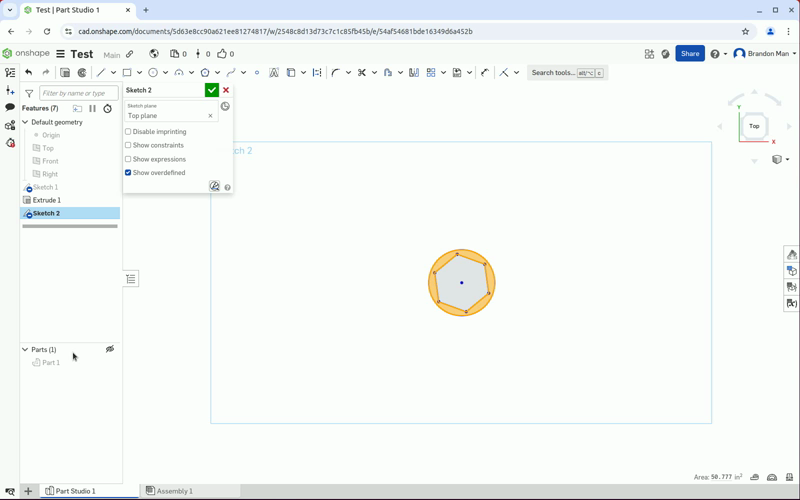
key(shift+e)
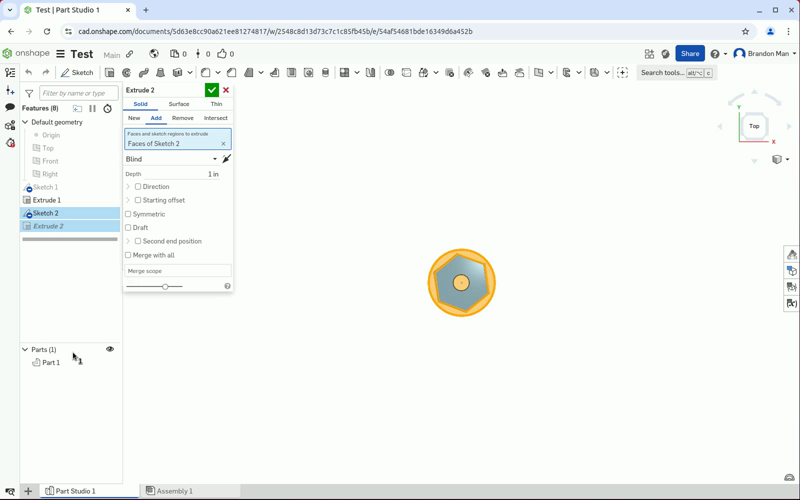
mouse_move(143, 106)
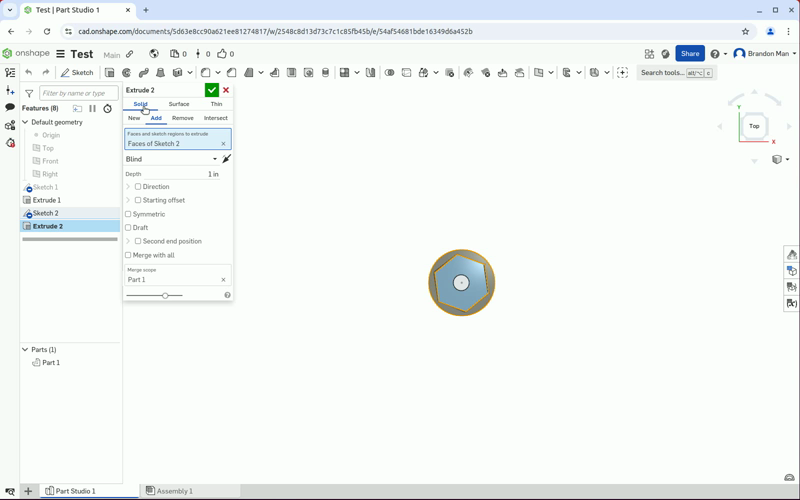
click(143, 106)
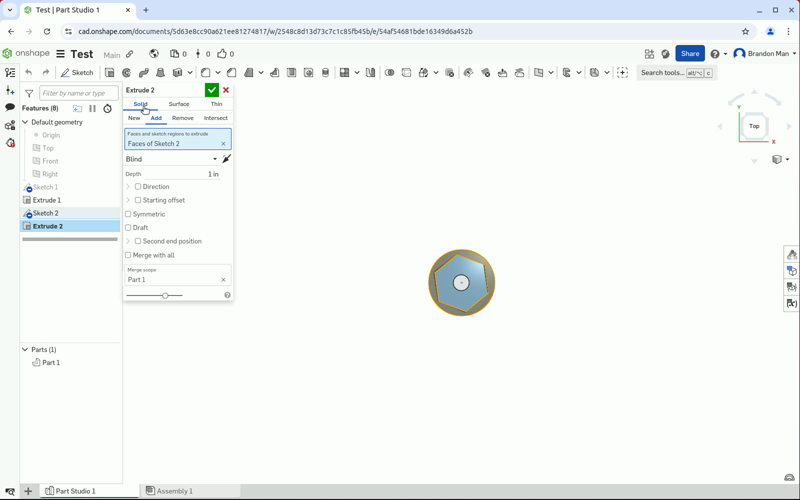
mouse_move(137, 120)
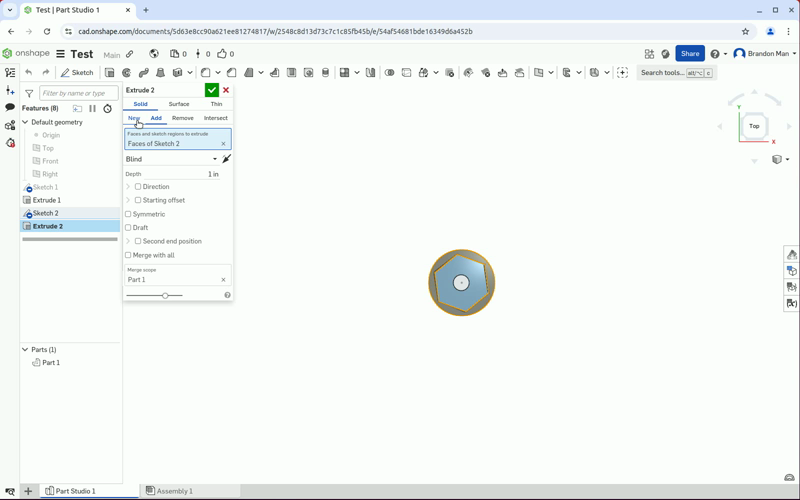
click(137, 120)
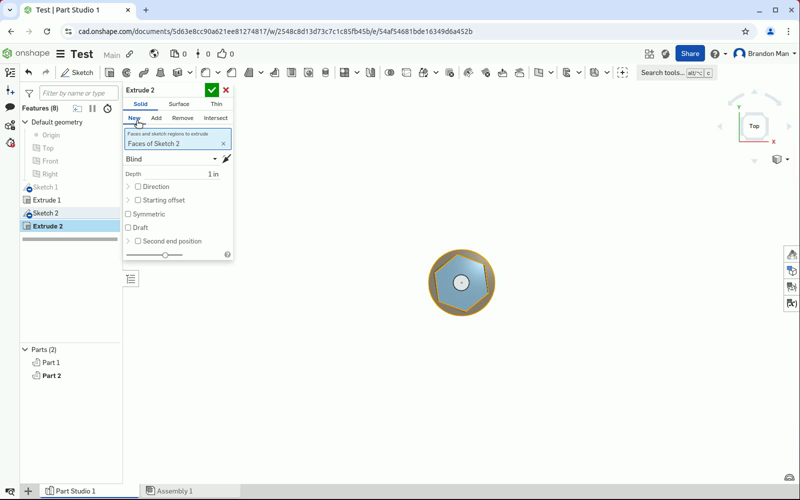
key(tab, 4)
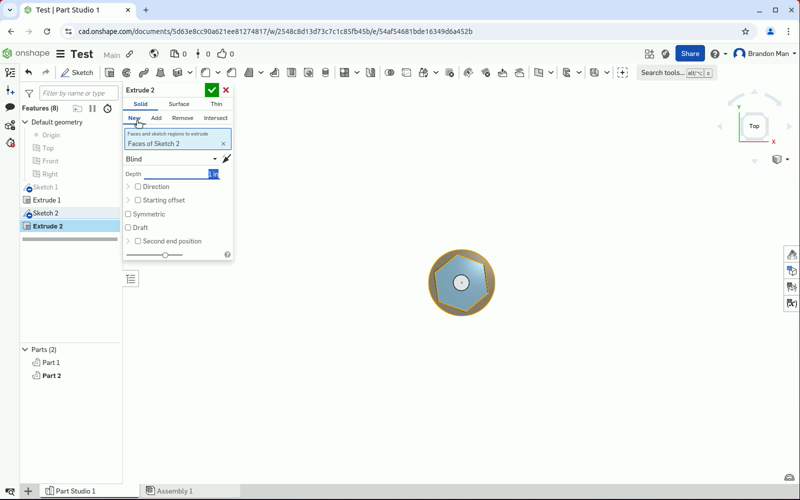
text(7.462)
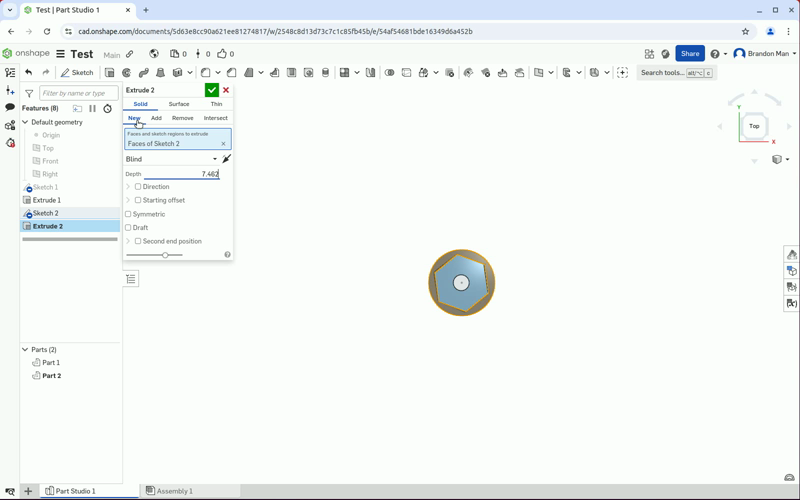
key(enter)
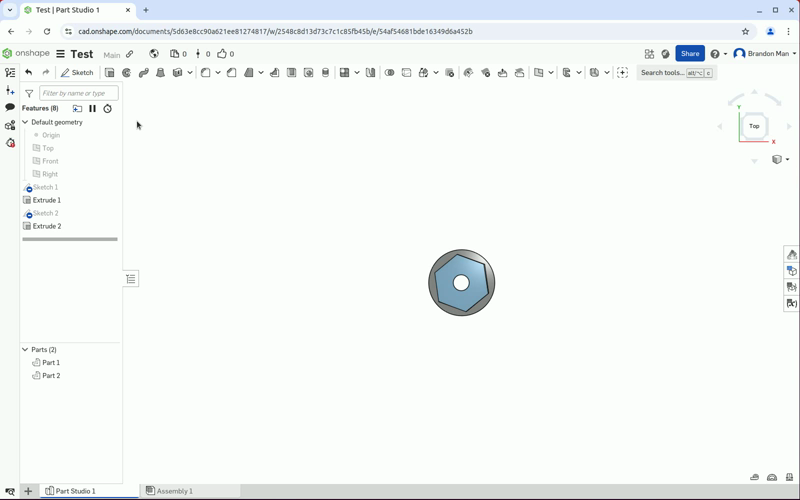
key(shift+h)
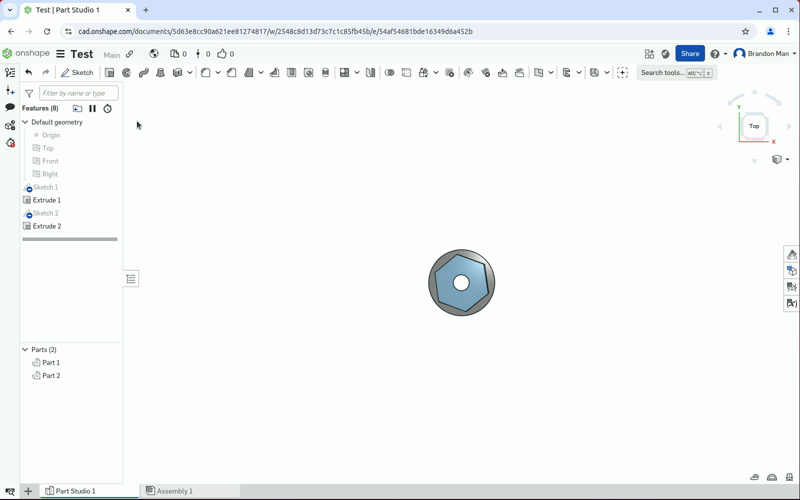
key(shift+h)
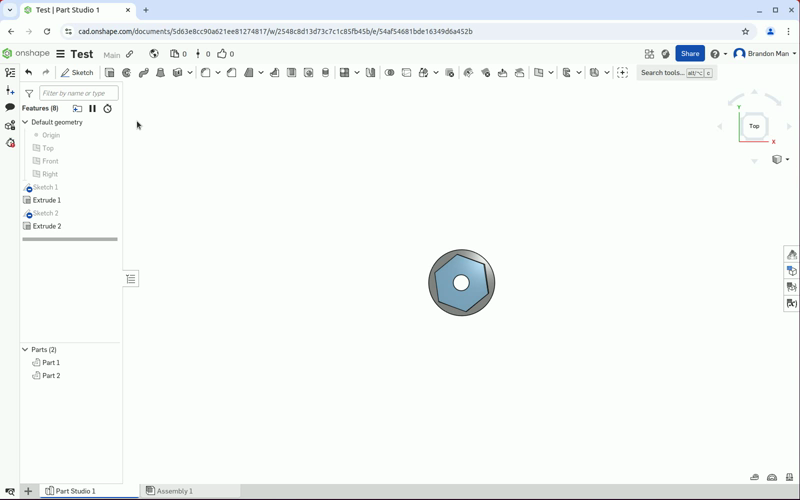
mouse_move(73, 189)
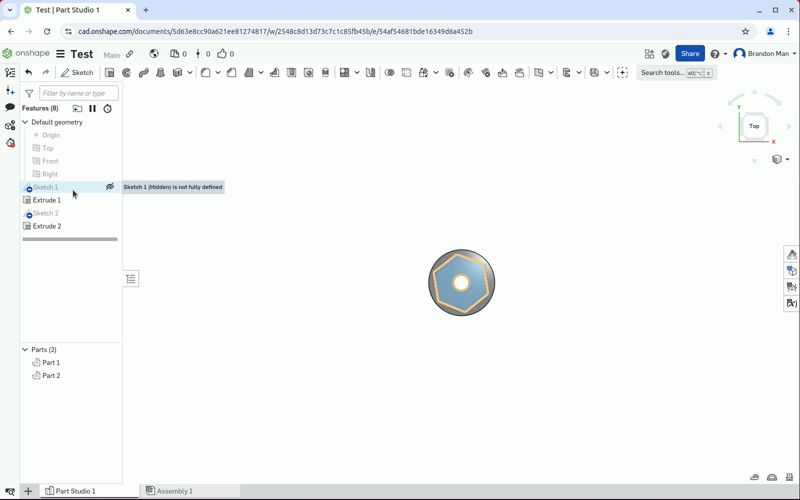
click(73, 189)
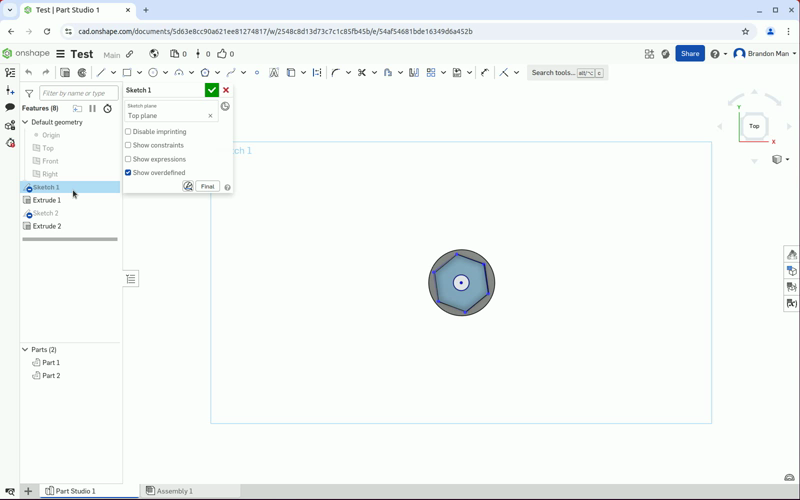
mouse_move(229, 92)
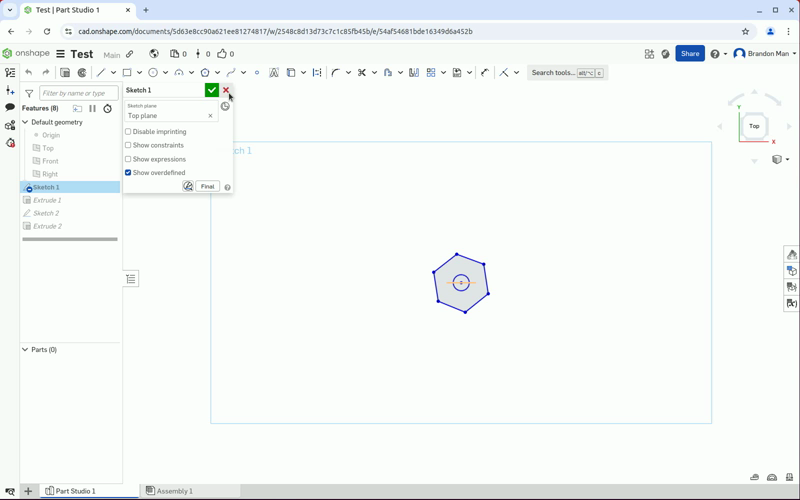
click(229, 92)
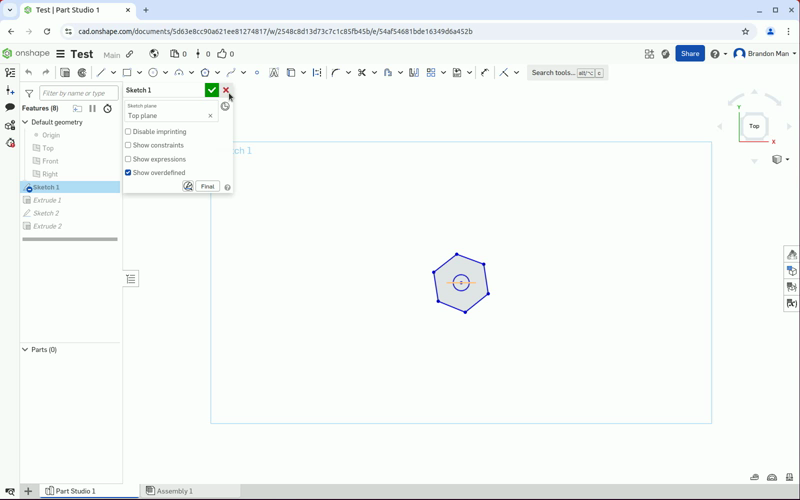
key(shift+s)
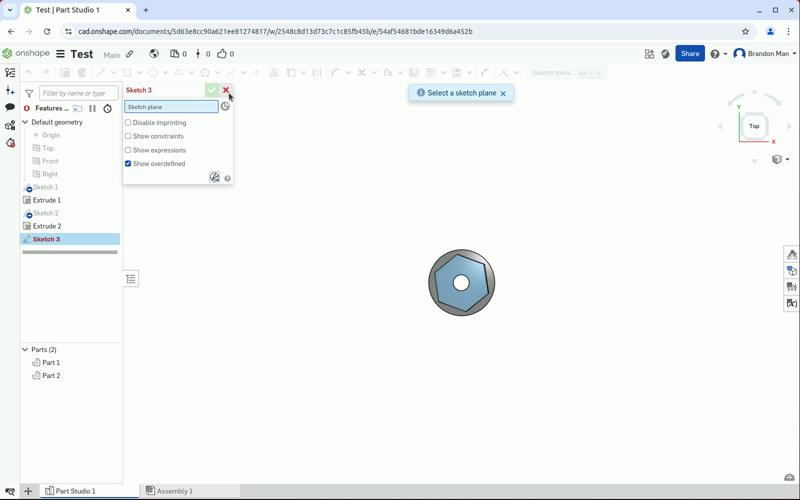
mouse_move(73, 150)
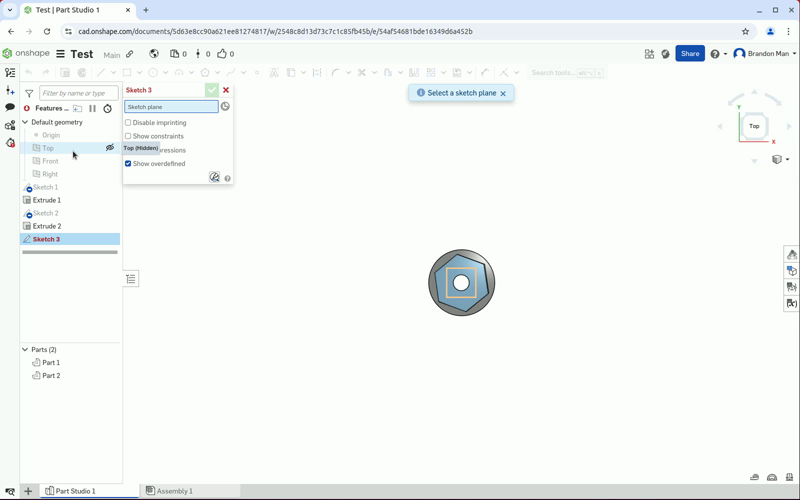
click(73, 150)
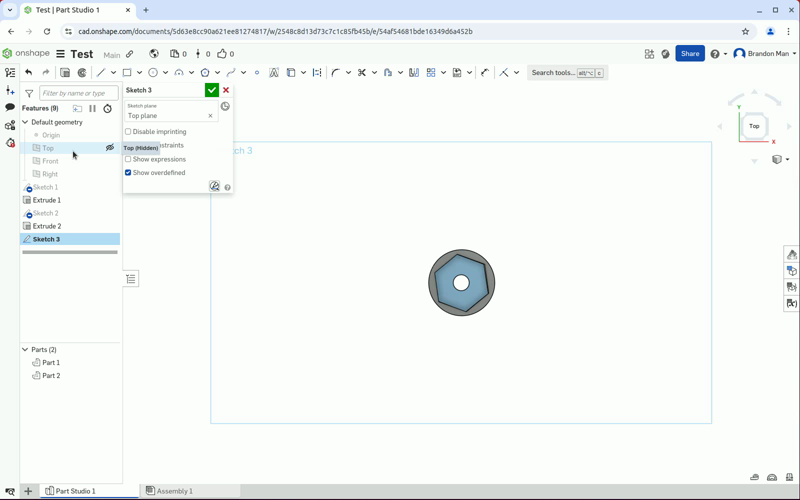
mouse_move(73, 352)
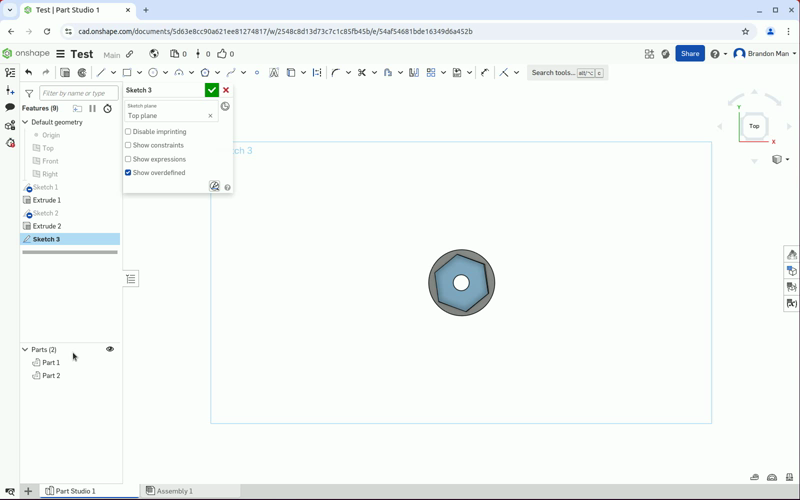
key(y)
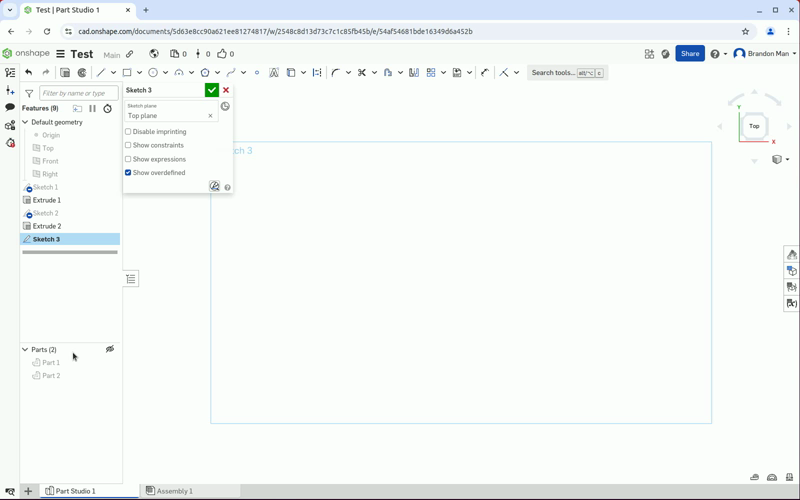
key(c)
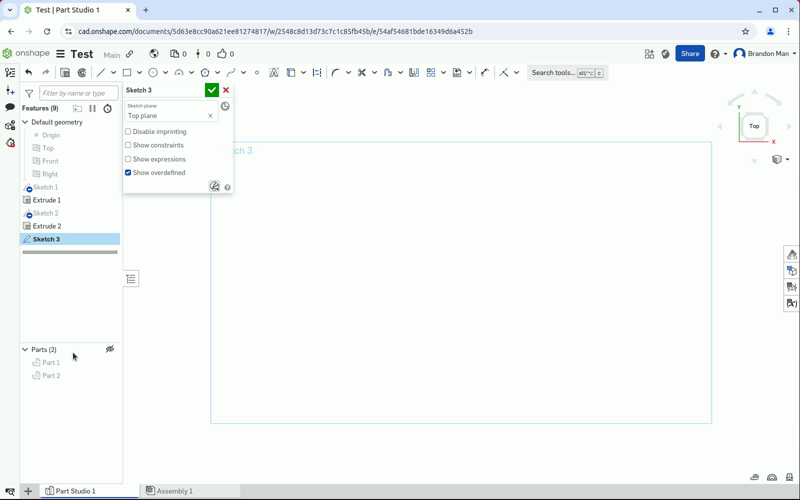
key_down(shift)
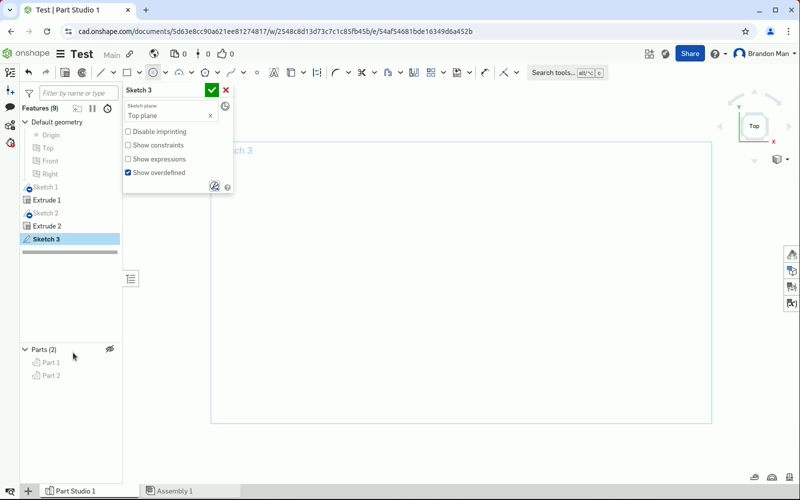
mouse_move(460, 282)
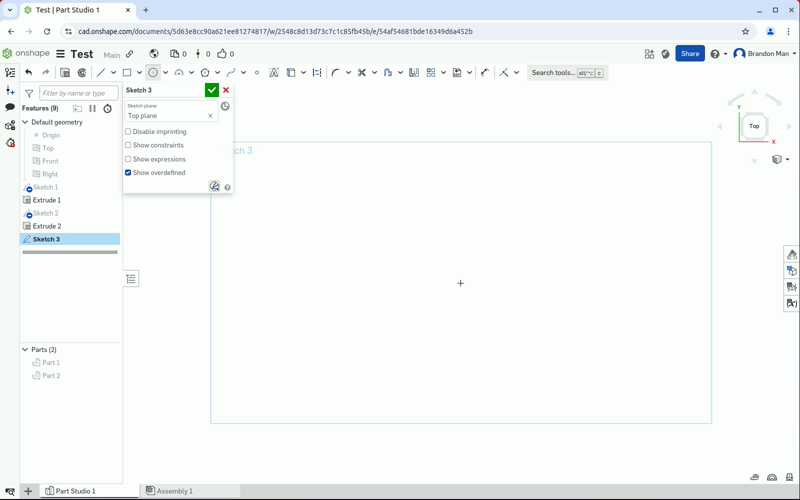
click(460, 282)
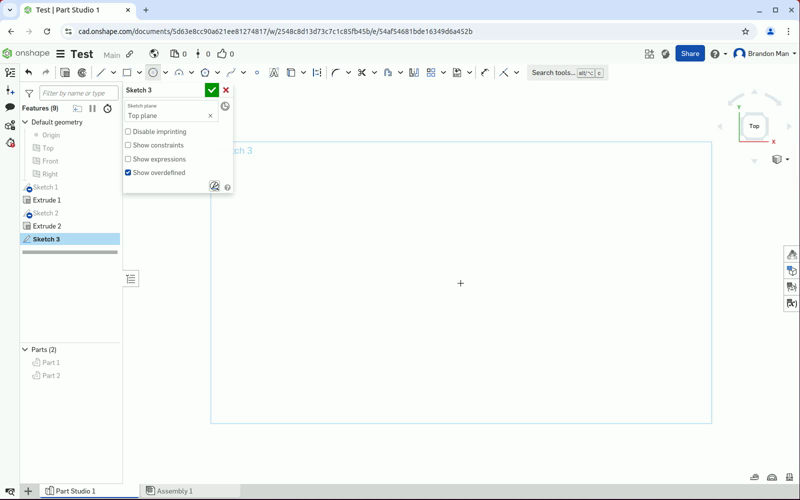
key_up(shift)
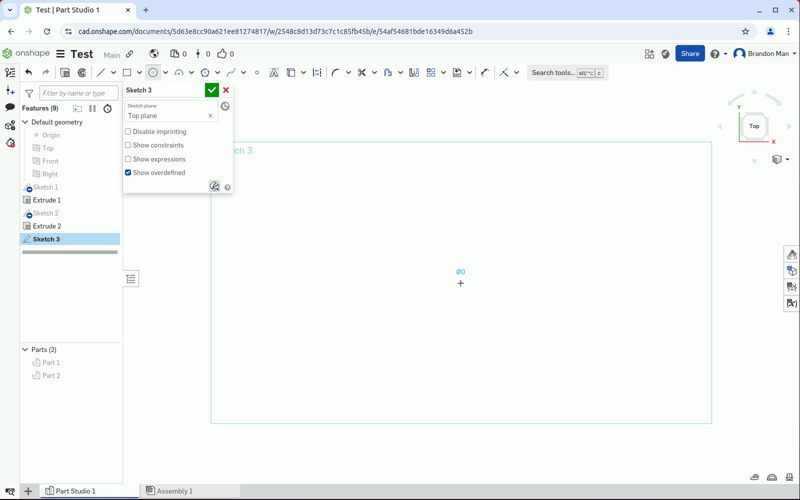
mouse_move(540, 282)
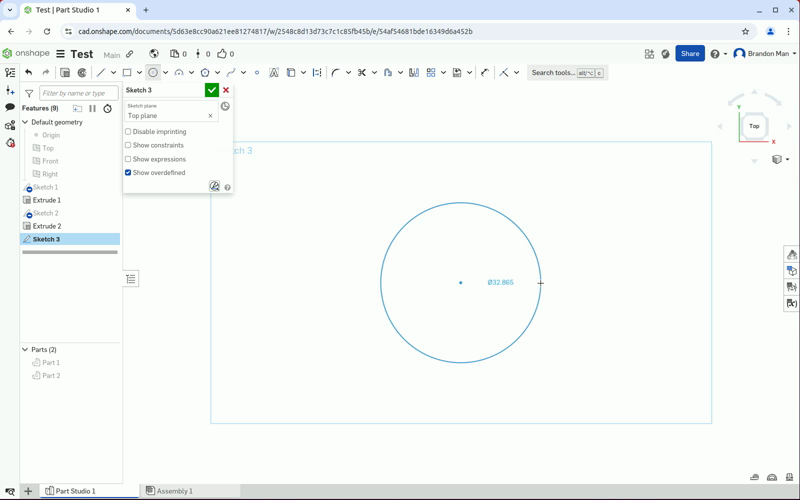
click(540, 282)
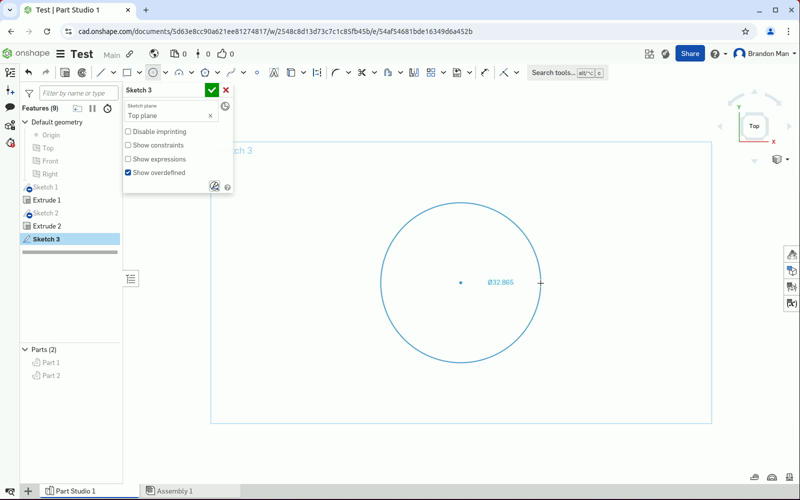
key(esc)
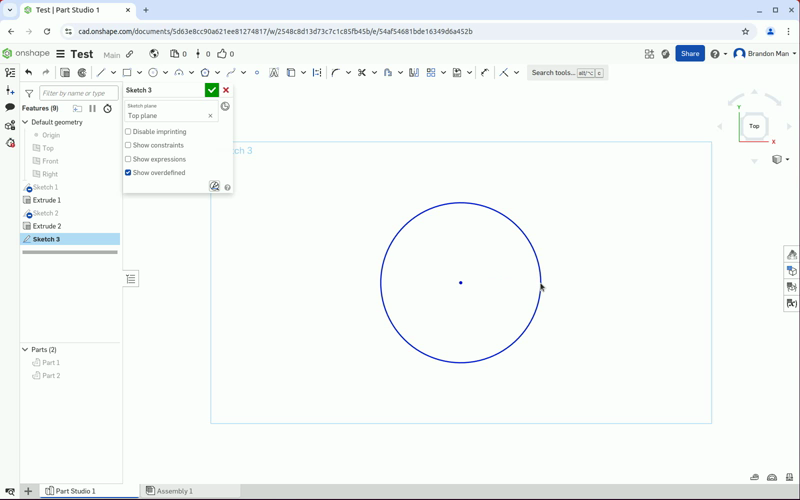
key(c)
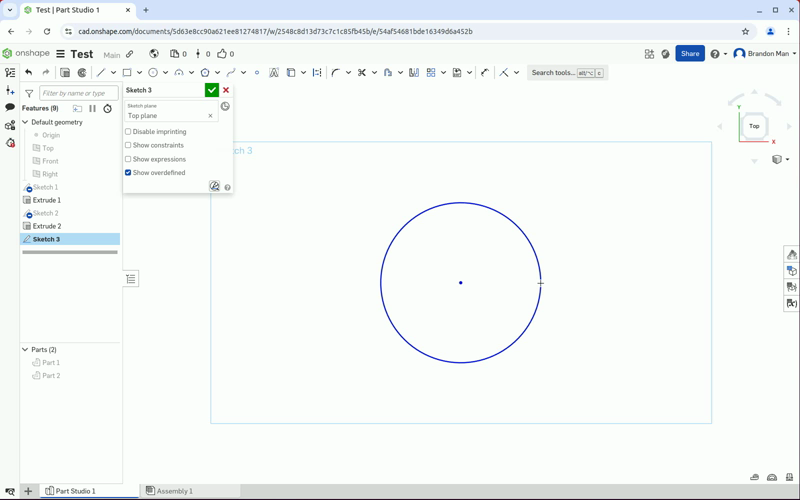
key_down(shift)
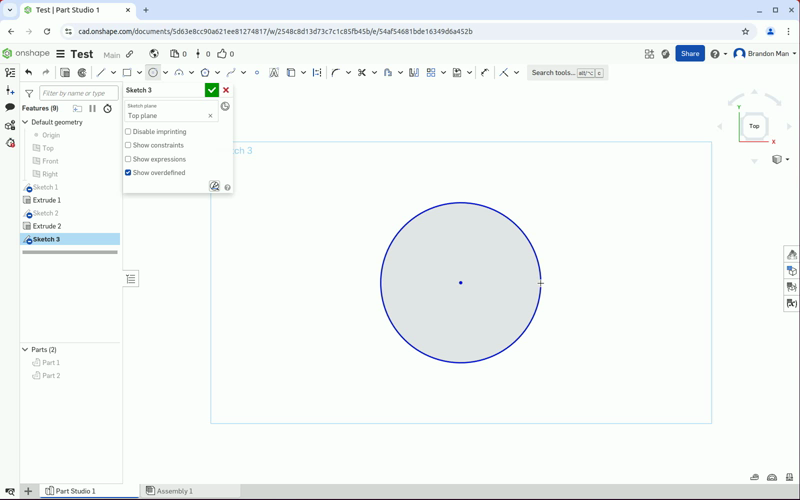
mouse_move(460, 282)
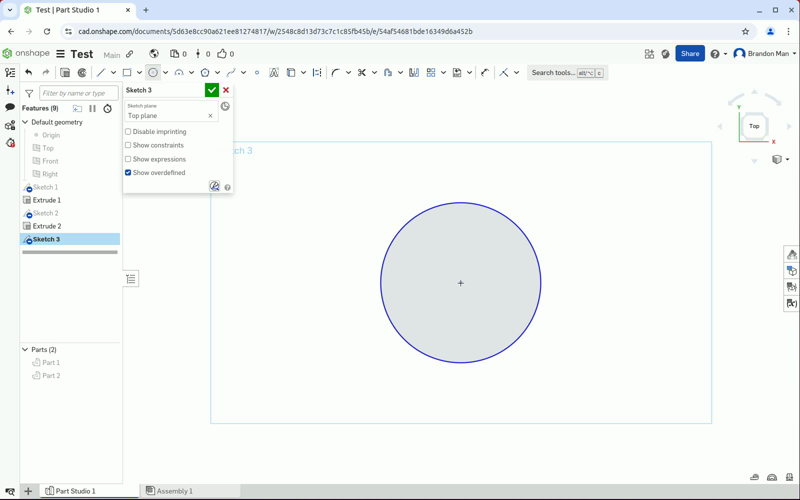
click(460, 282)
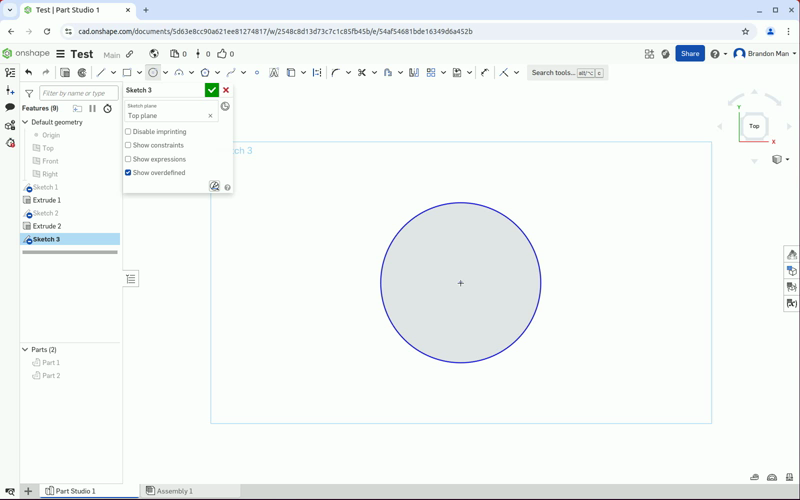
key_up(shift)
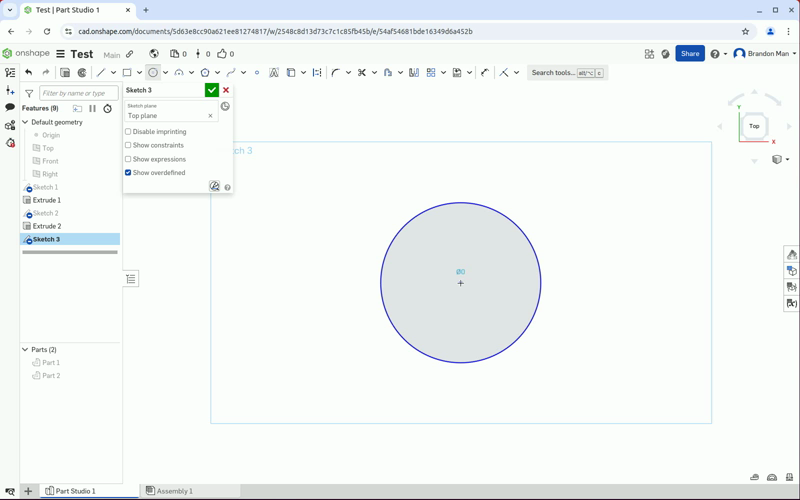
mouse_move(490, 282)
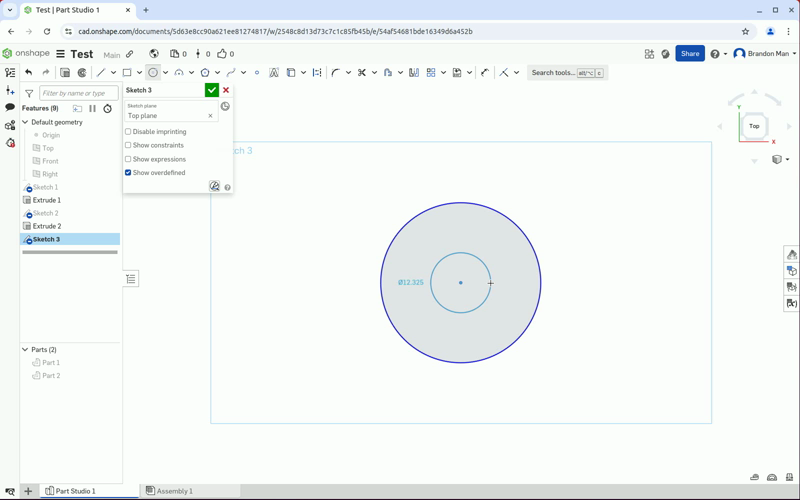
click(490, 282)
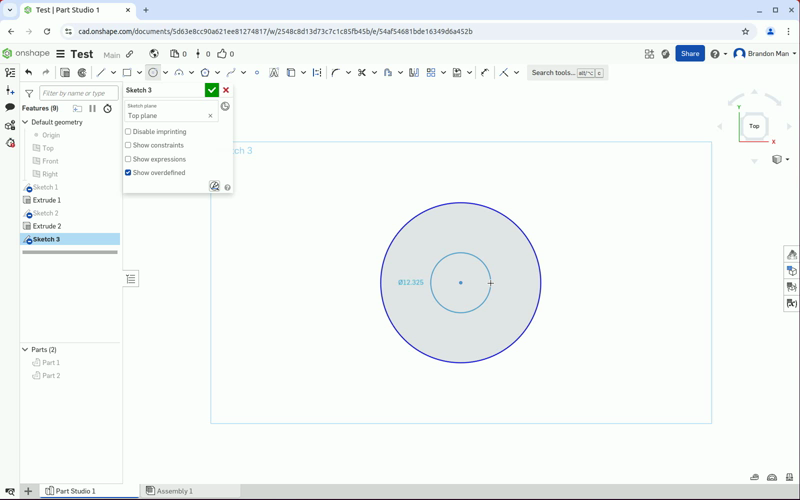
key(esc)
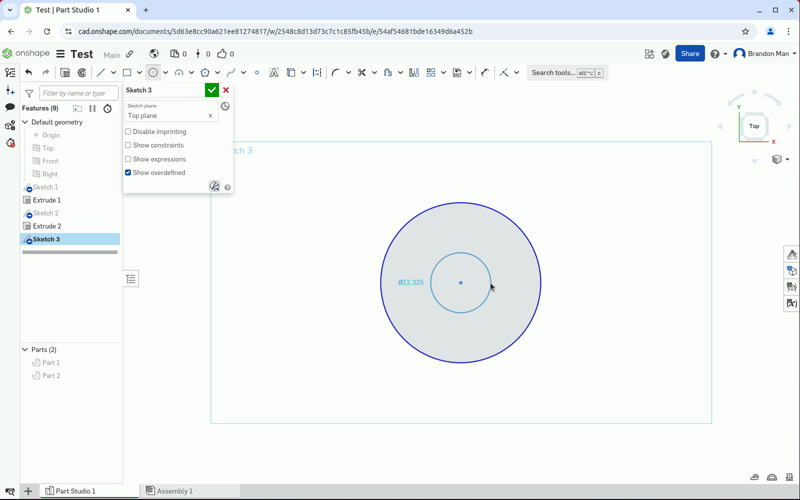
mouse_move(507, 289)
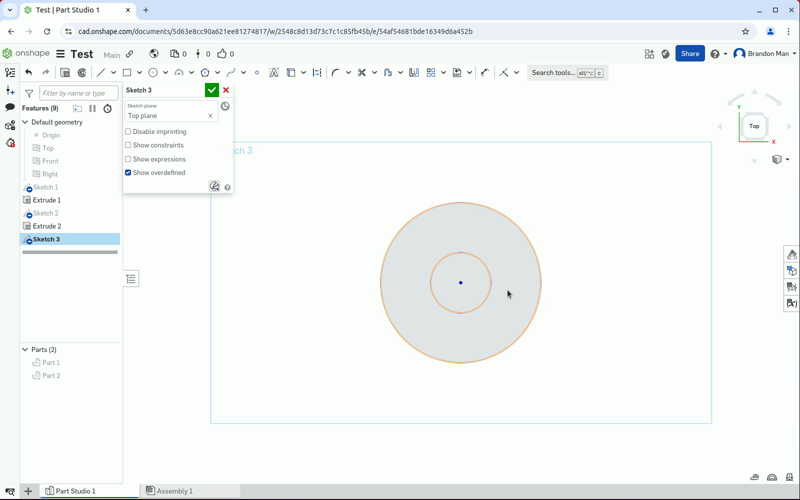
click(507, 289)
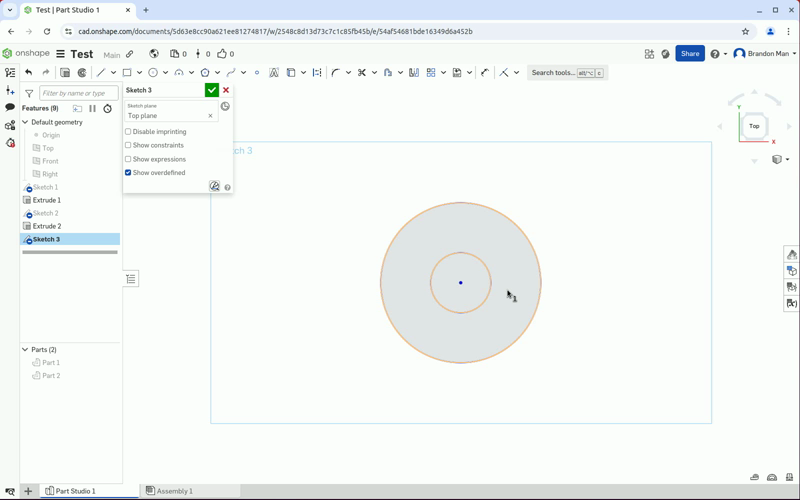
mouse_move(73, 352)
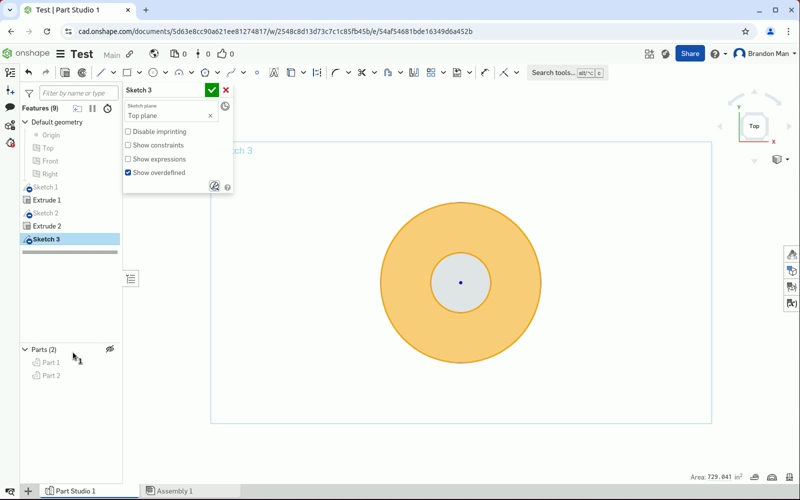
key(shift+y)
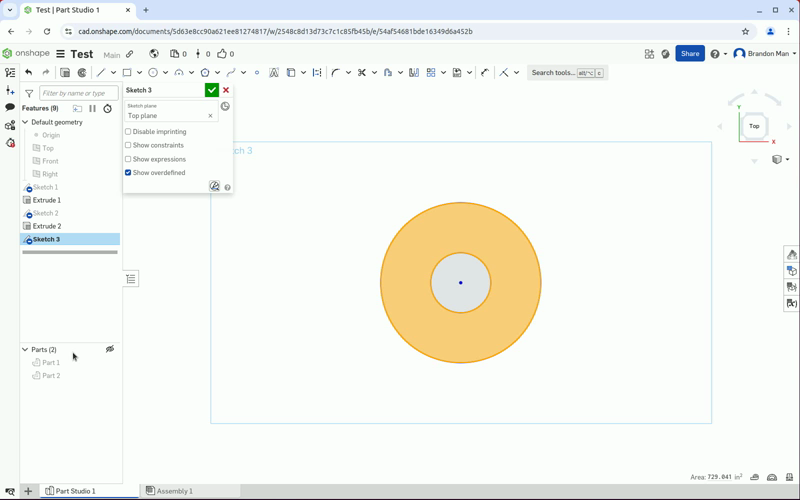
key(shift+e)
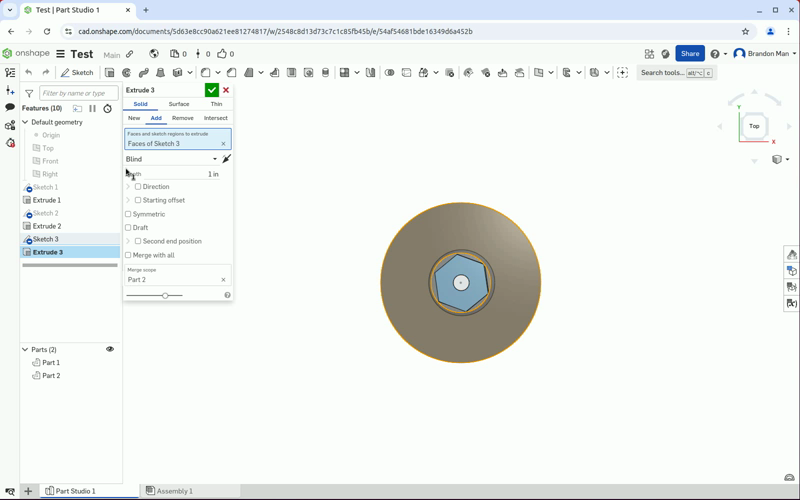
mouse_move(143, 106)
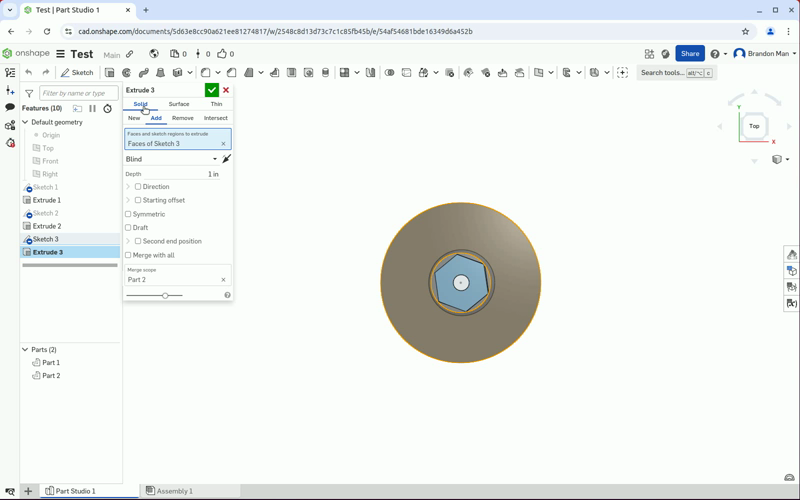
click(143, 106)
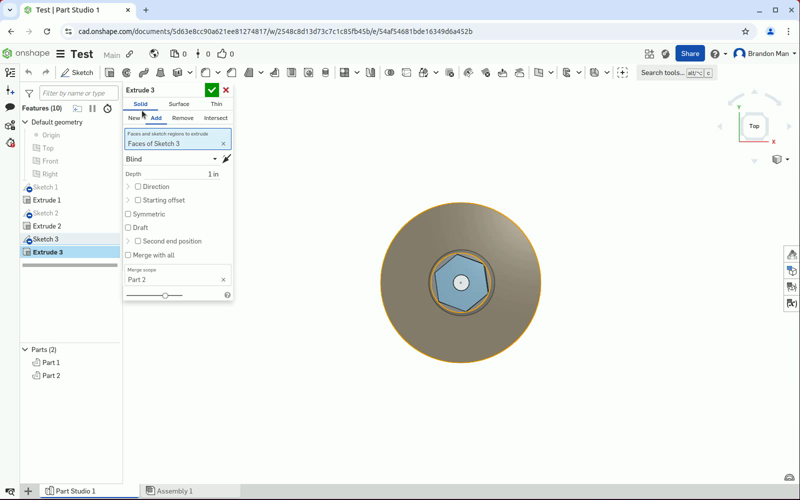
mouse_move(137, 120)
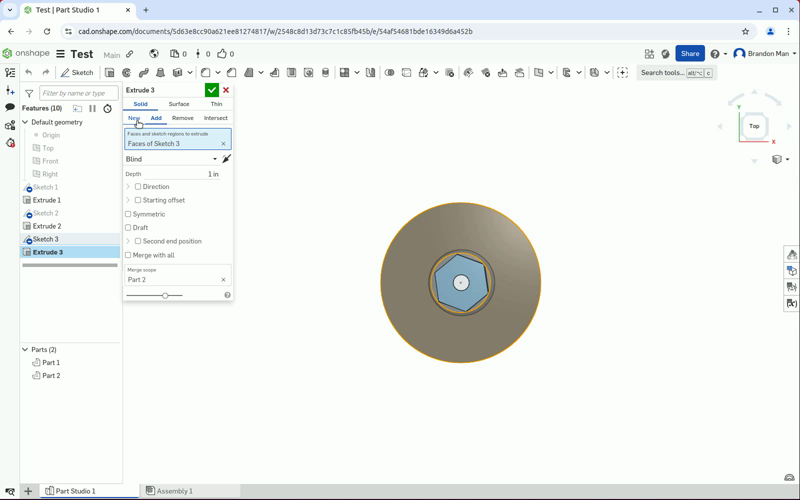
click(137, 120)
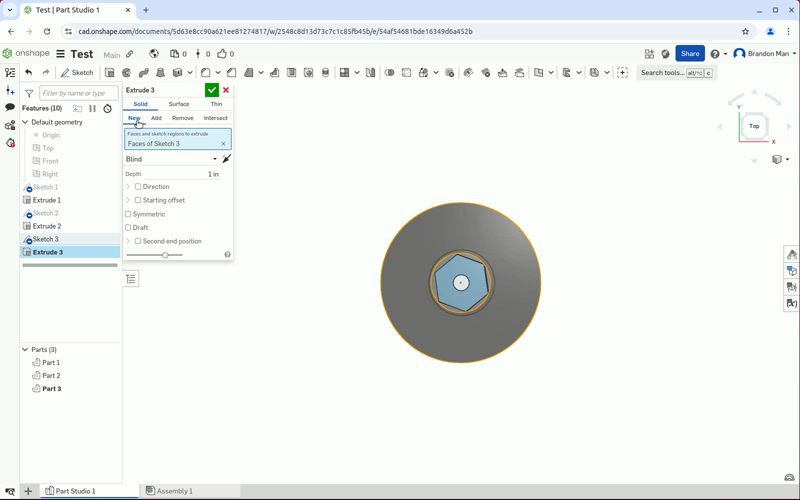
key(tab, 4)
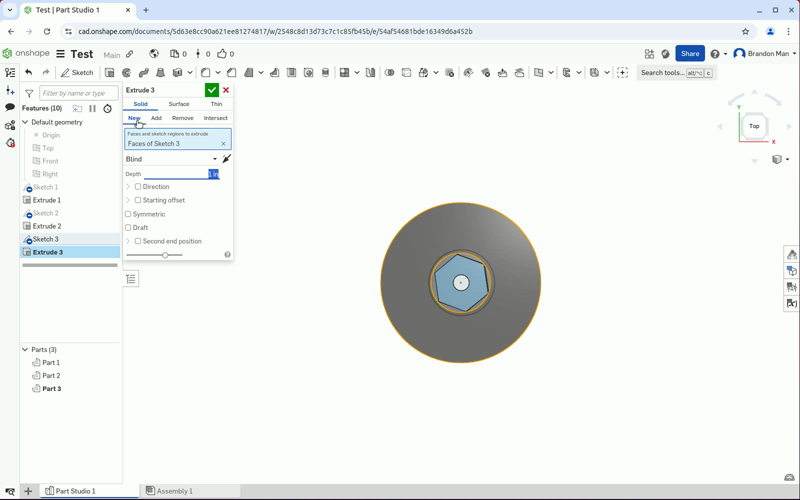
text(5.296)
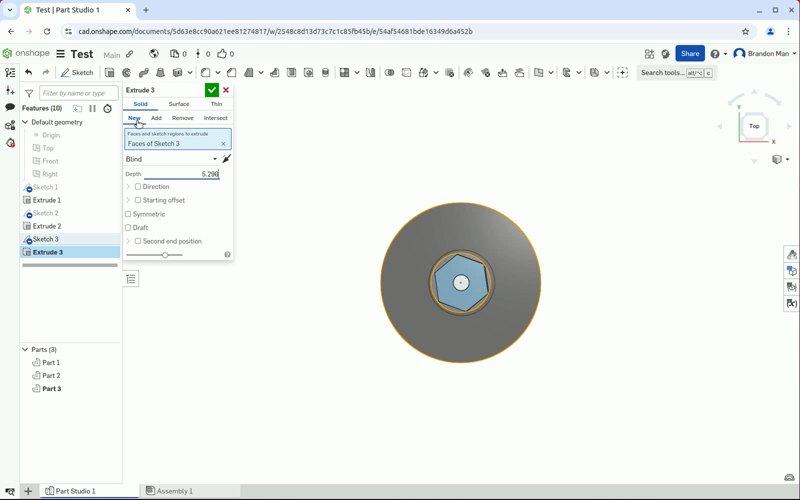
key(enter)
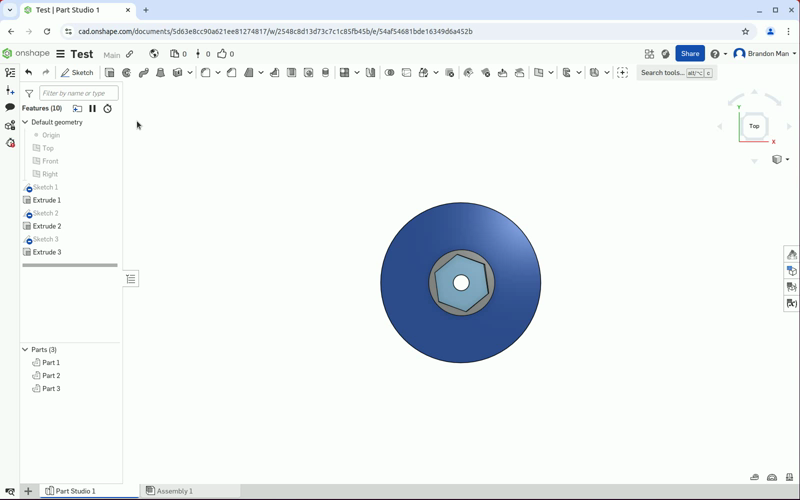
key(shift+h)
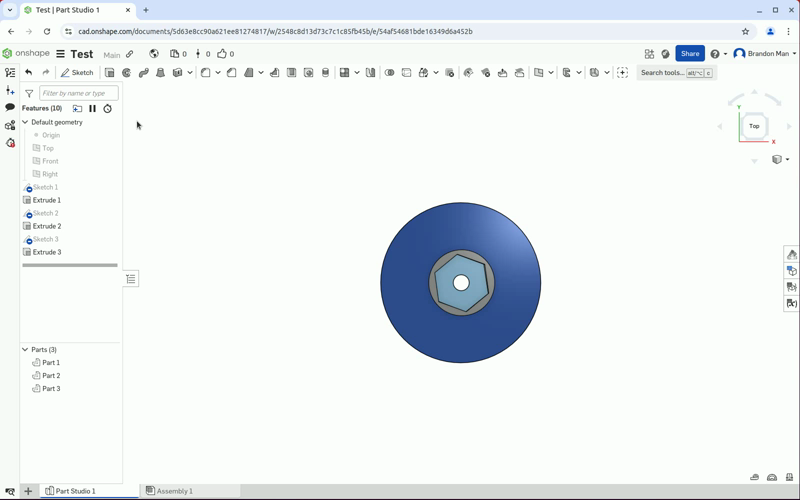
key(shift+h)
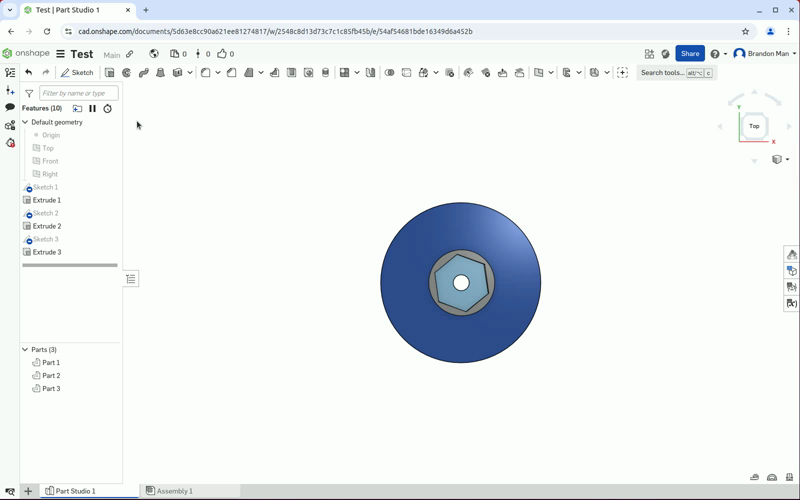
mouse_move(73, 189)
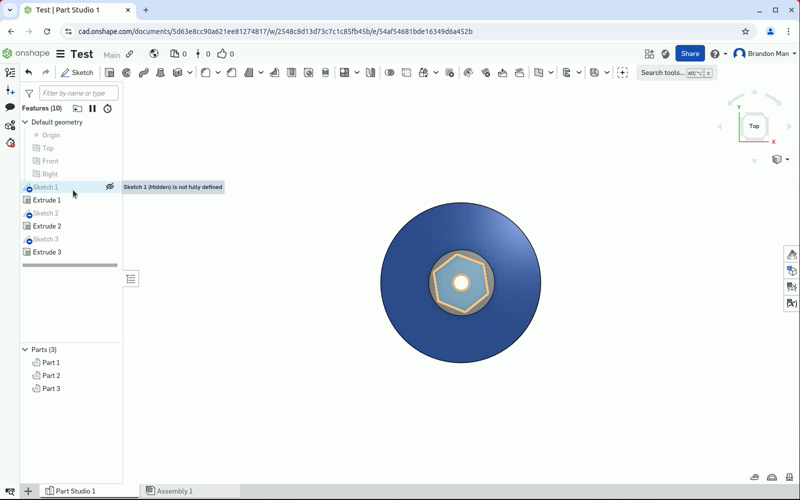
click(73, 189)
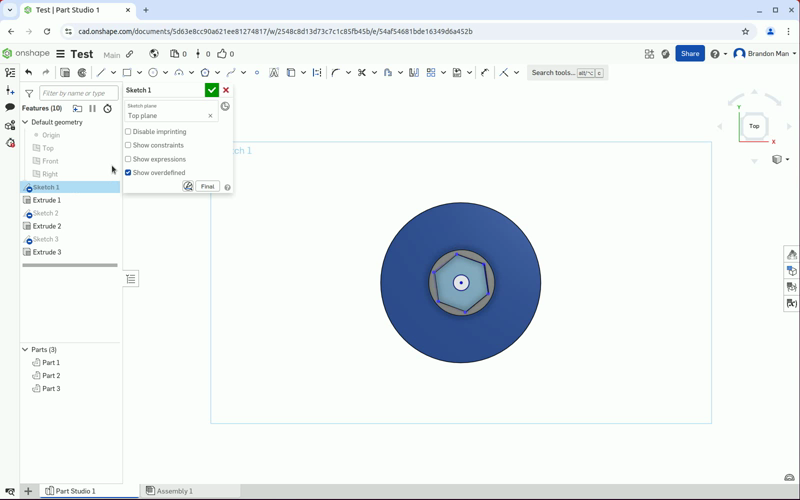
mouse_move(229, 92)
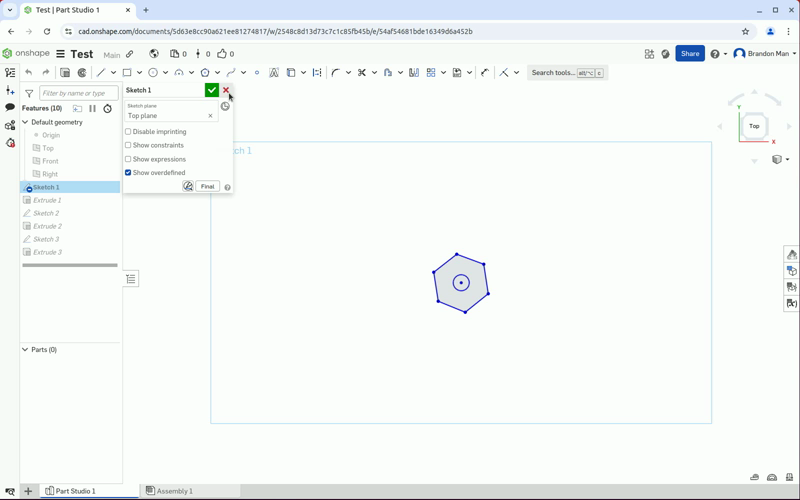
click(229, 92)
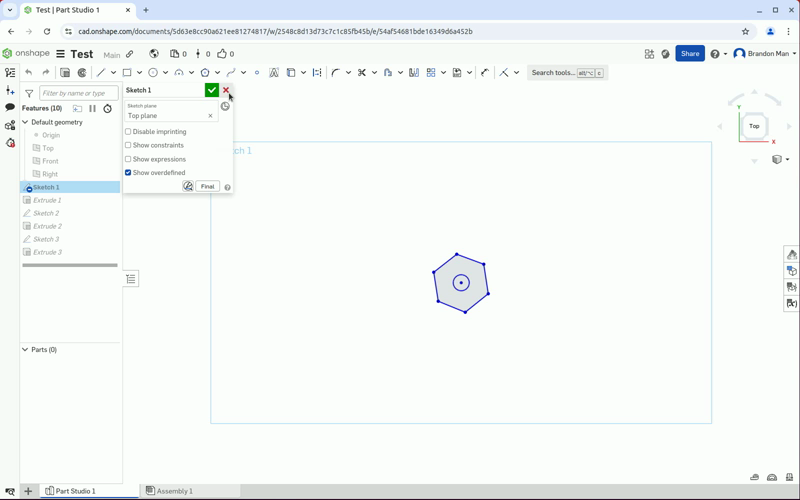
key(shift+s)
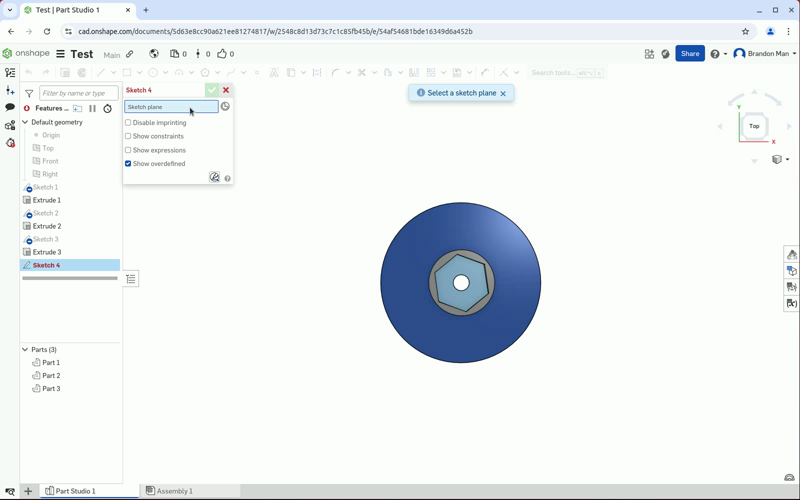
mouse_move(73, 150)
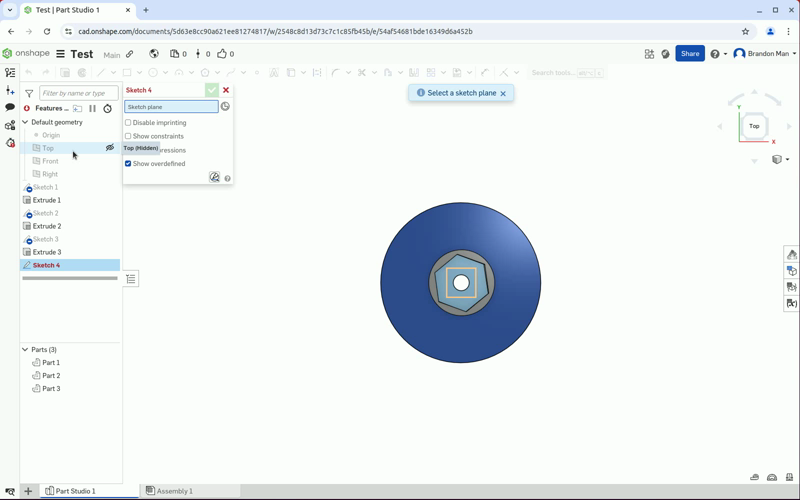
click(73, 150)
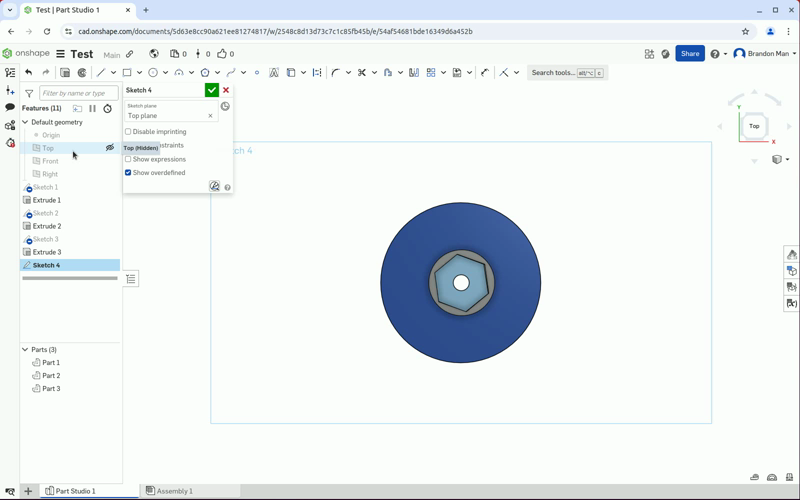
mouse_move(73, 352)
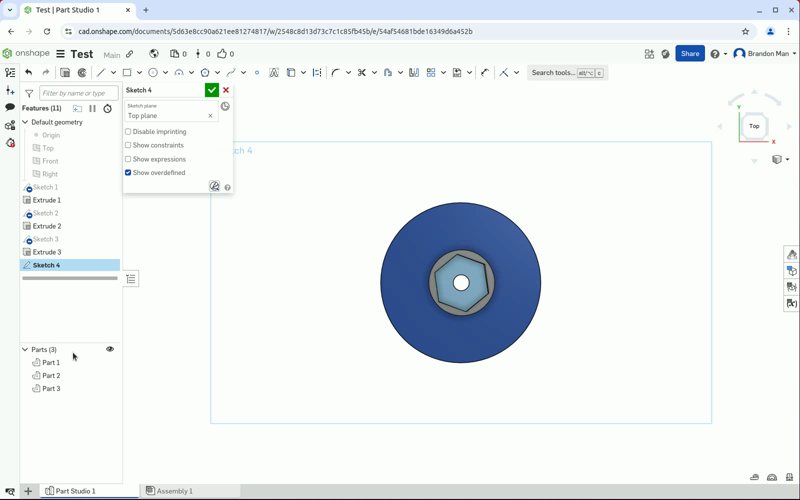
key(y)
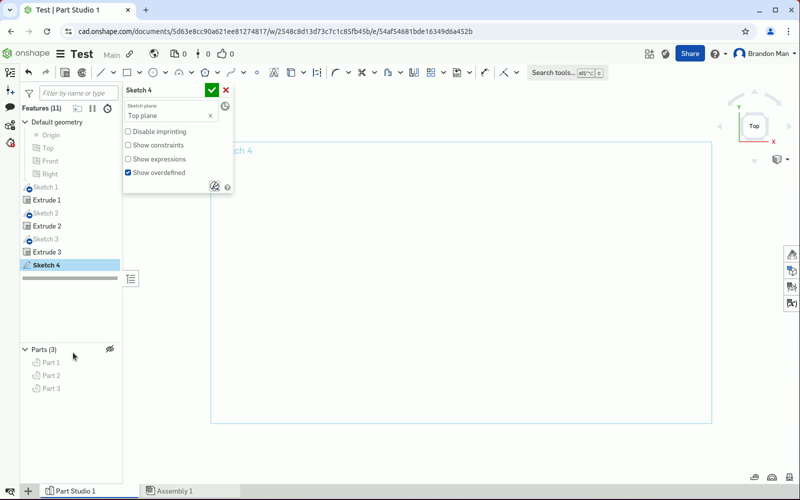
key(c)
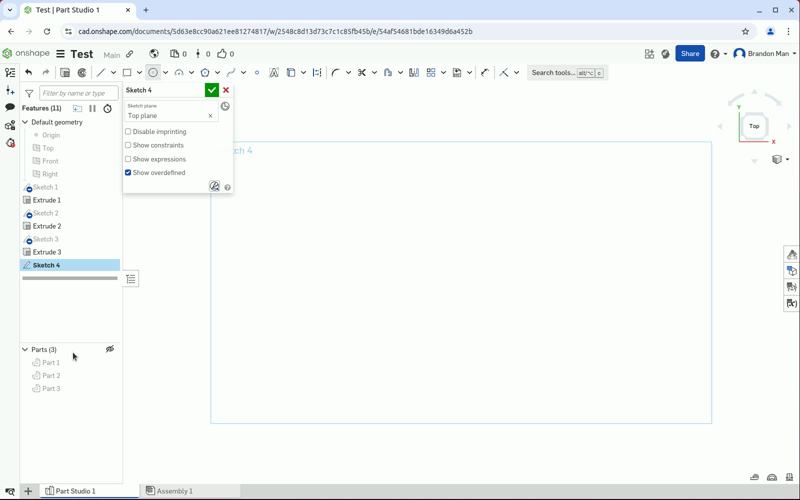
key_down(shift)
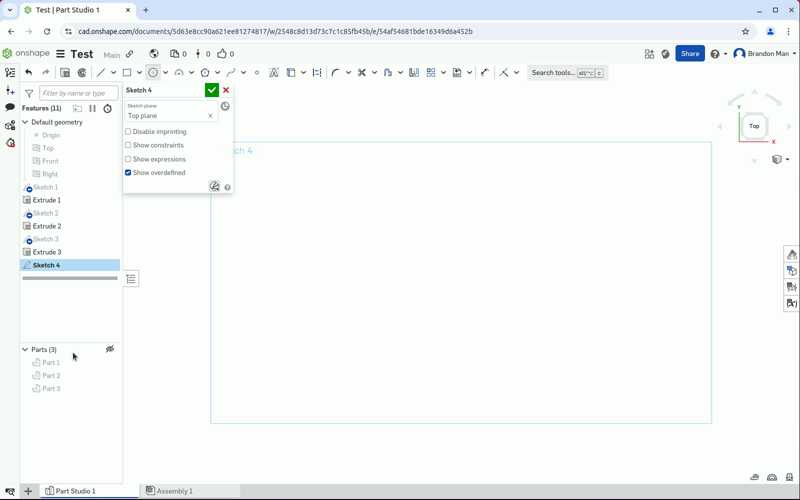
mouse_move(461, 282)
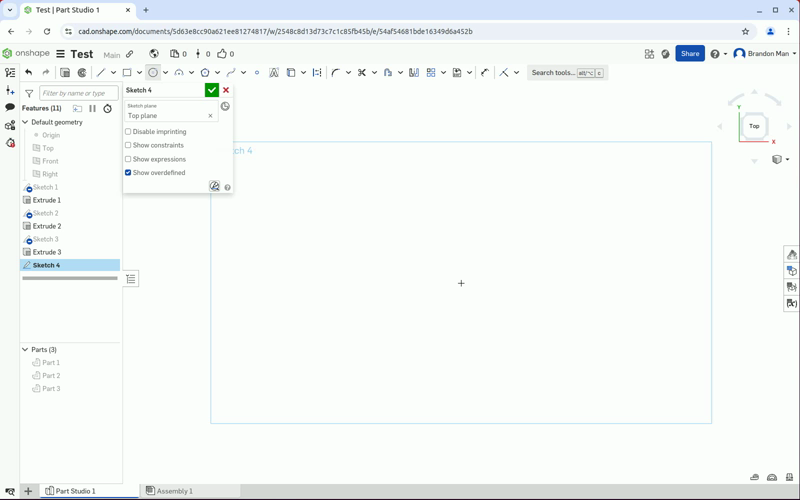
click(461, 282)
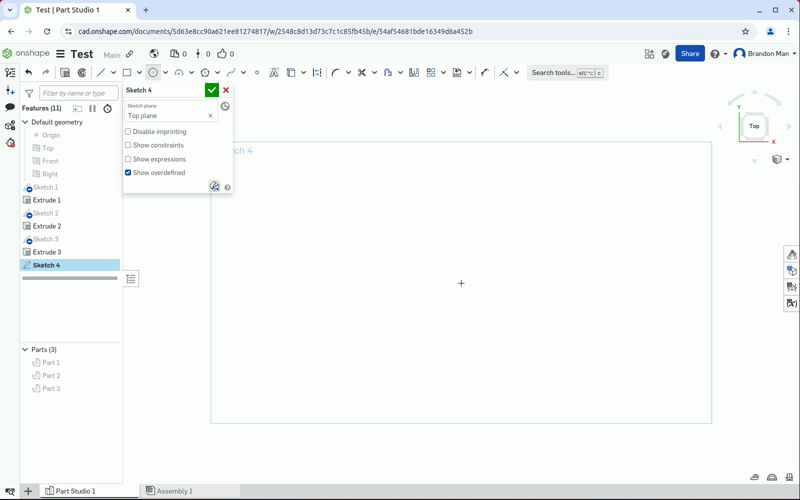
key_up(shift)
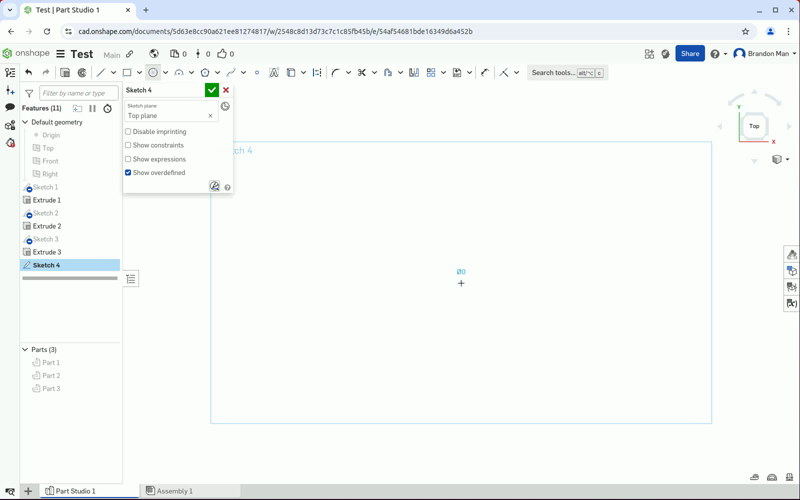
mouse_move(574, 282)
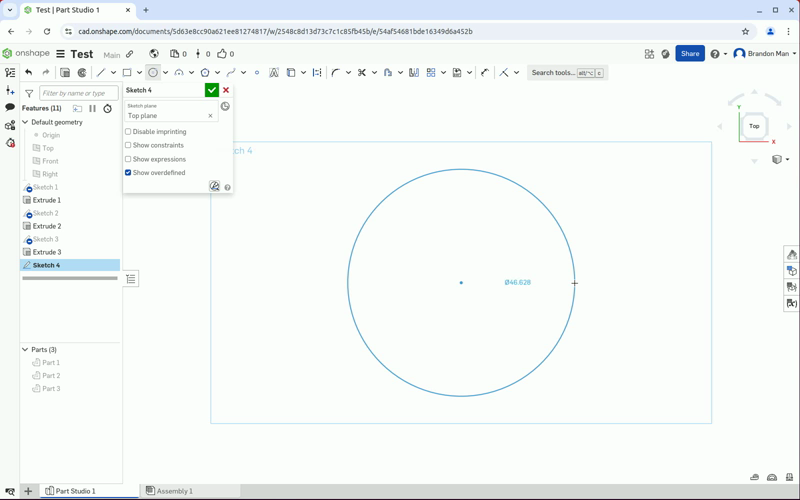
click(574, 282)
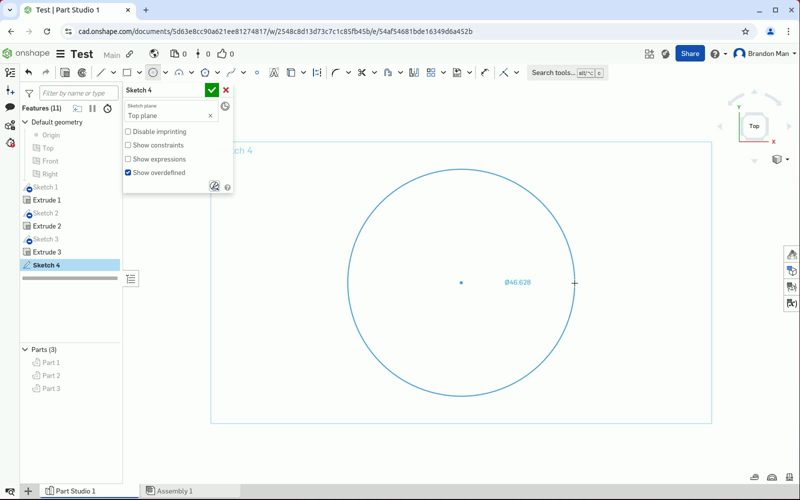
key(esc)
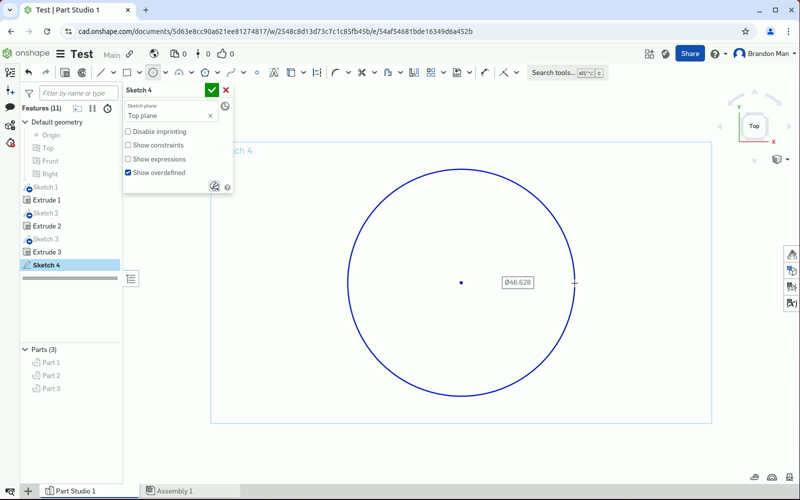
key(c)
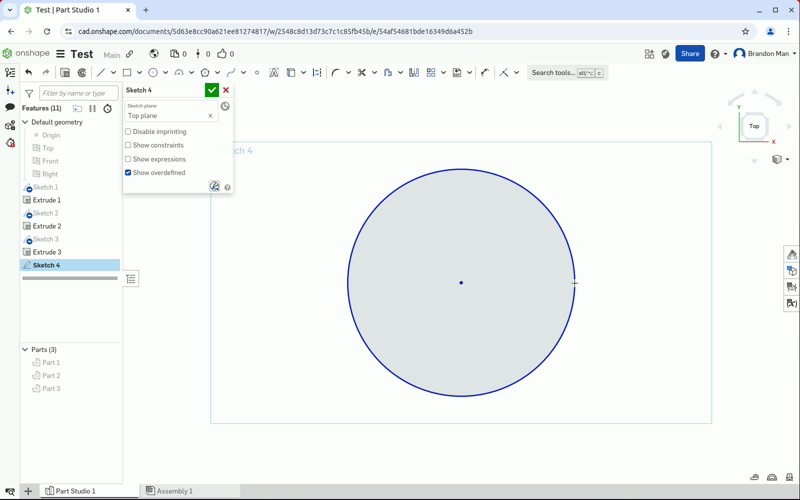
key_down(shift)
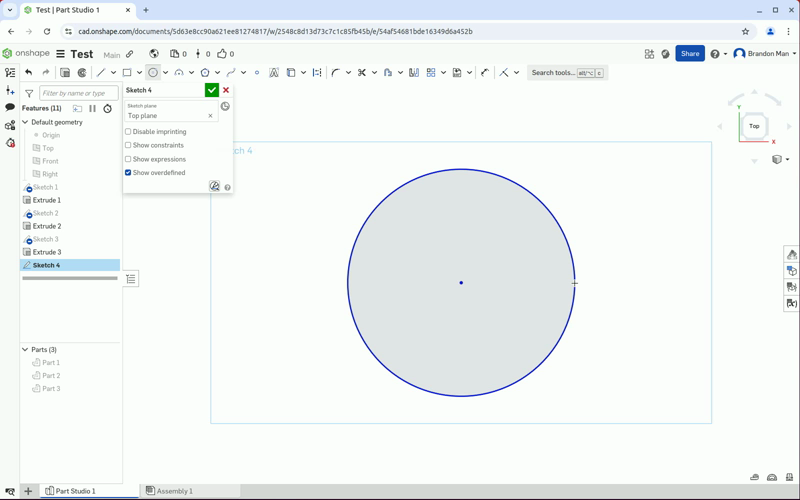
mouse_move(461, 282)
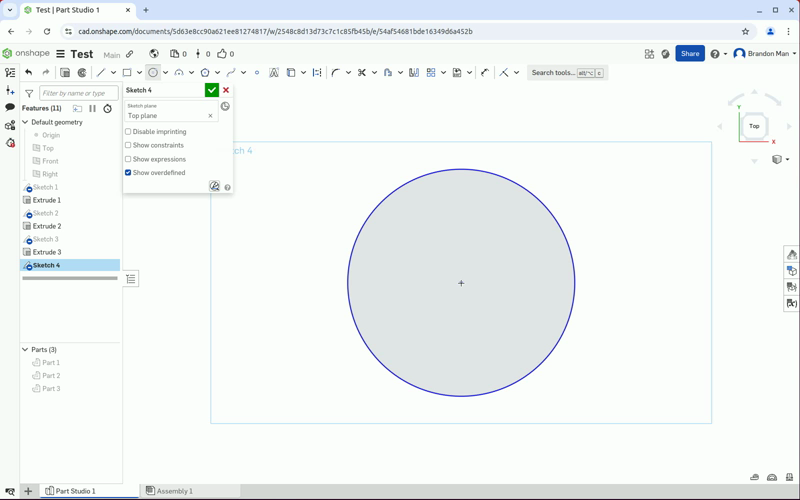
click(461, 282)
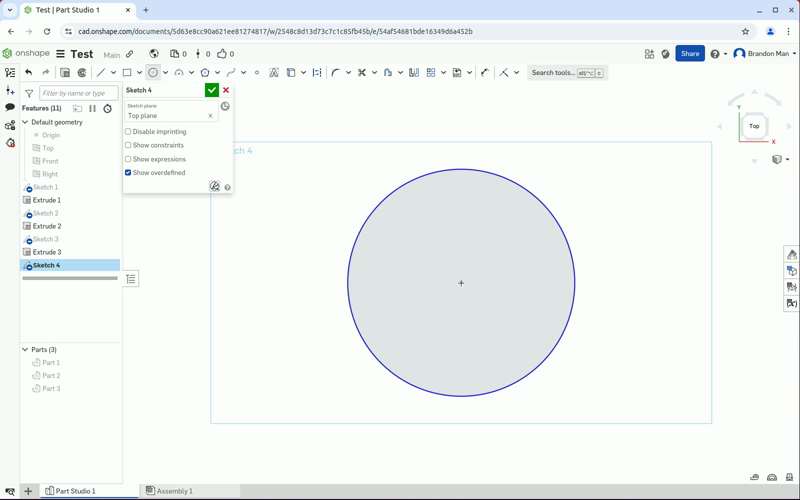
key_up(shift)
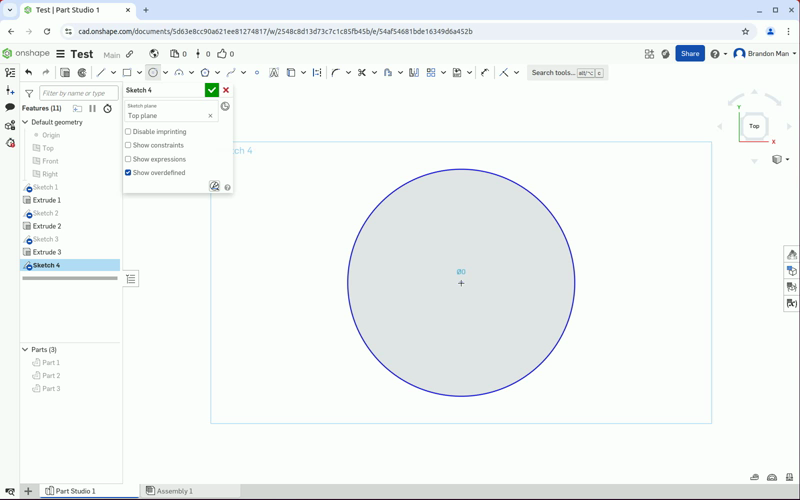
mouse_move(539, 282)
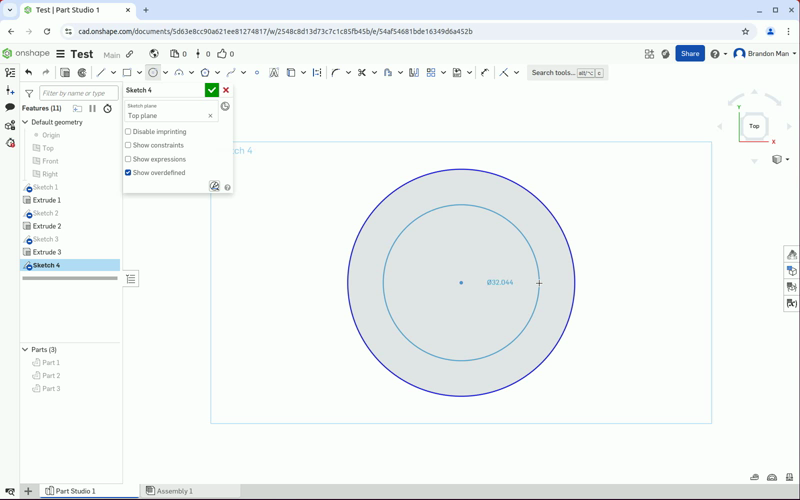
click(539, 282)
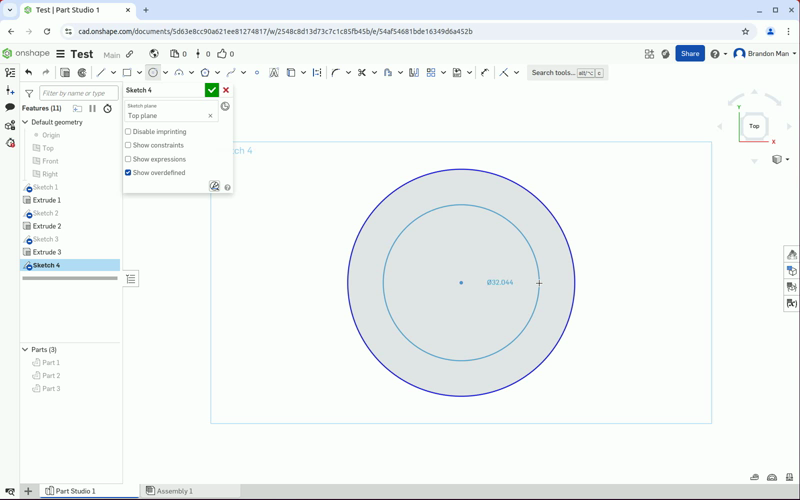
key(esc)
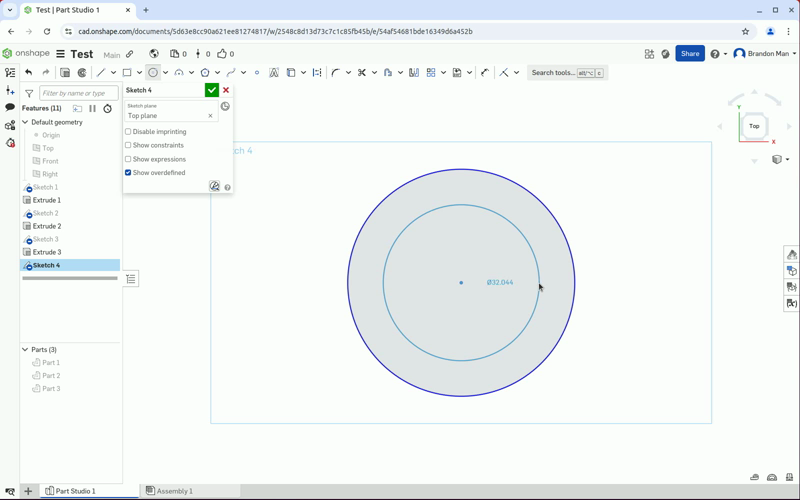
mouse_move(370, 245)
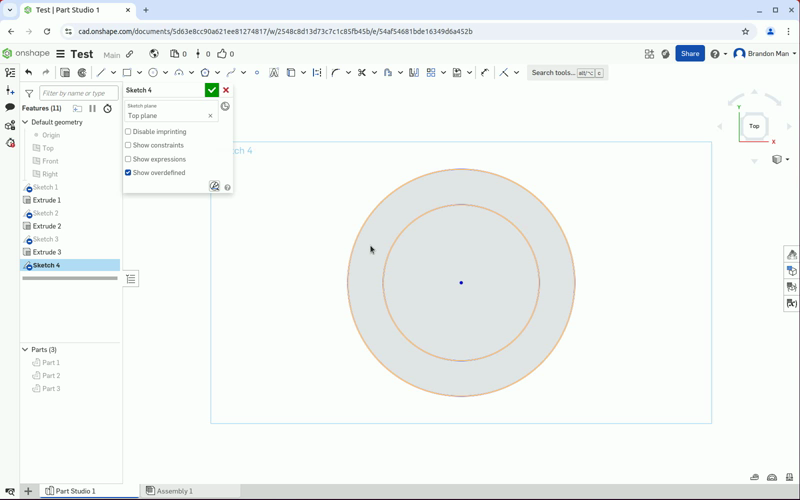
click(370, 245)
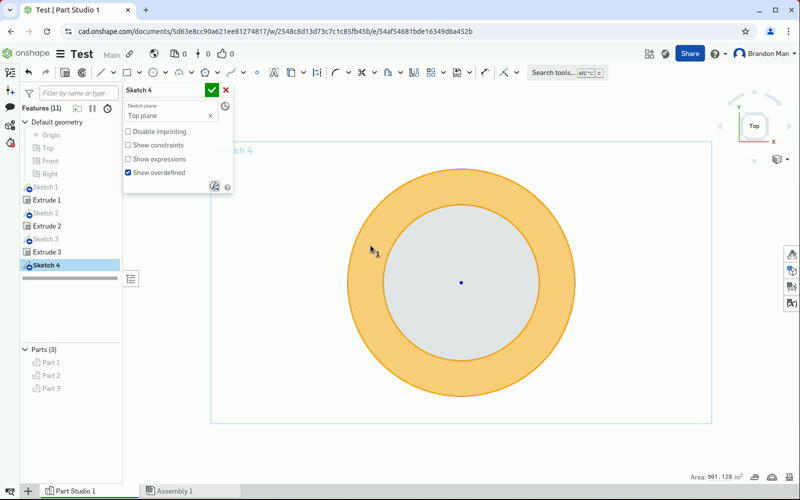
mouse_move(73, 352)
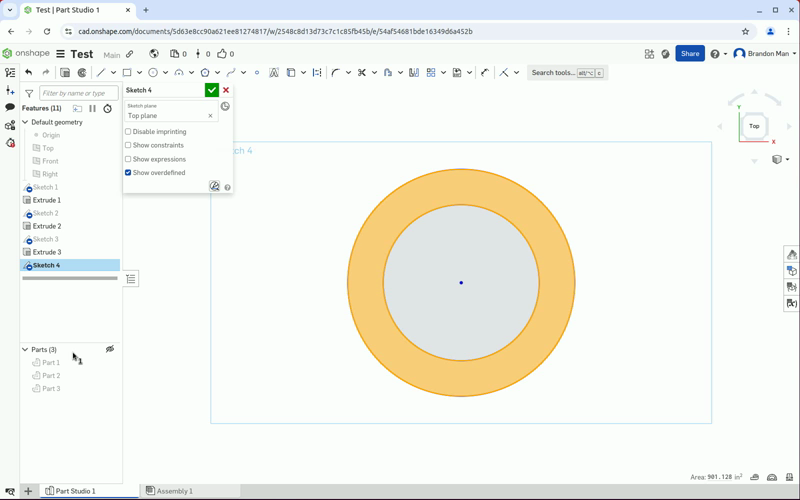
key(shift+y)
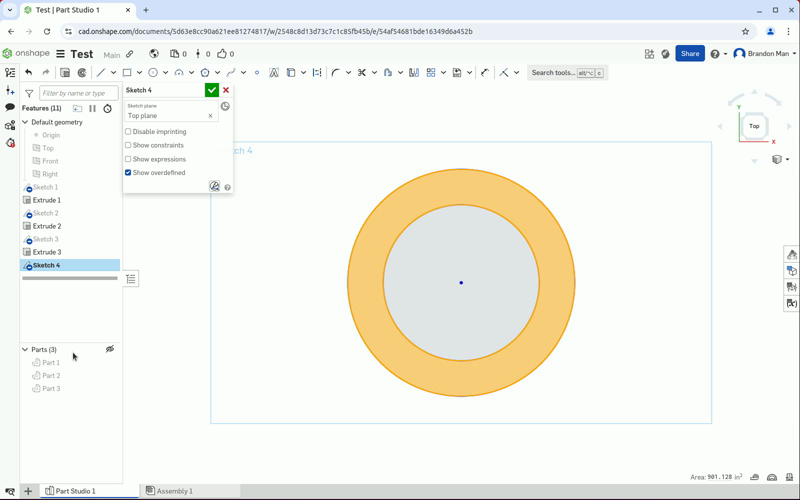
key(shift+e)
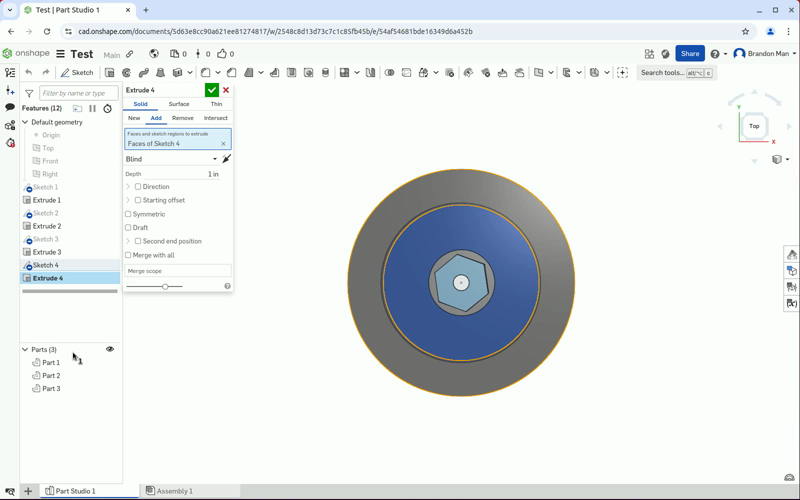
mouse_move(143, 106)
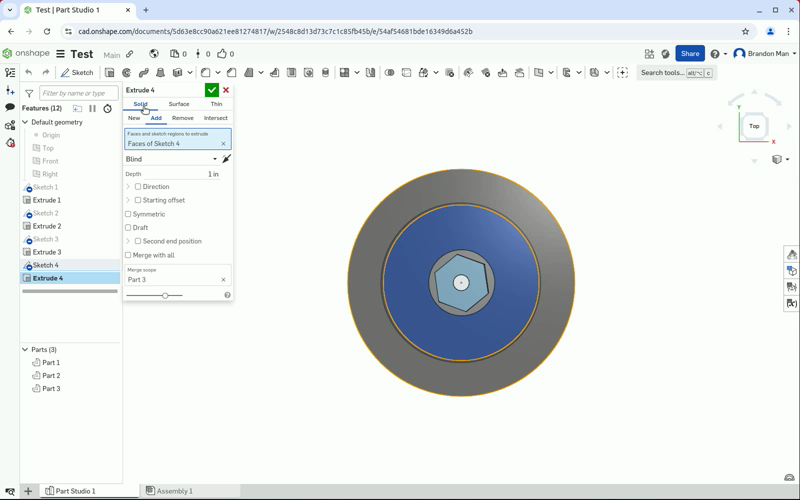
click(143, 106)
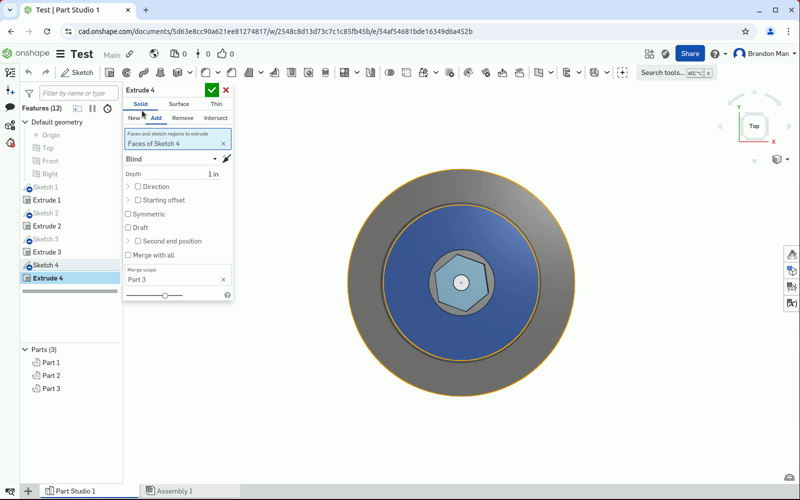
mouse_move(137, 120)
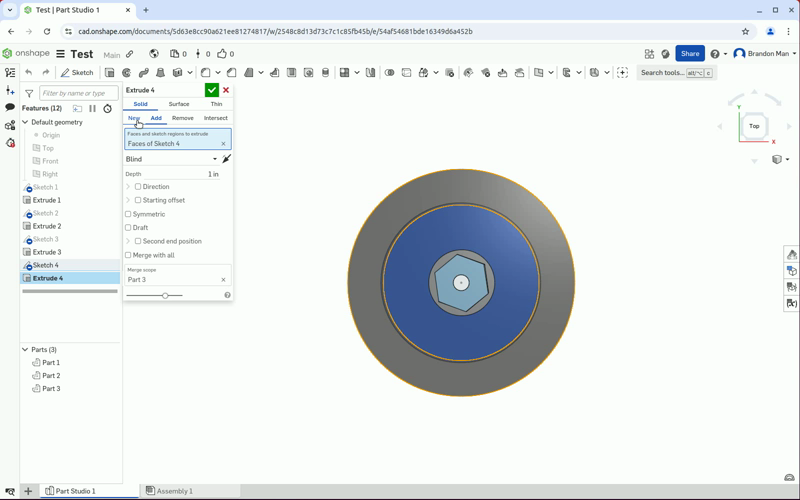
click(137, 120)
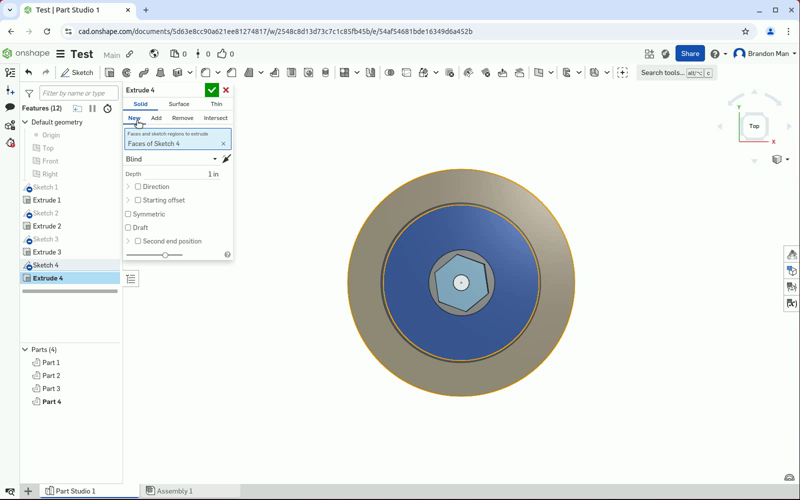
key(tab, 4)
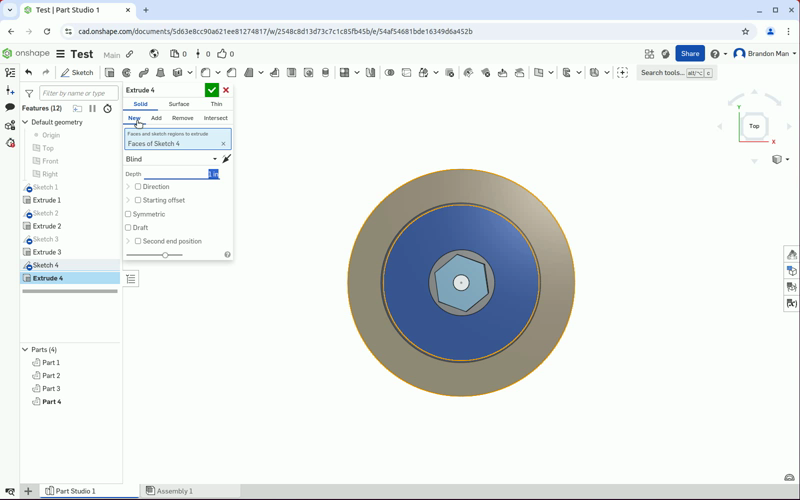
text(18.053)
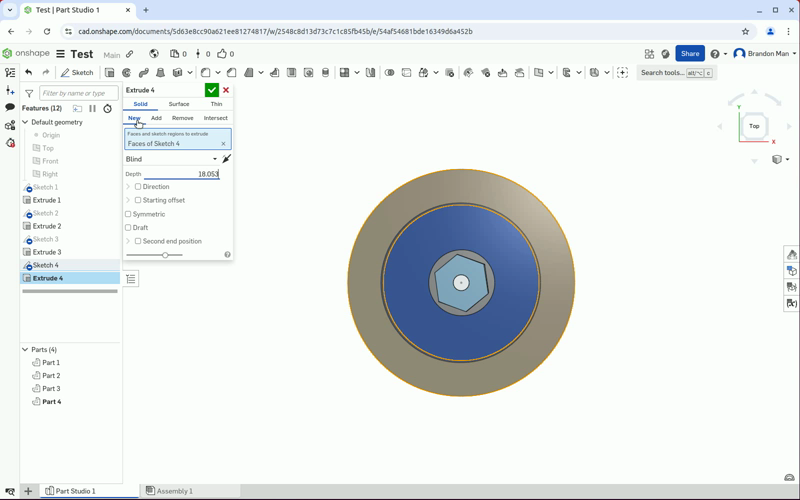
key(enter)
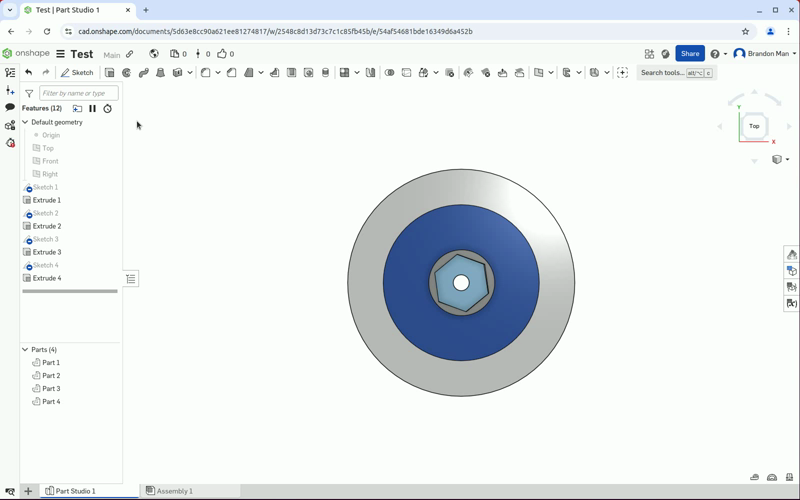
key(shift+h)
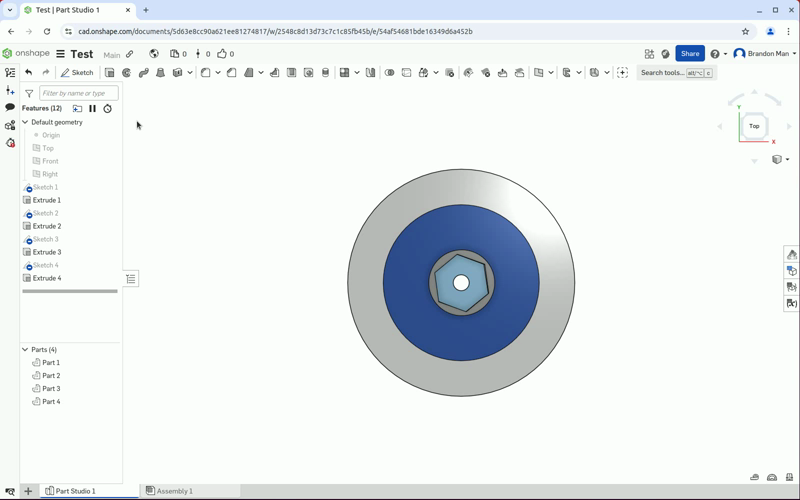
key(shift+h)
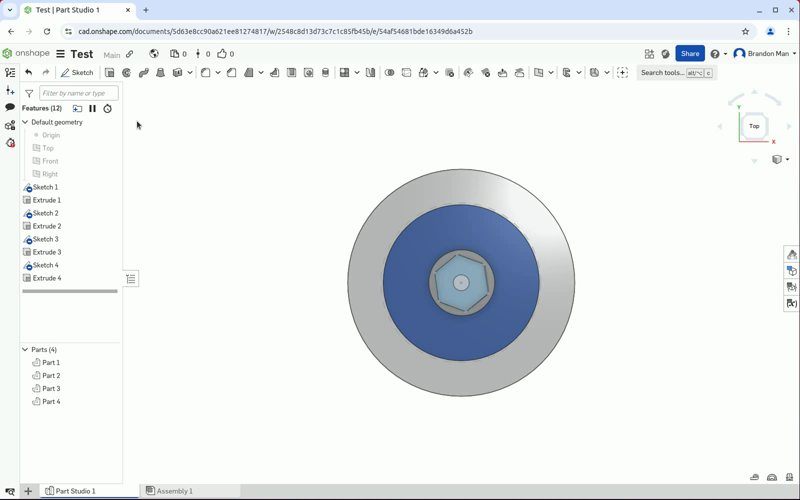
key(shift+7)
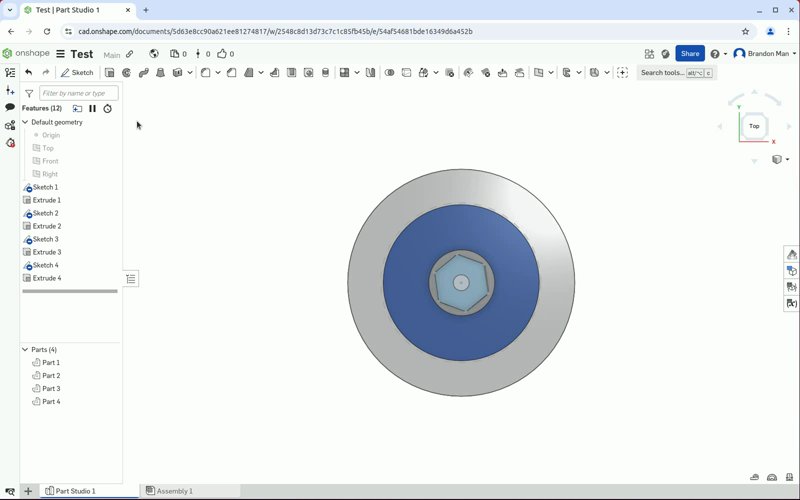
key(up, 3)
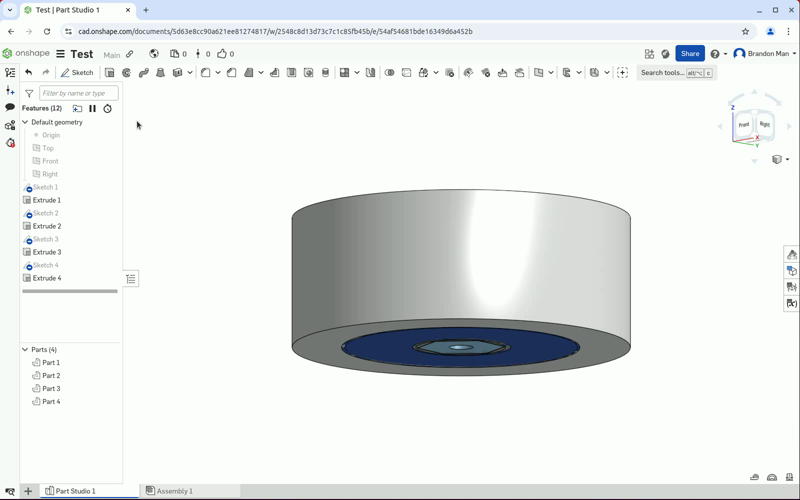
key(left, 3)
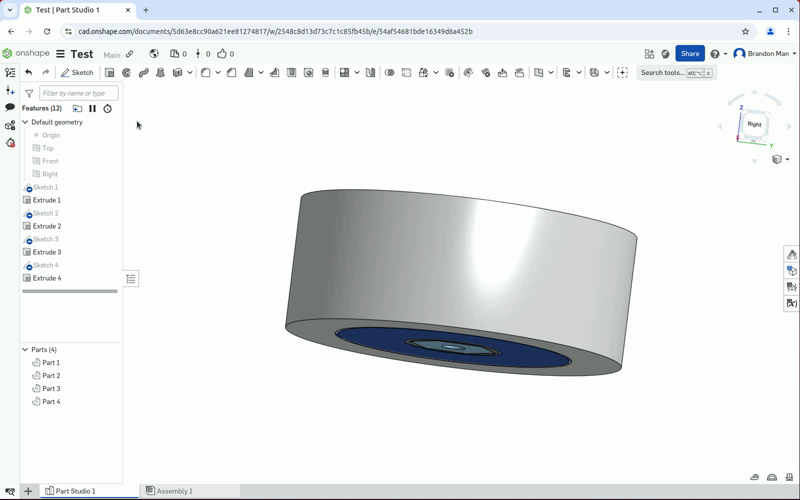
key(right, 3)
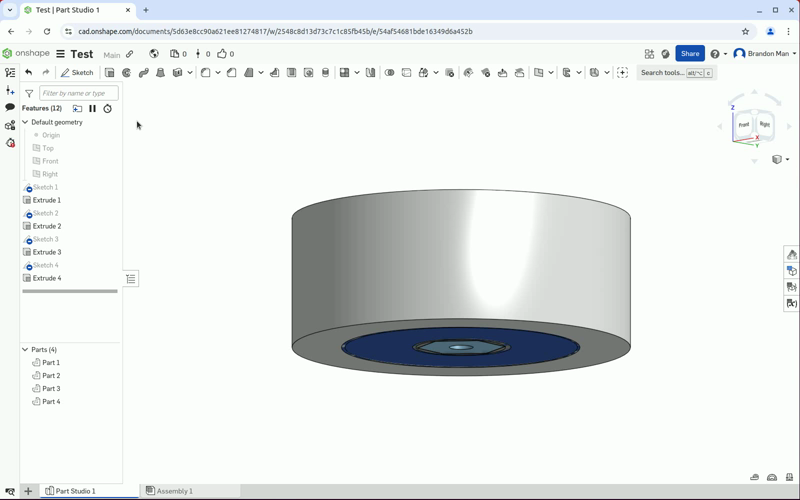
key(down, 3)
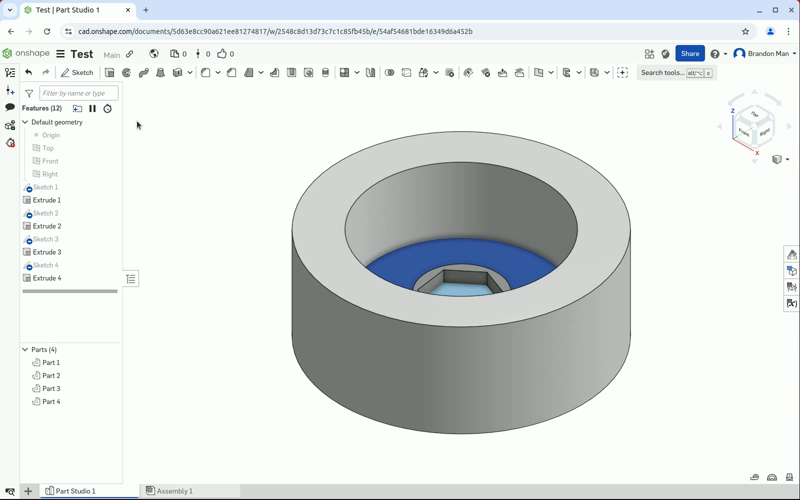
mouse_move(73, 189)
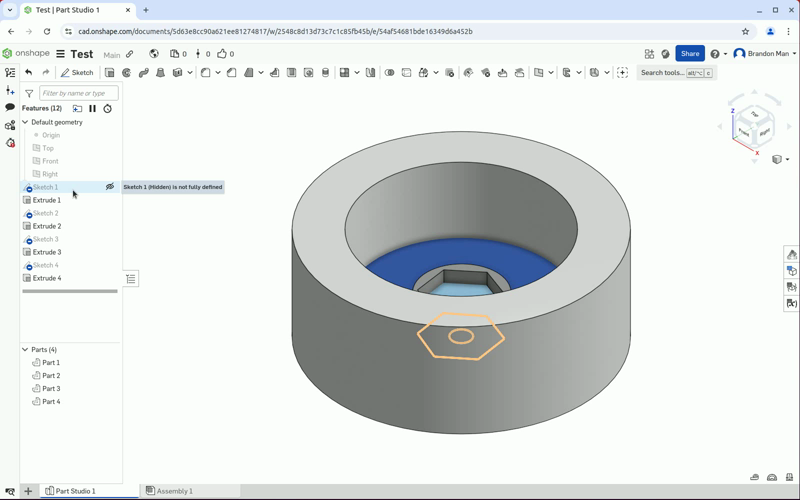
click(73, 189)